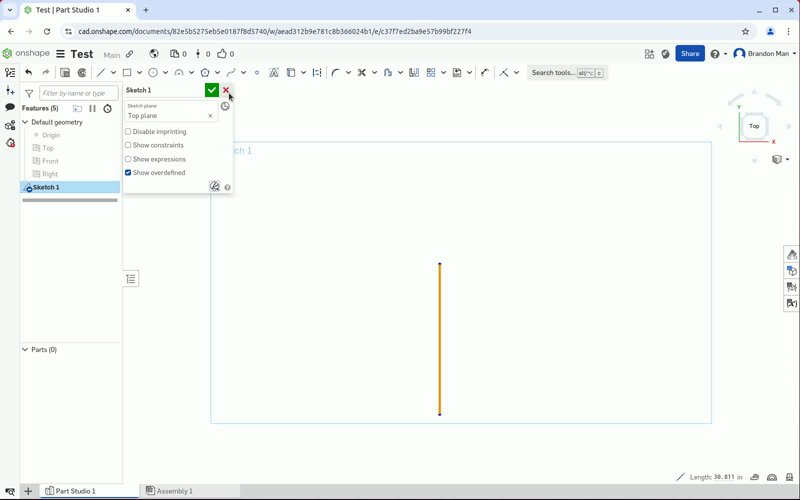
key(shift+h)
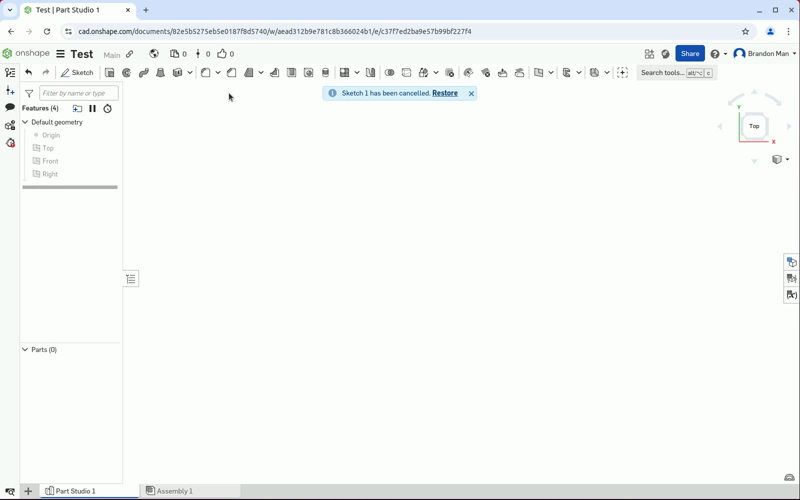
mouse_move(73, 352)
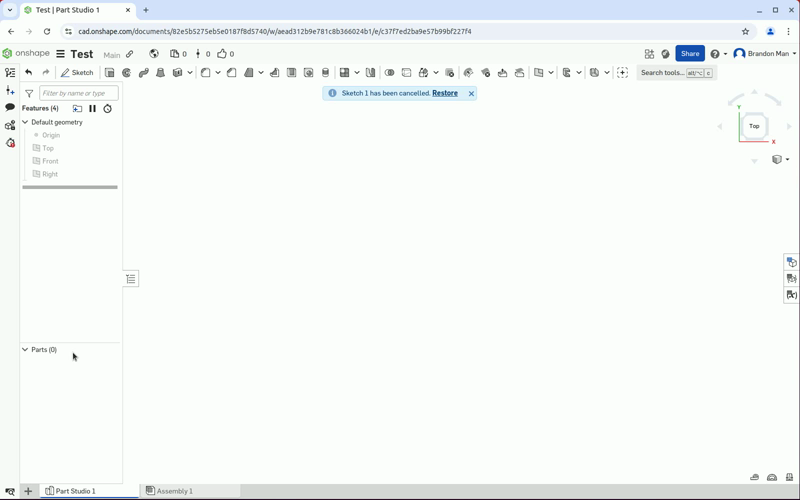
key(y)
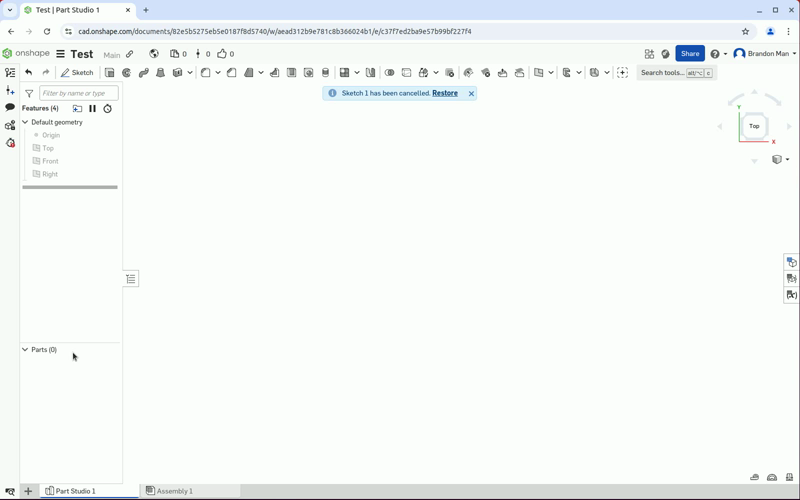
key(shift+p)
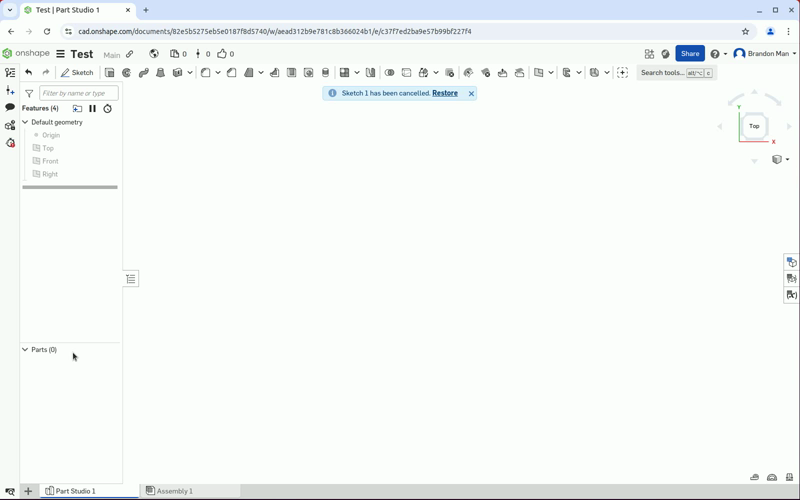
key(space)
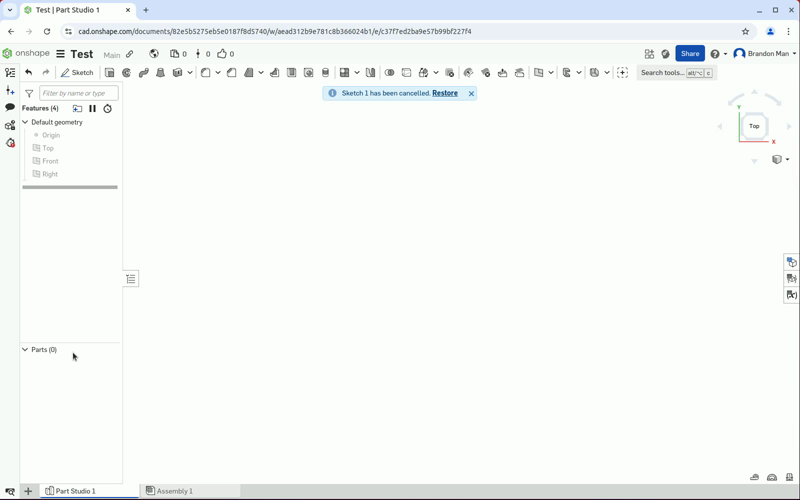
key_down(shift)
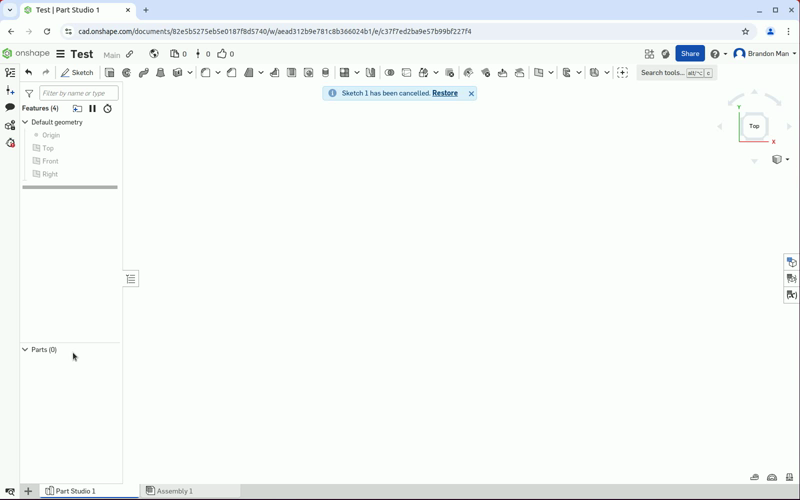
key(up)
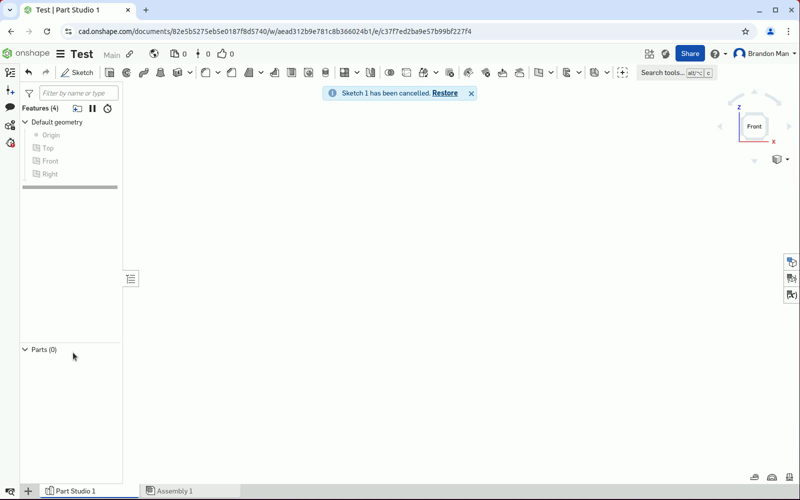
key_up(shift)
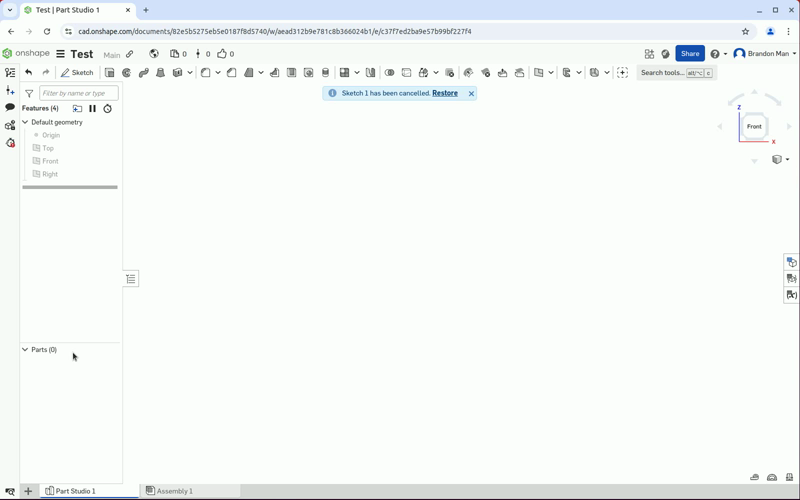
key(space)
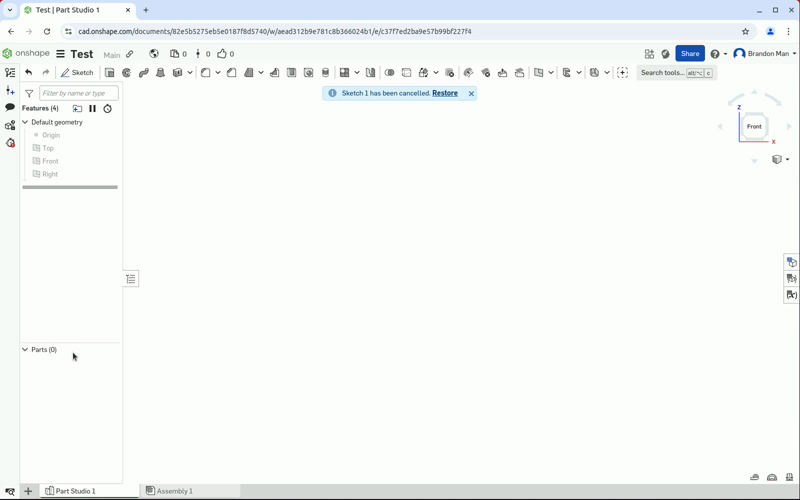
key_down(shift)
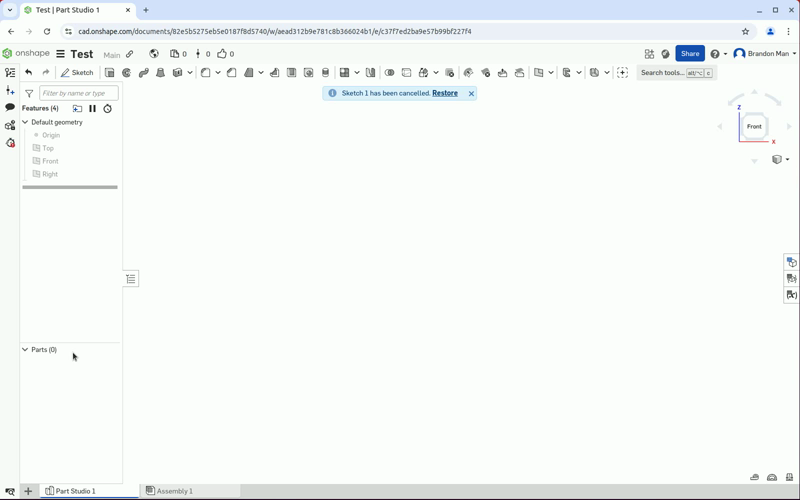
key(left)
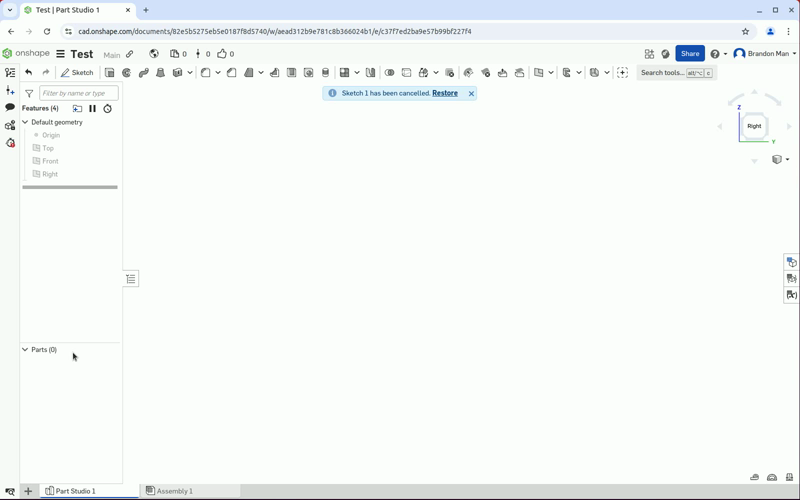
key_up(shift)
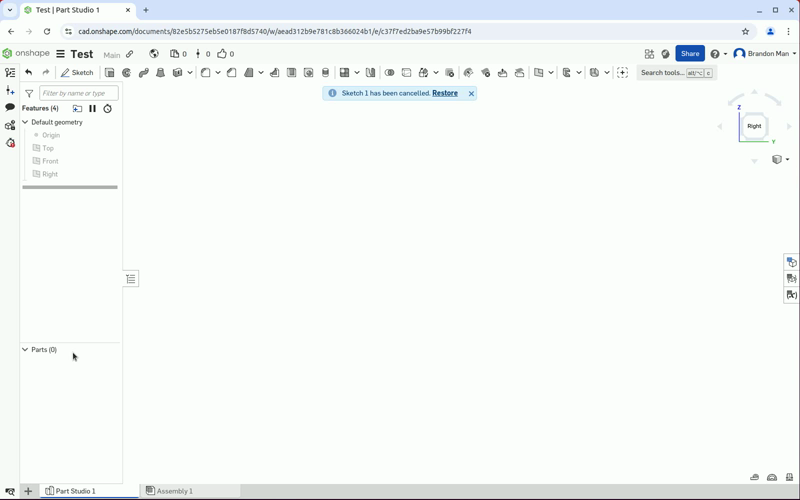
mouse_move(73, 352)
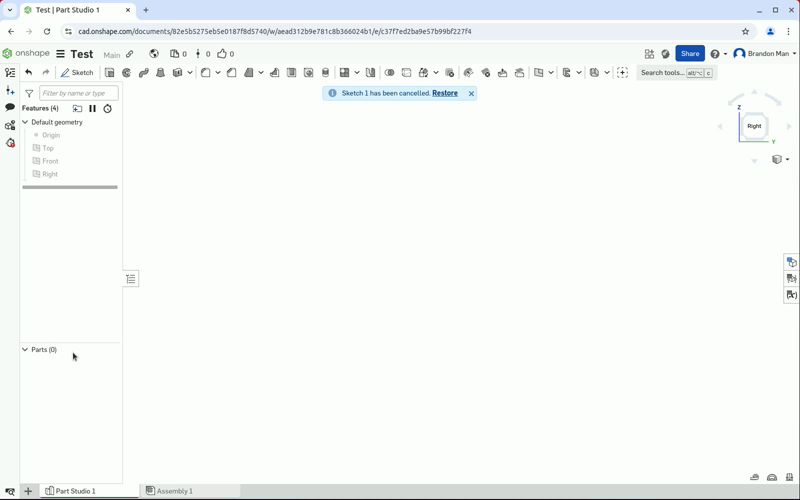
key(shift+y)
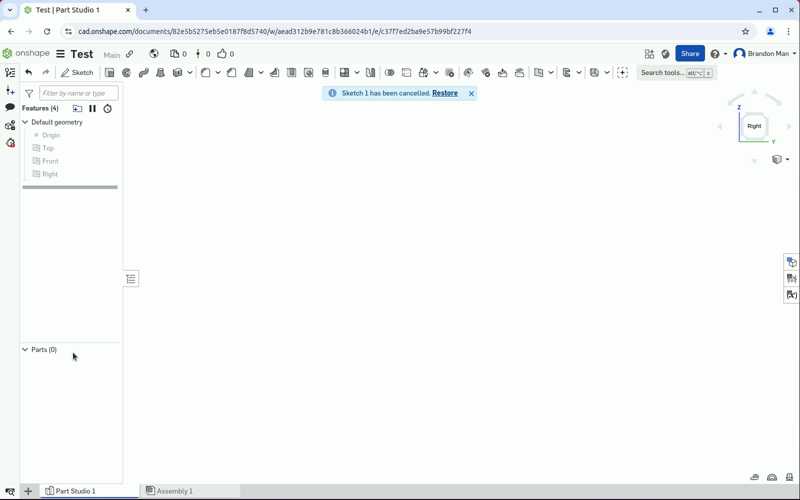
key(shift+s)
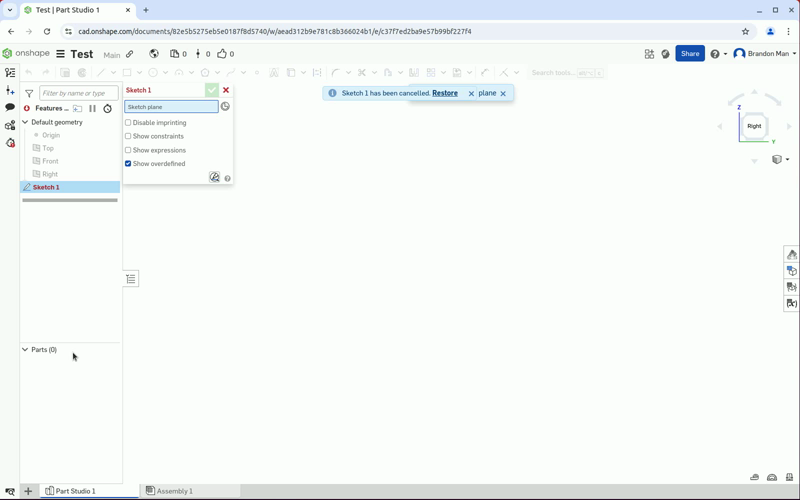
mouse_move(73, 176)
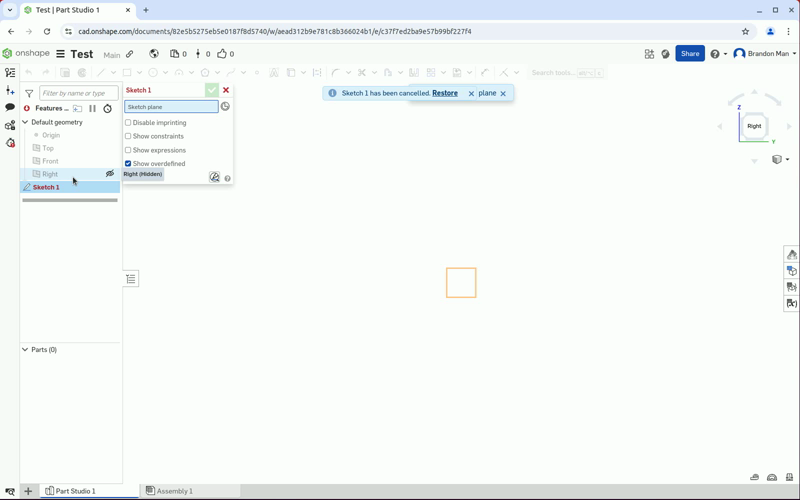
click(73, 176)
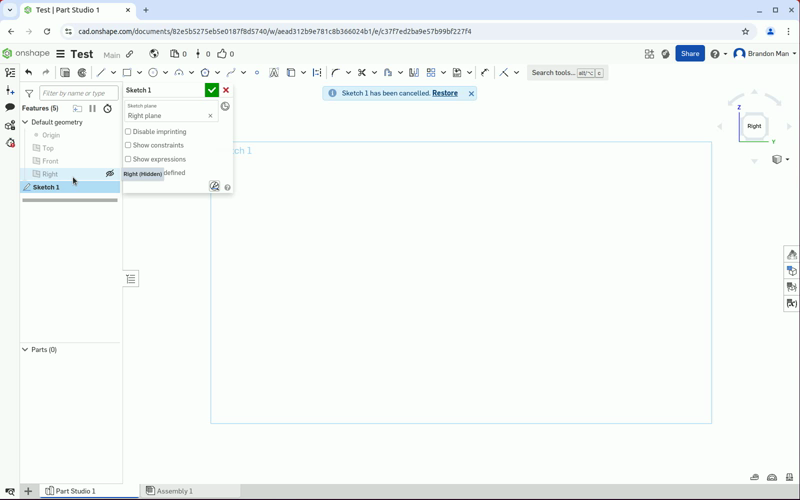
mouse_move(73, 352)
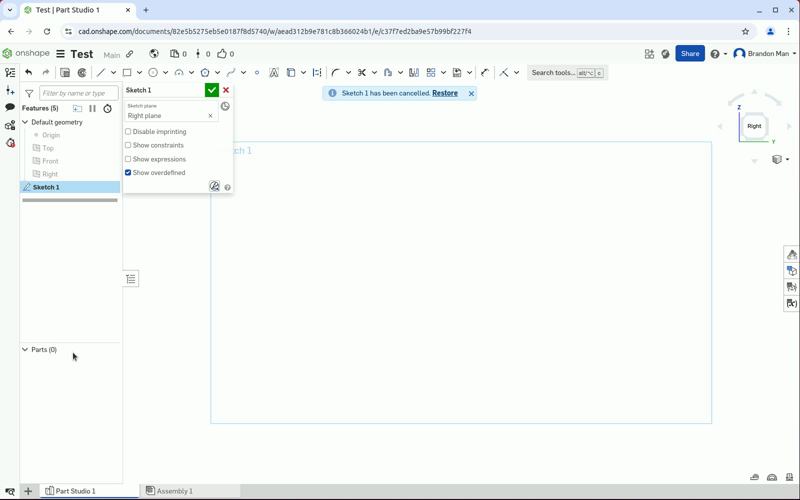
key(y)
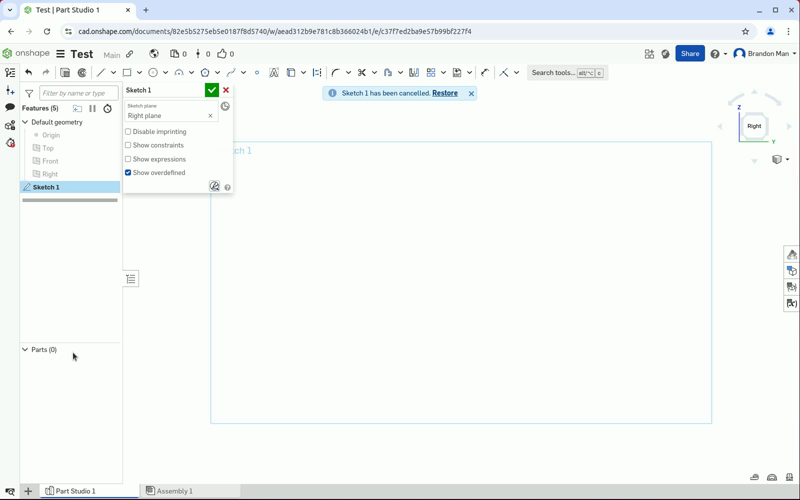
key(l)
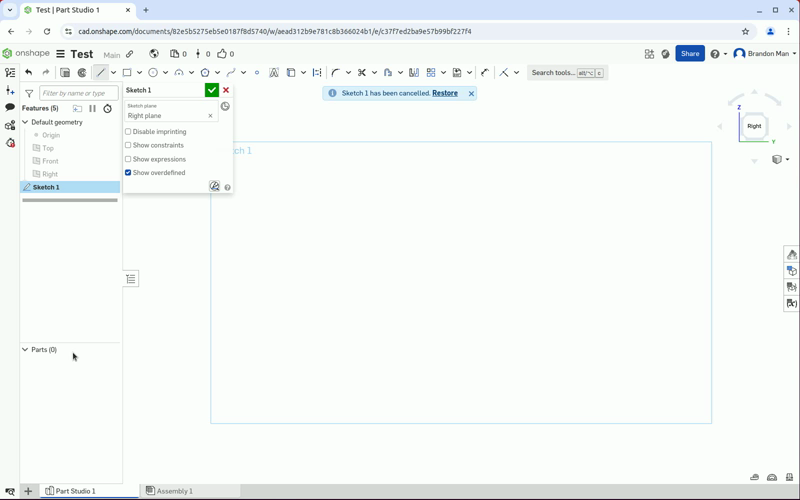
key_down(shift)
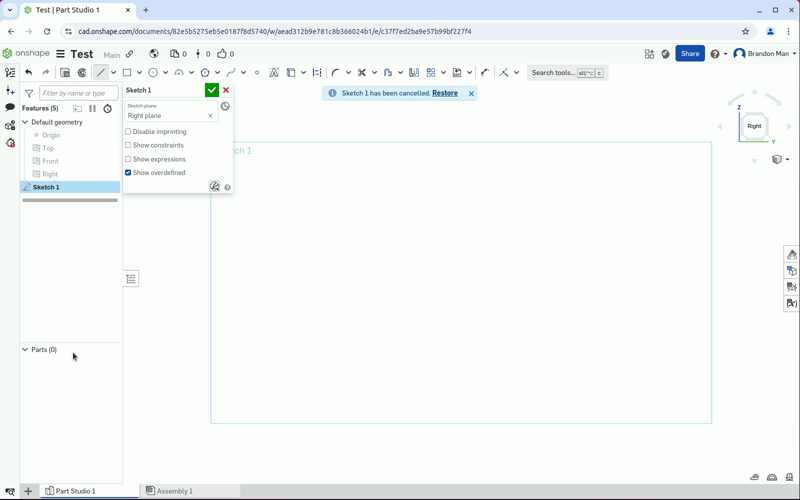
mouse_move(460, 282)
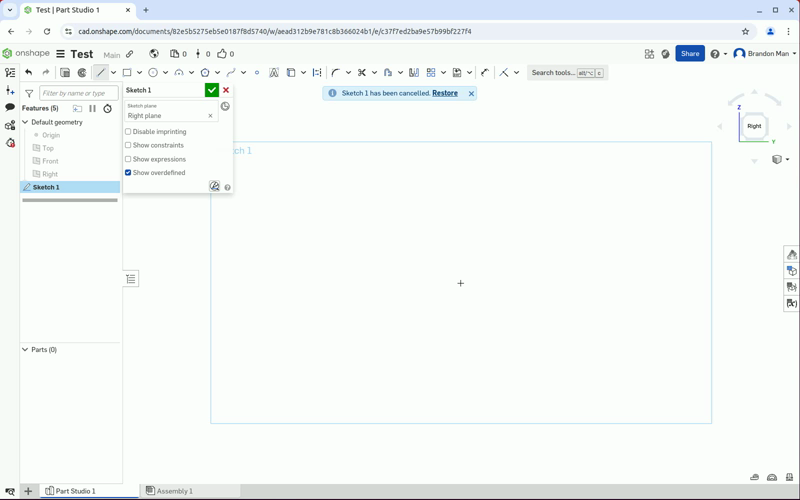
click(460, 282)
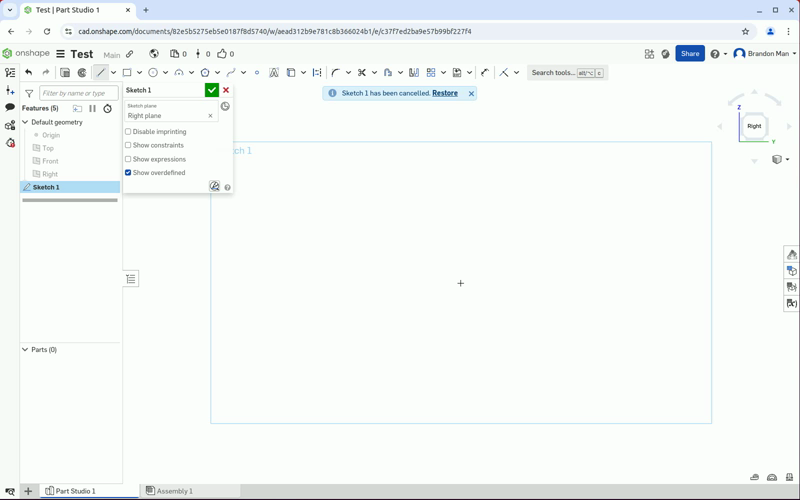
key_up(shift)
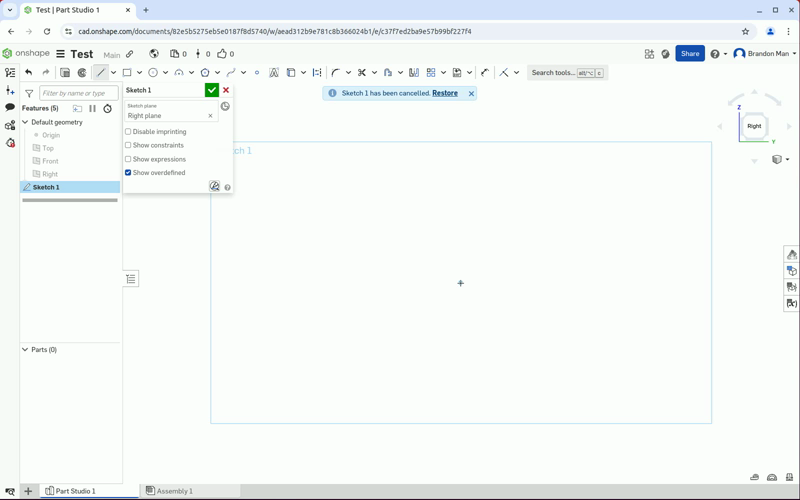
key_down(shift)
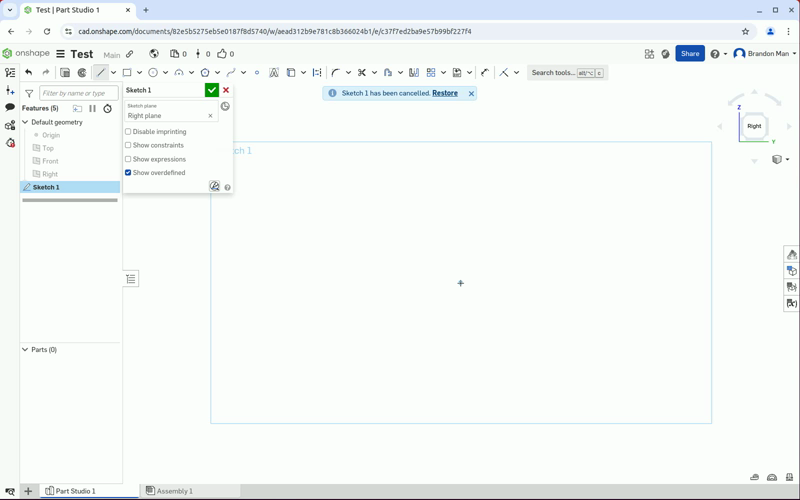
mouse_move(573, 282)
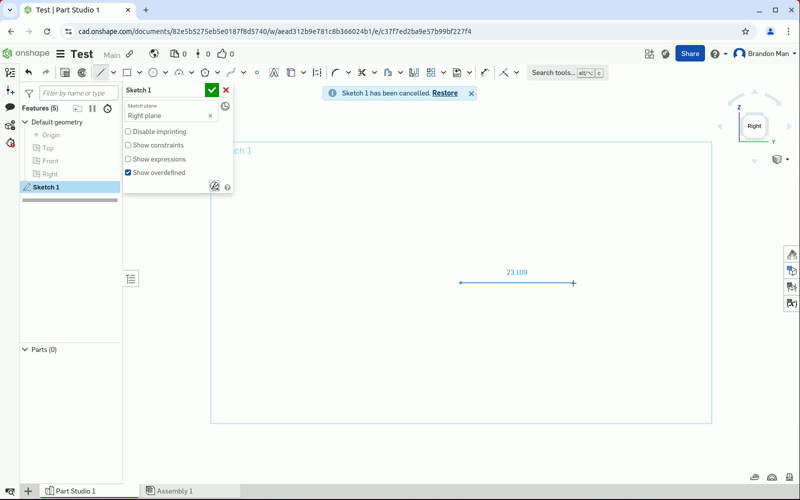
click(573, 282)
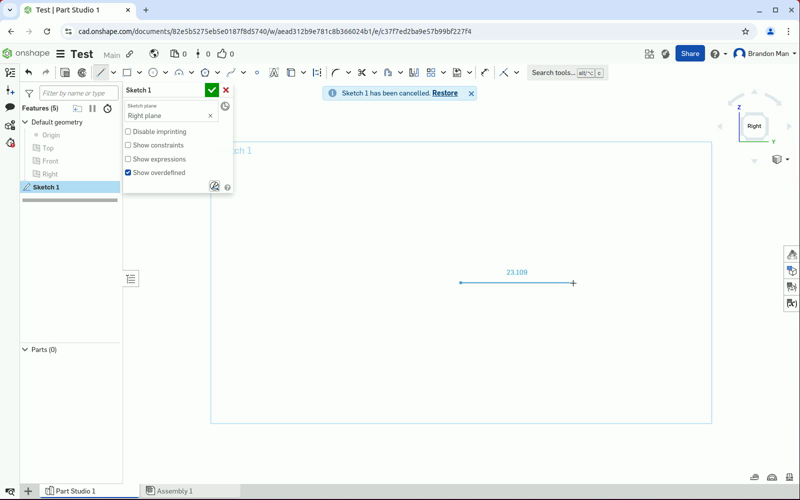
key_up(shift)
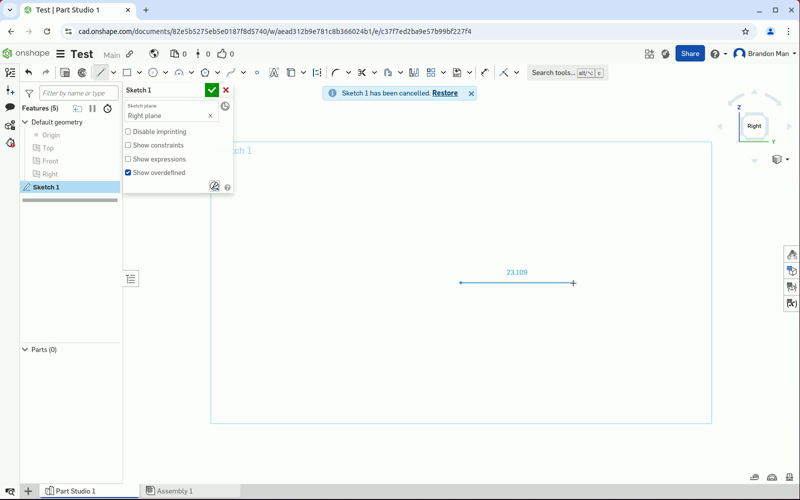
key_down(shift)
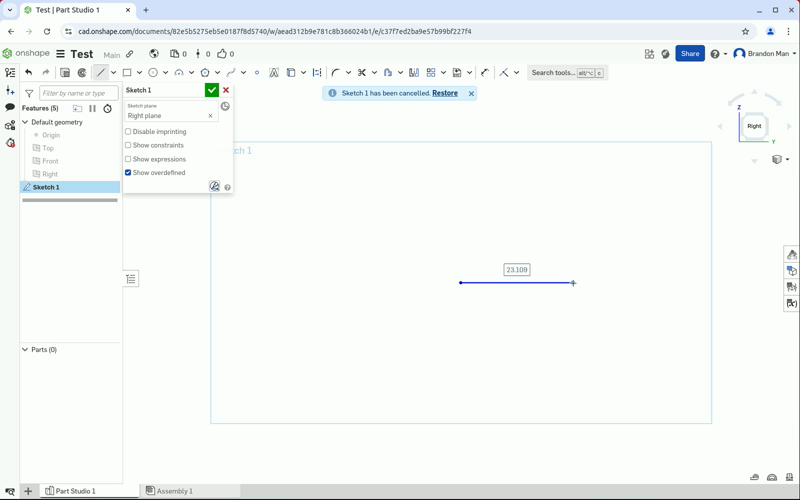
mouse_move(589, 282)
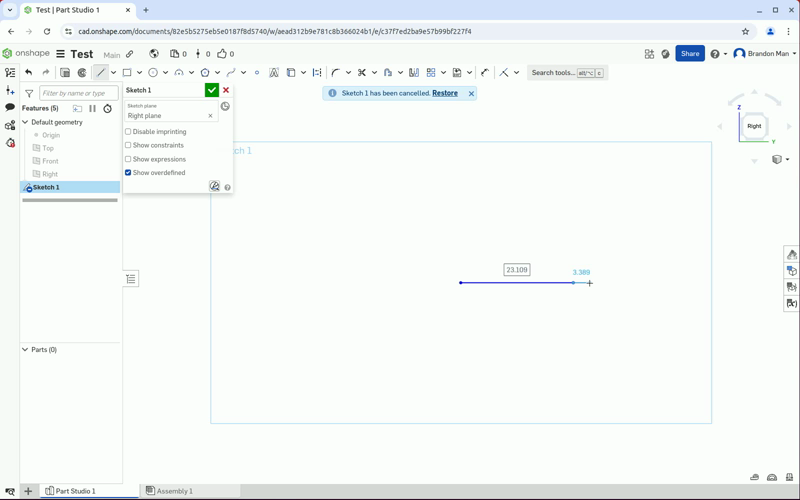
mouse_move(573, 226)
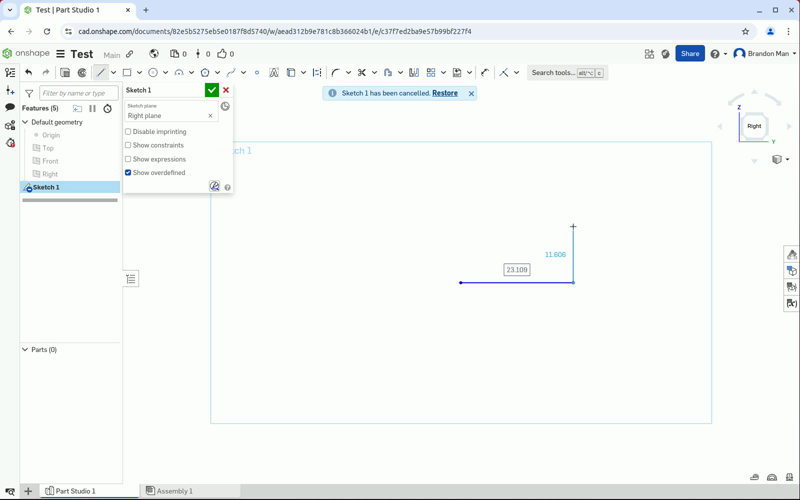
click(573, 226)
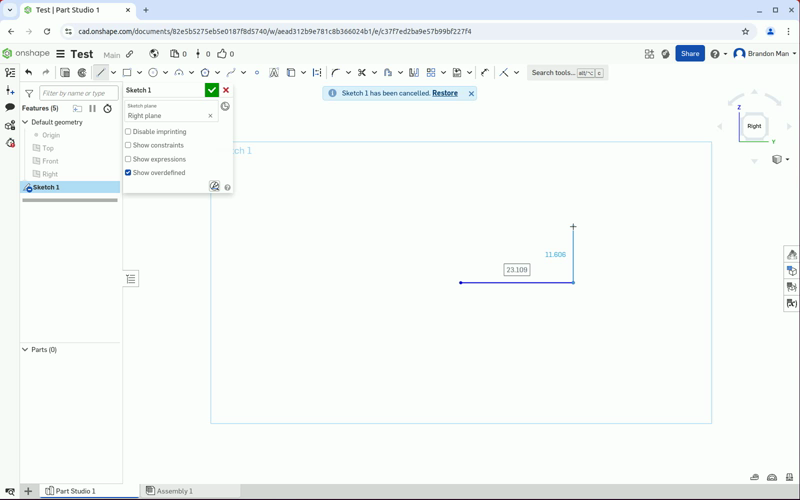
key_up(shift)
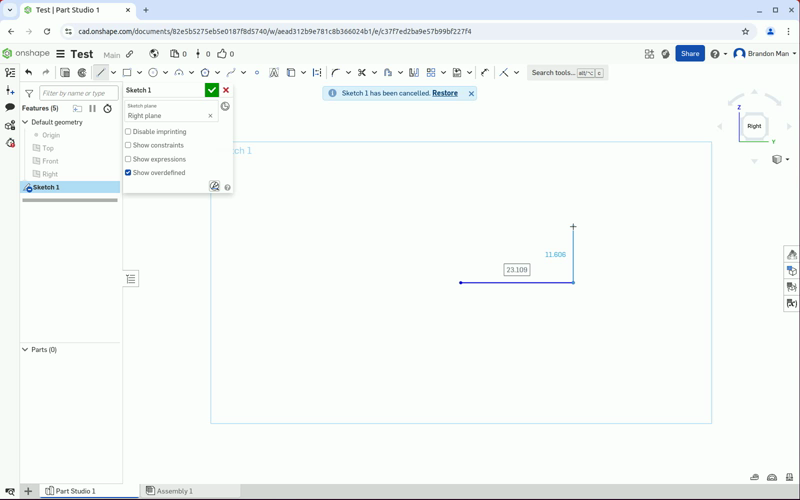
key_down(shift)
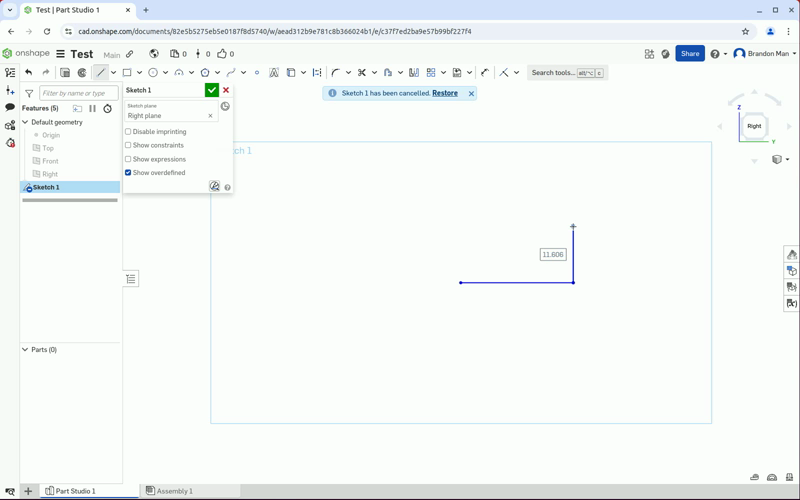
mouse_move(589, 226)
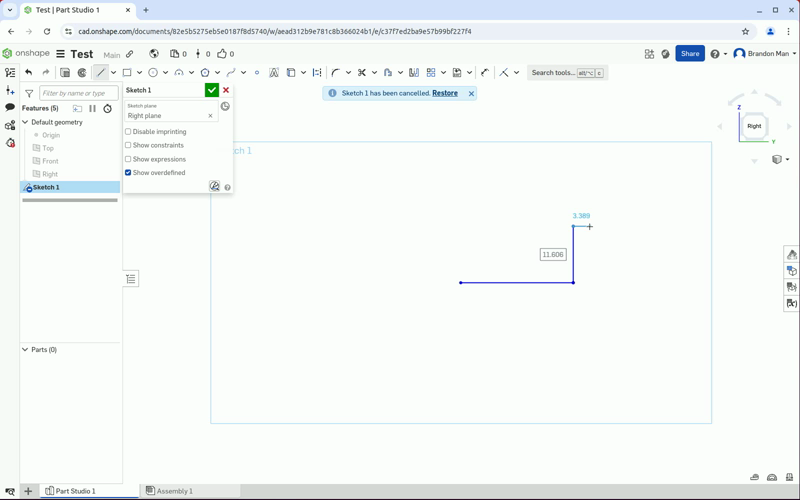
mouse_move(535, 226)
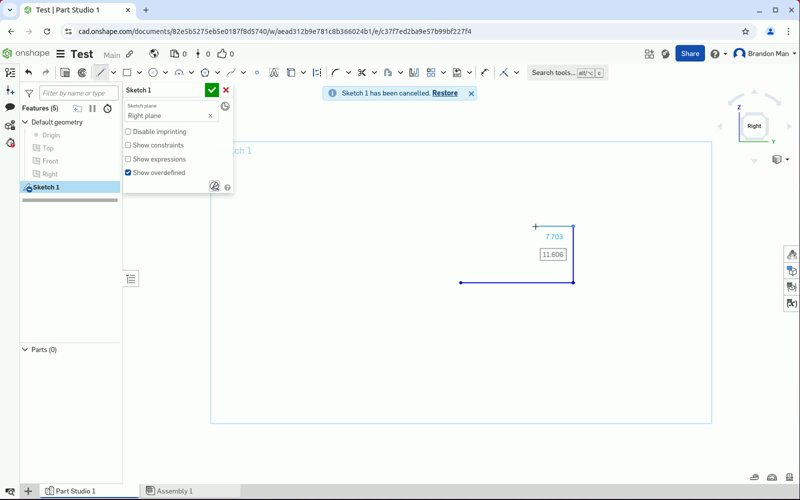
click(535, 226)
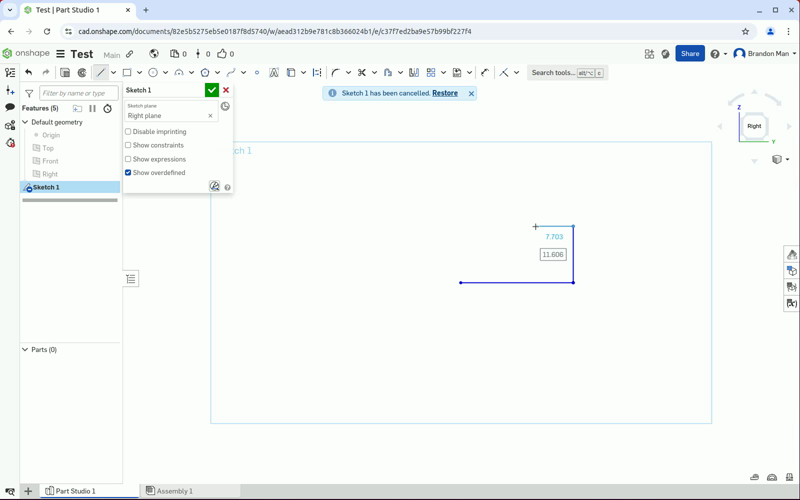
key_up(shift)
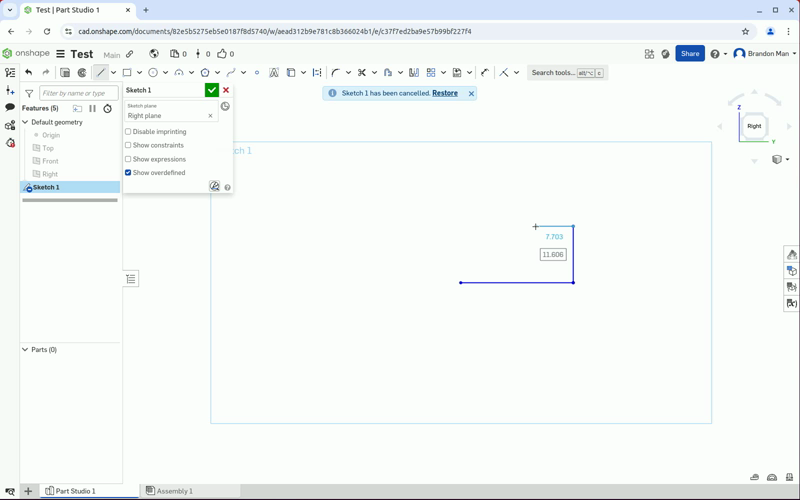
key_down(shift)
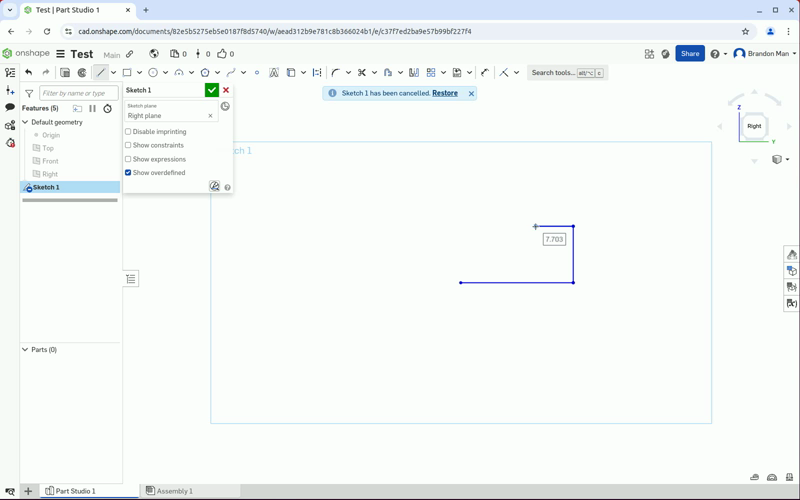
mouse_move(565, 226)
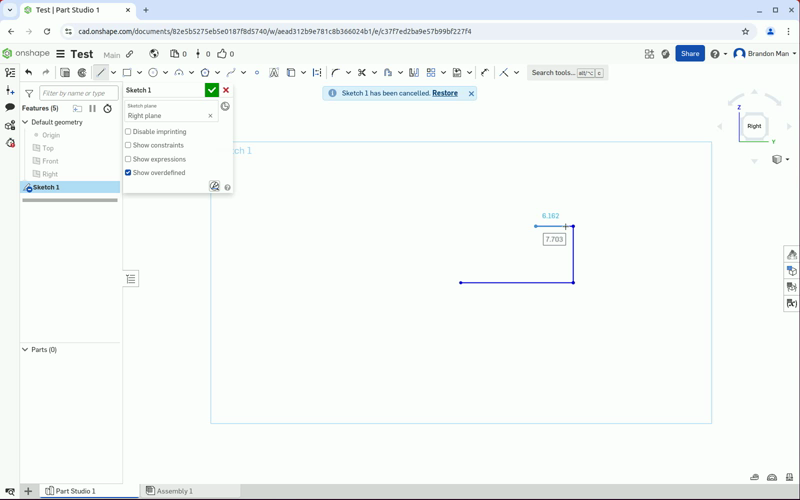
mouse_move(498, 249)
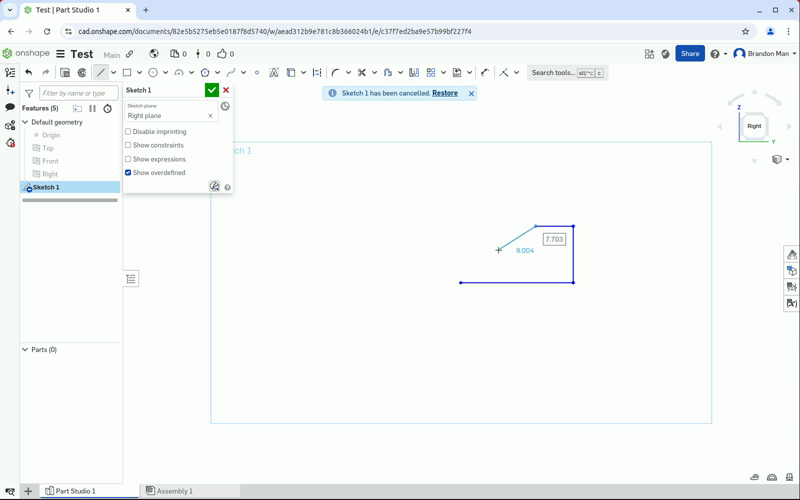
click(498, 249)
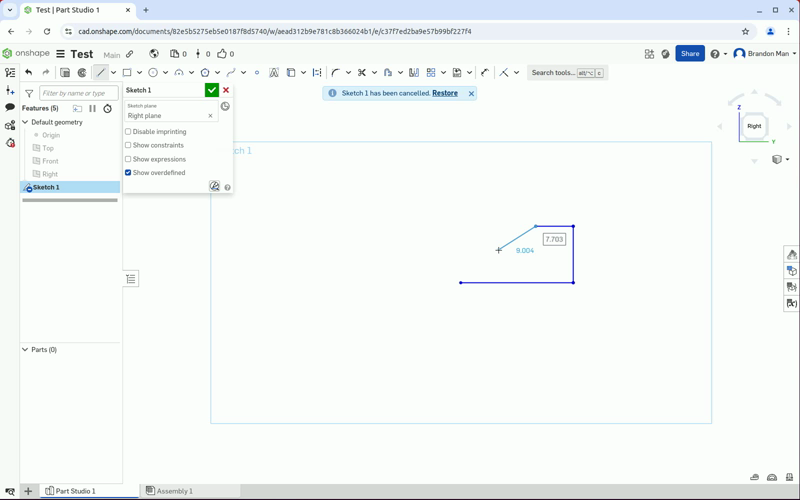
key_up(shift)
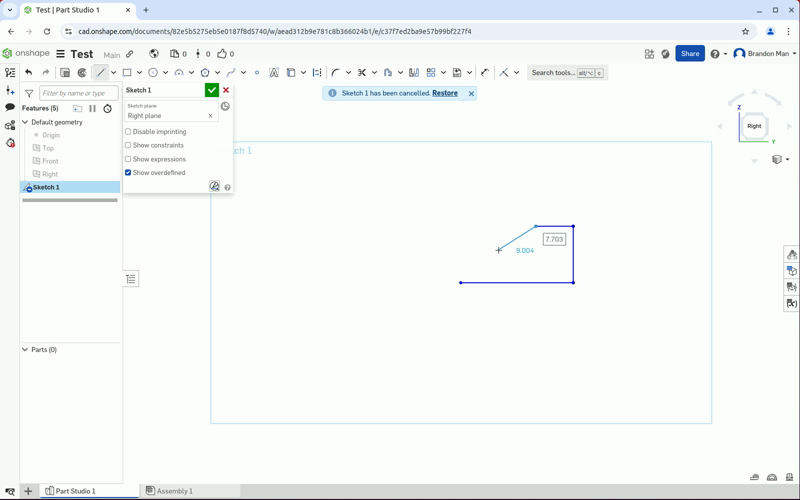
key_down(shift)
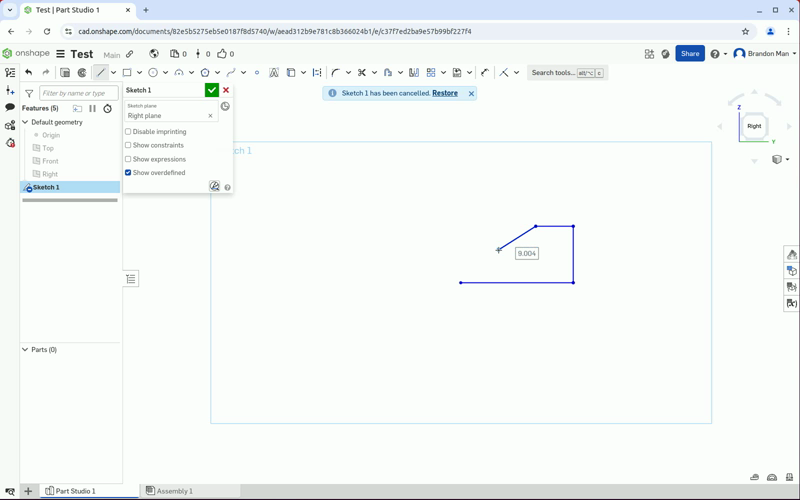
mouse_move(528, 249)
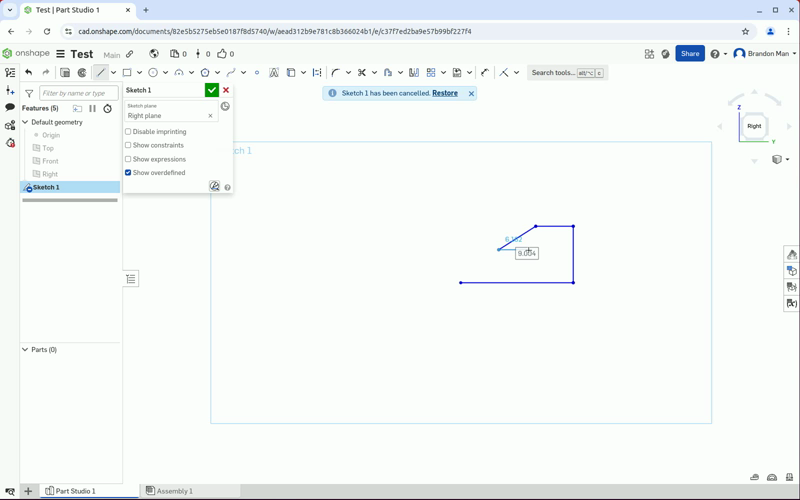
mouse_move(498, 226)
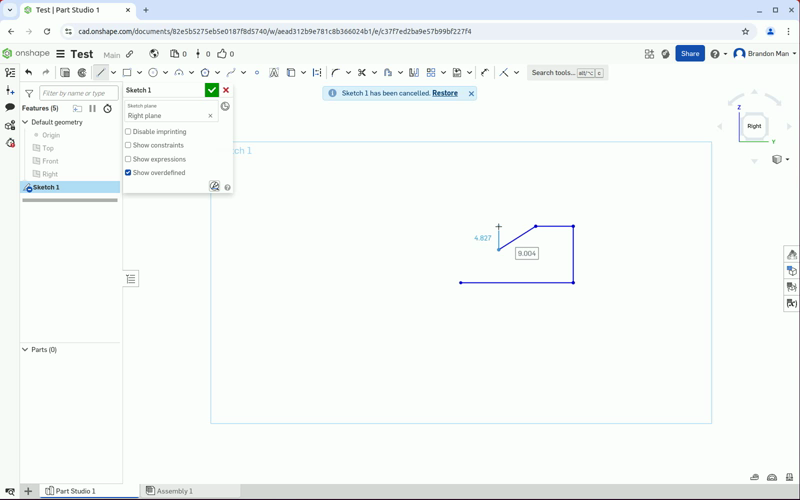
click(498, 226)
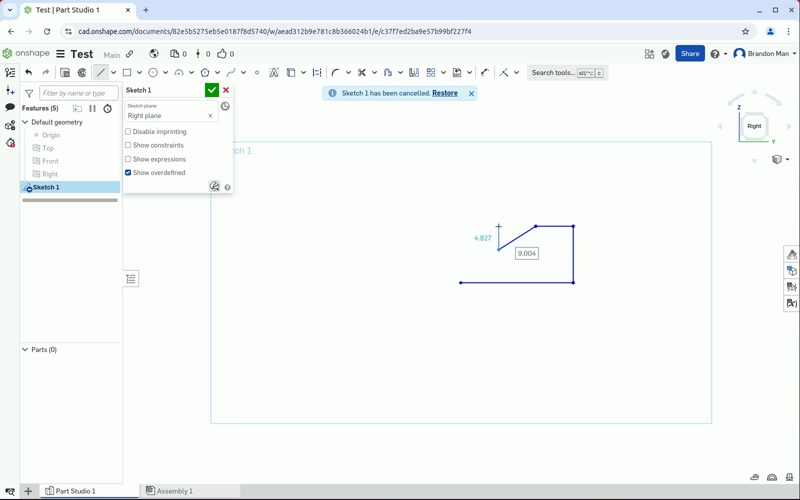
key_up(shift)
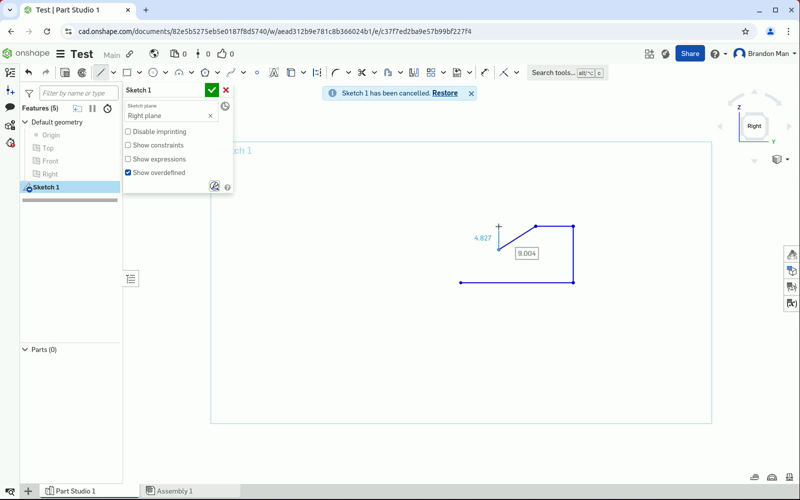
key_down(shift)
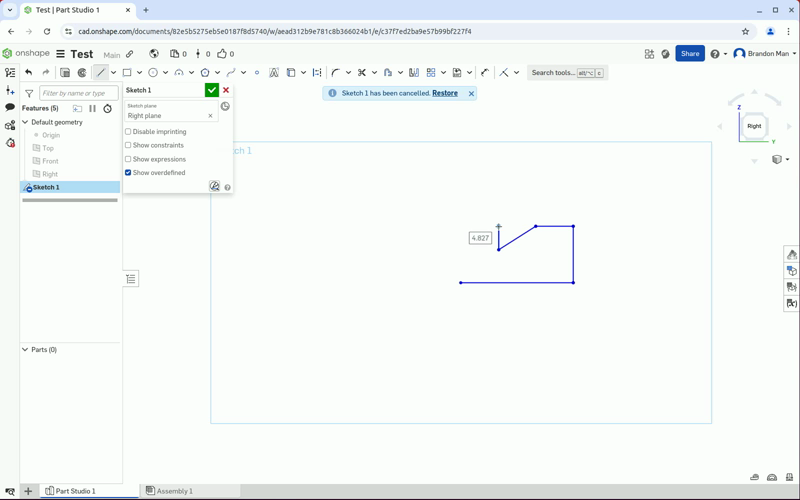
mouse_move(528, 226)
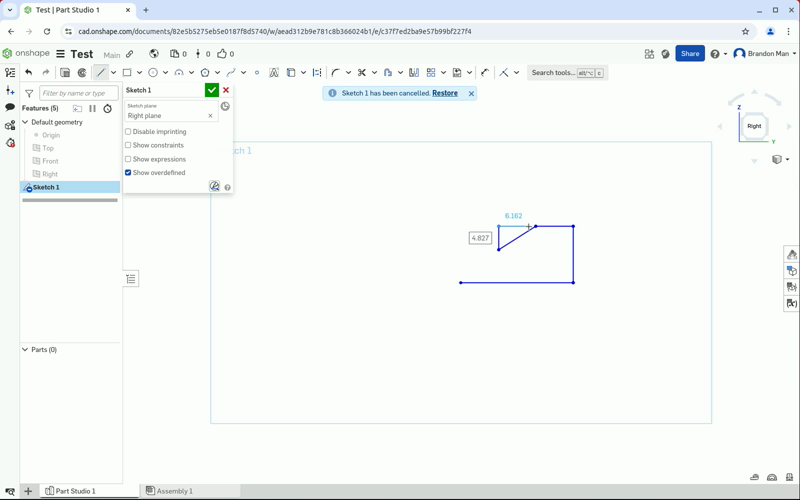
mouse_move(460, 226)
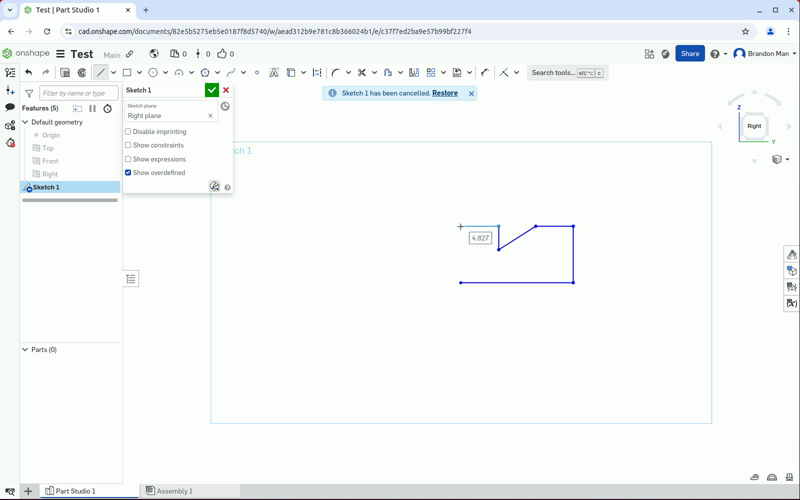
click(460, 226)
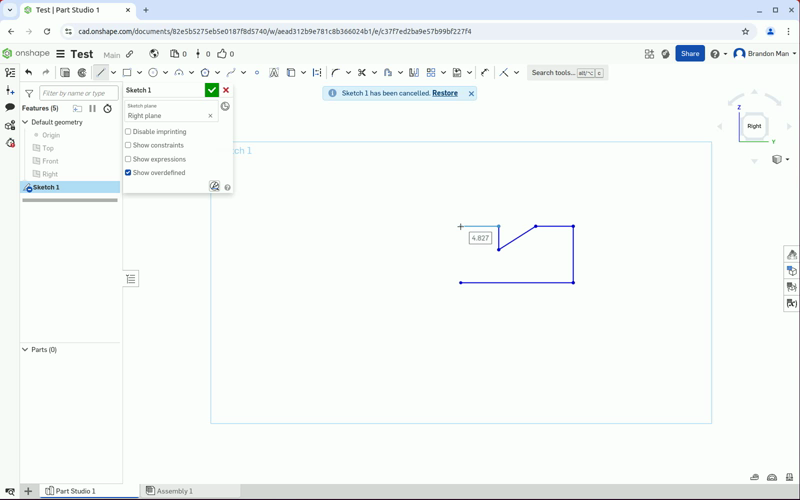
key_up(shift)
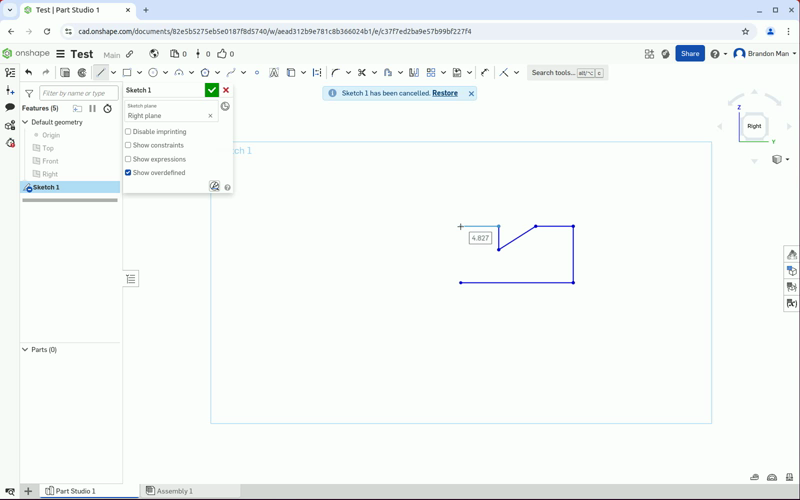
mouse_move(490, 226)
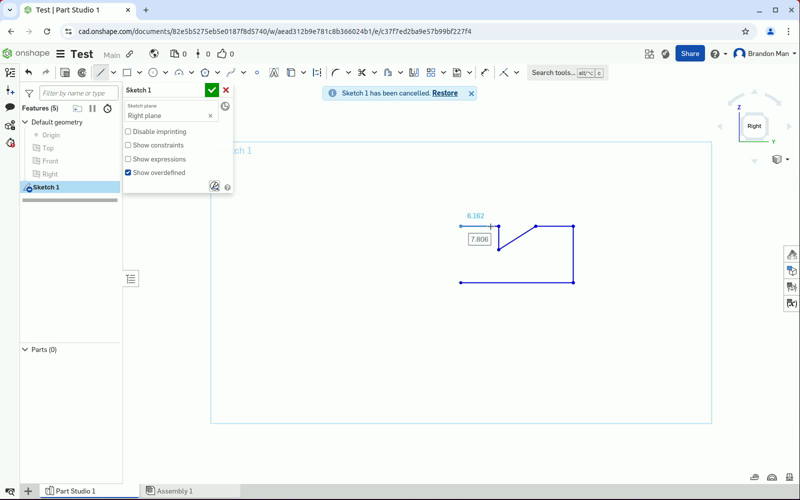
key_down(shift)
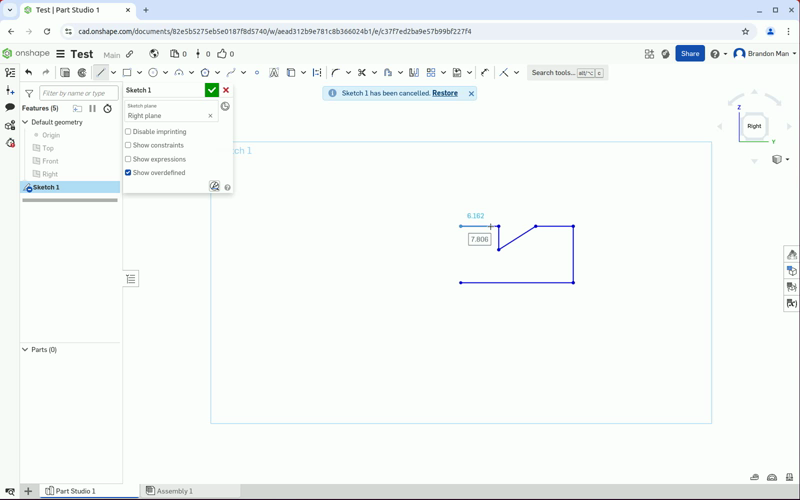
mouse_move(460, 282)
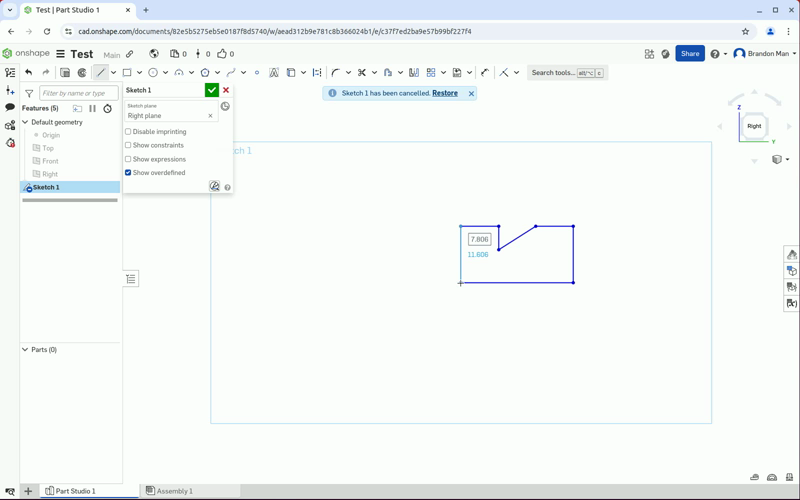
key_up(shift)
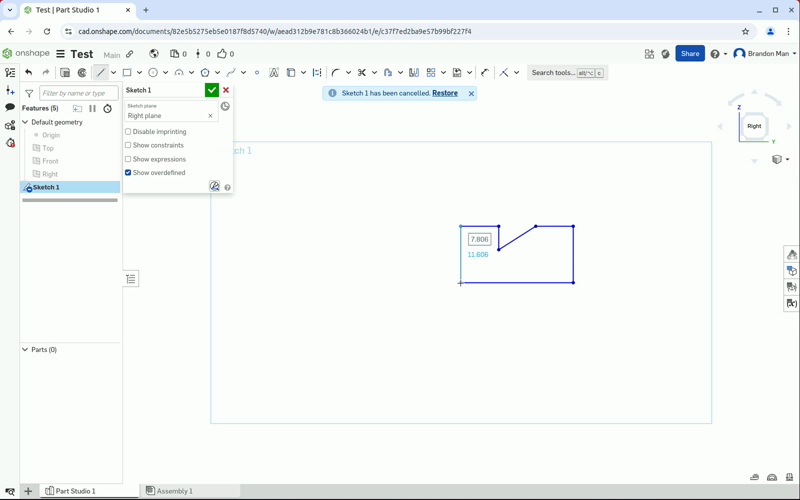
click(460, 282)
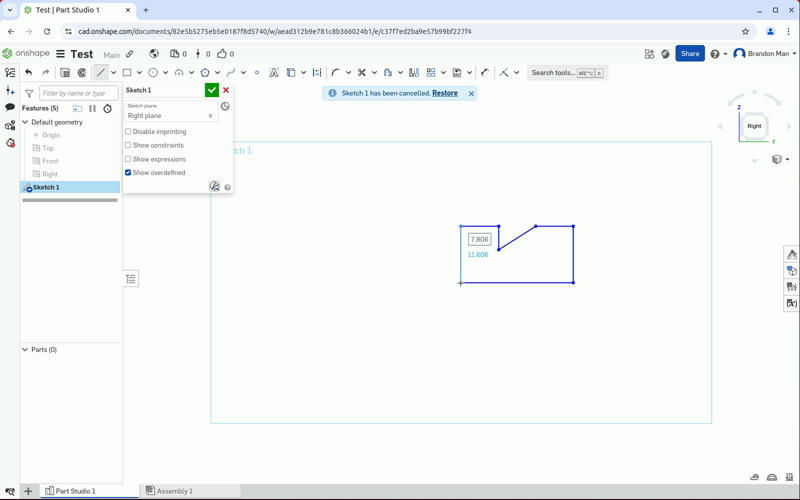
key(esc)
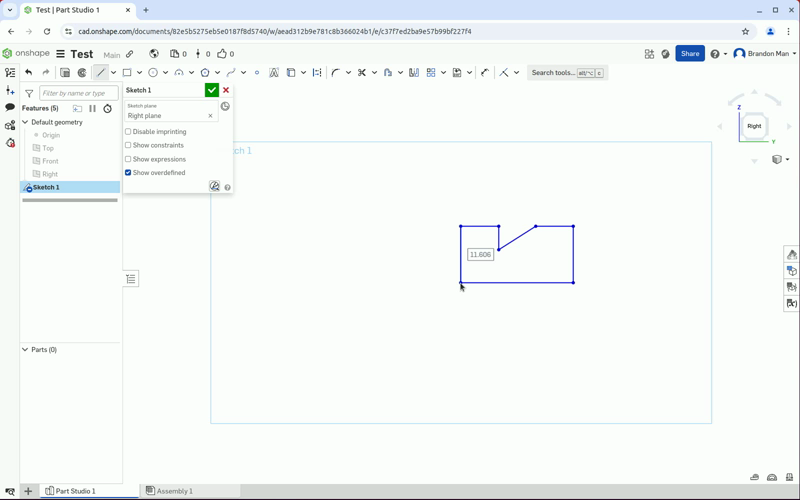
mouse_move(553, 235)
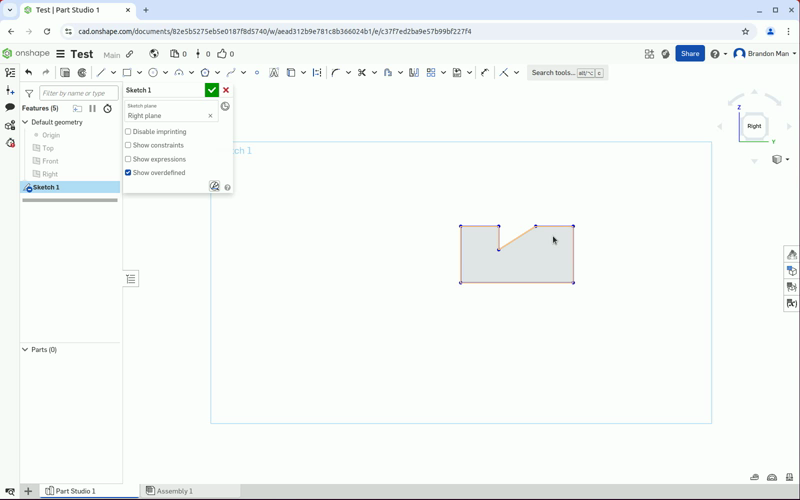
click(553, 235)
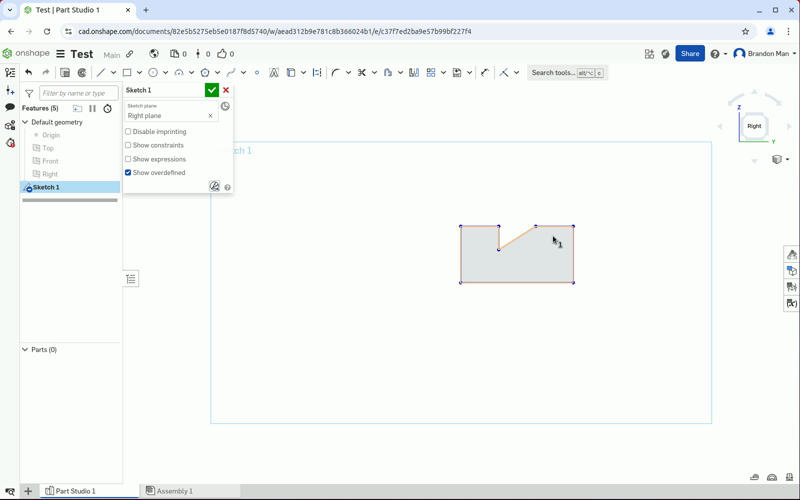
mouse_move(73, 352)
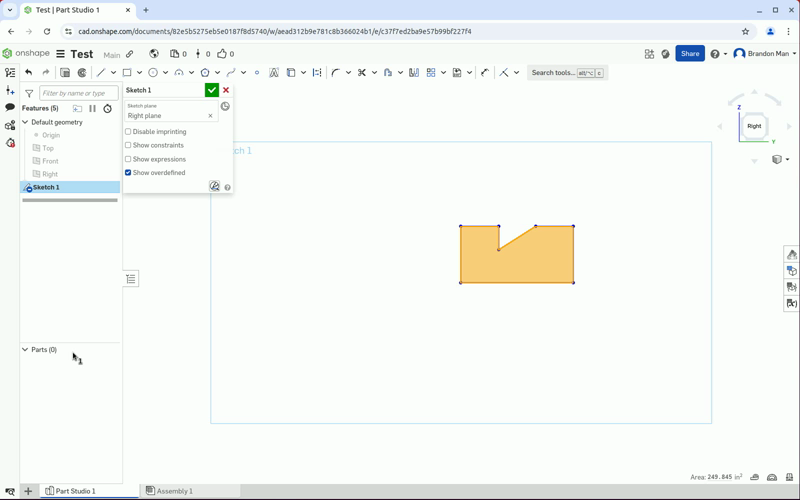
key(shift+y)
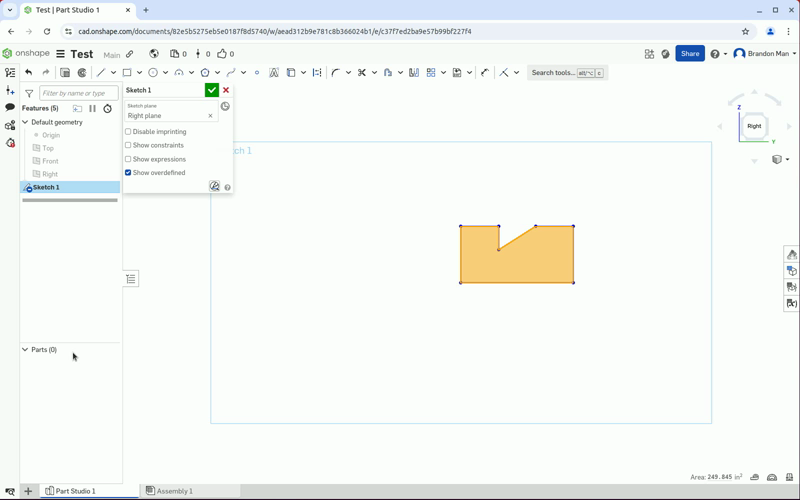
key(shift+e)
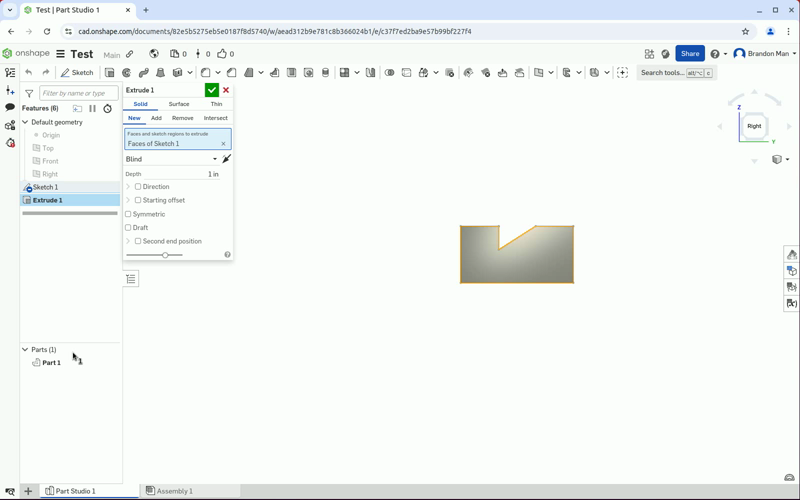
mouse_move(143, 106)
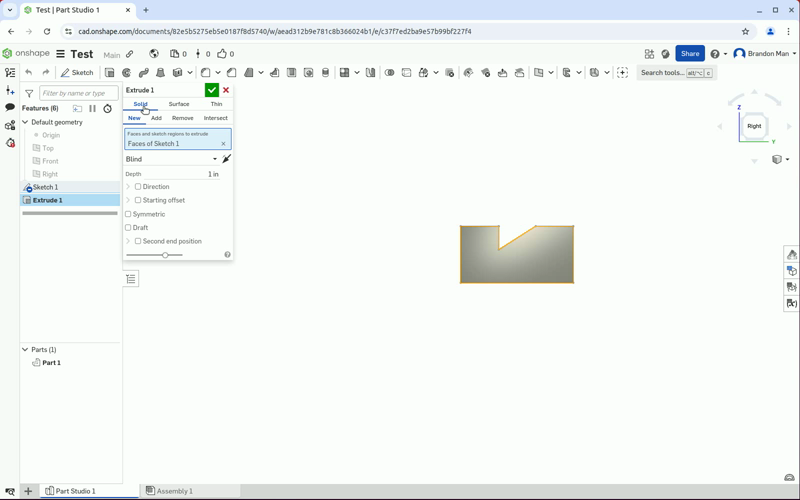
click(143, 106)
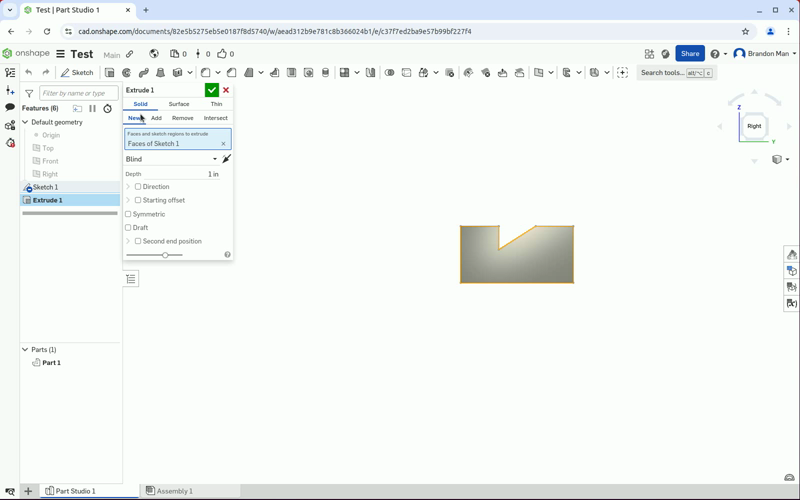
mouse_move(137, 120)
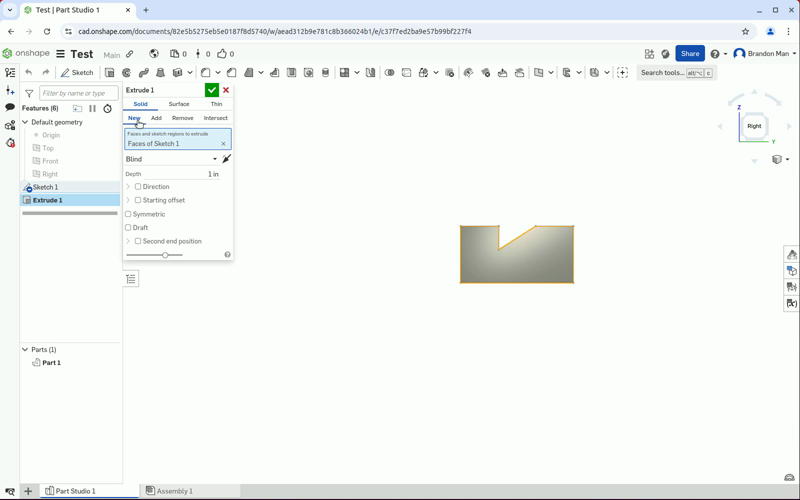
click(137, 120)
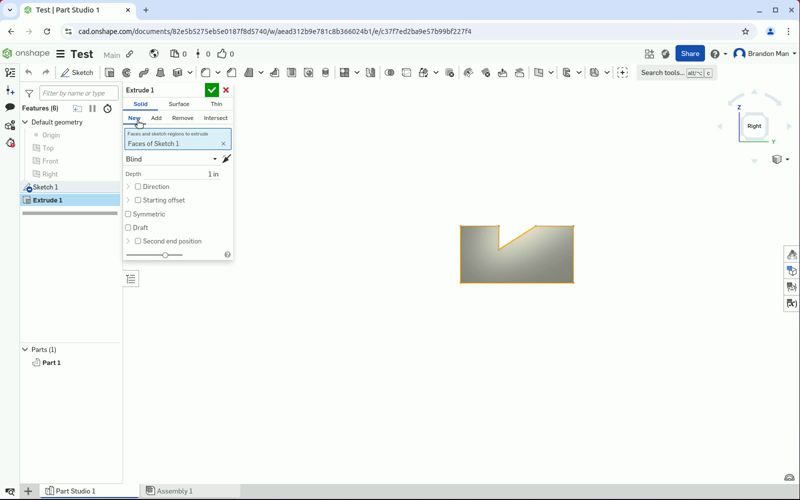
key(tab, 4)
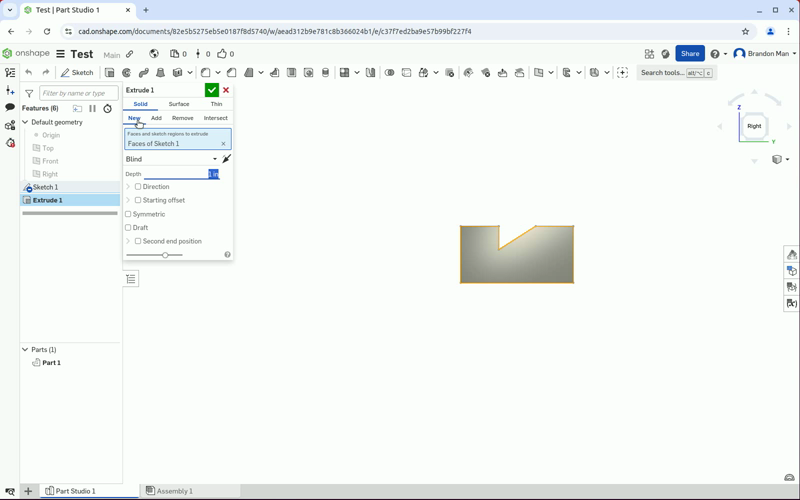
text(2.166)
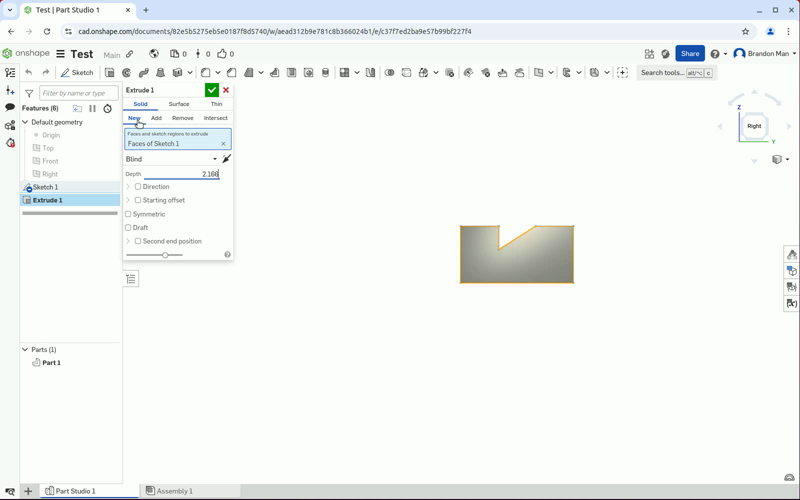
key(enter)
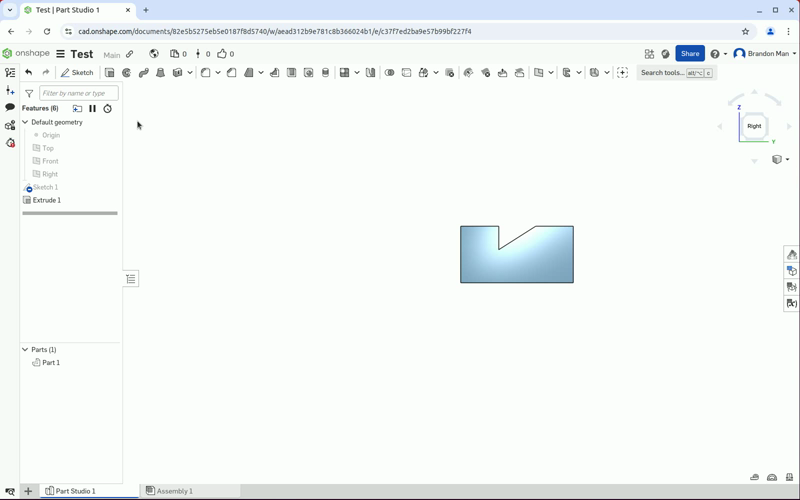
key(shift+h)
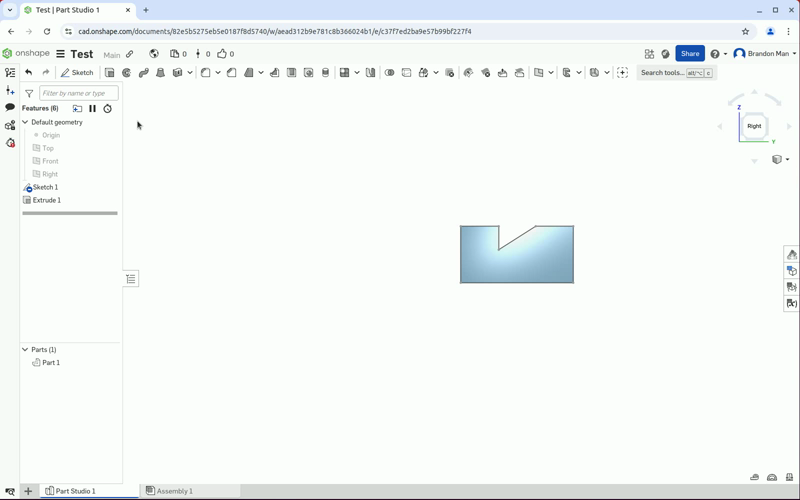
key(shift+h)
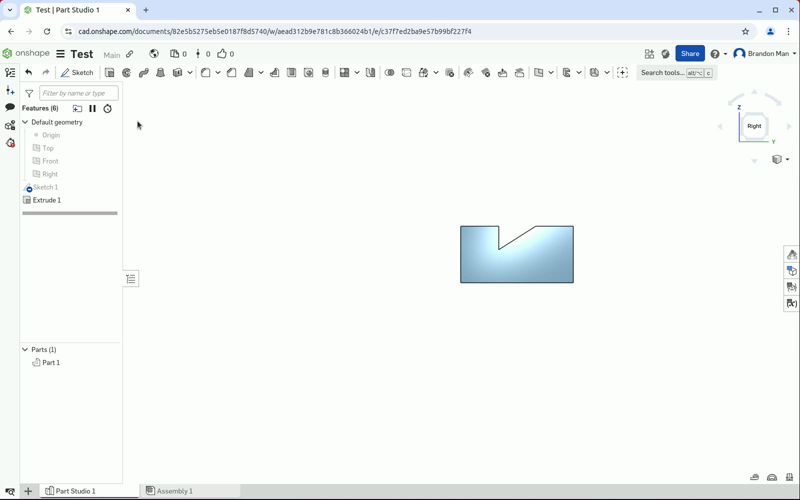
mouse_move(73, 189)
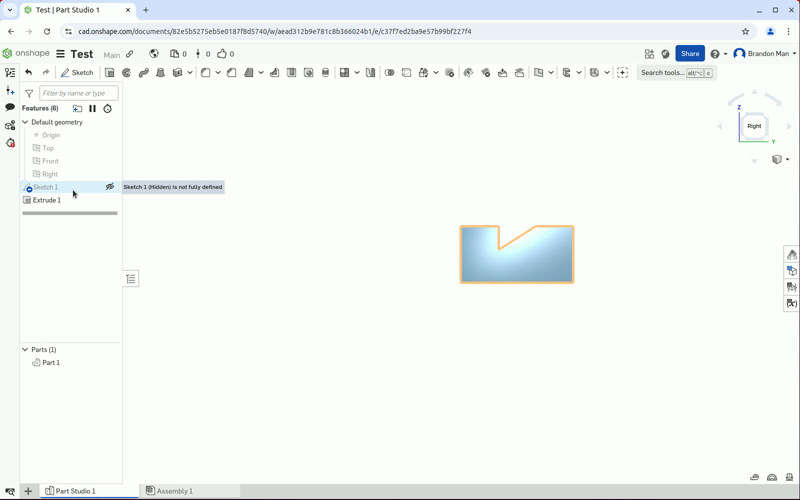
click(73, 189)
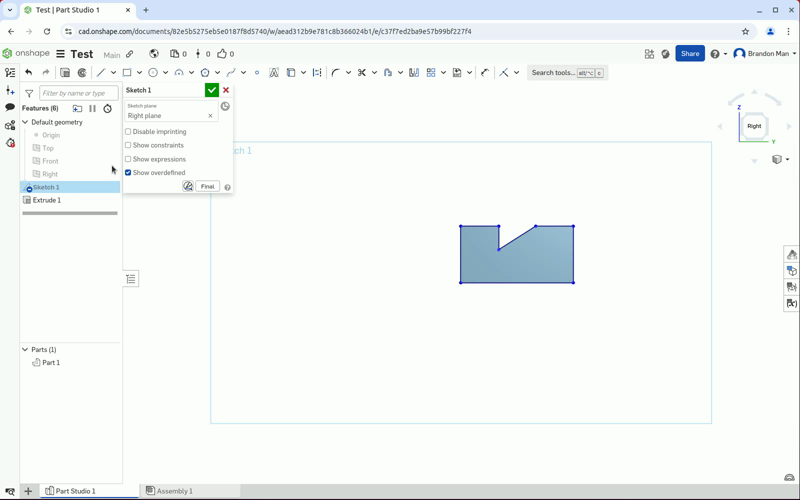
mouse_move(229, 92)
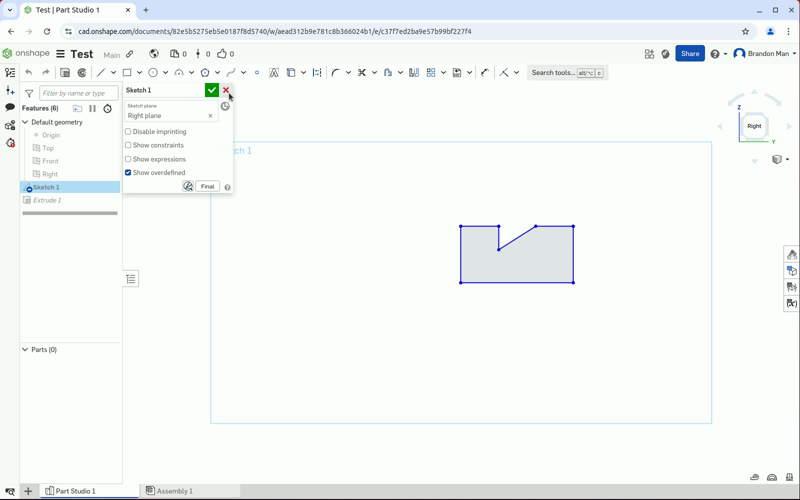
click(229, 92)
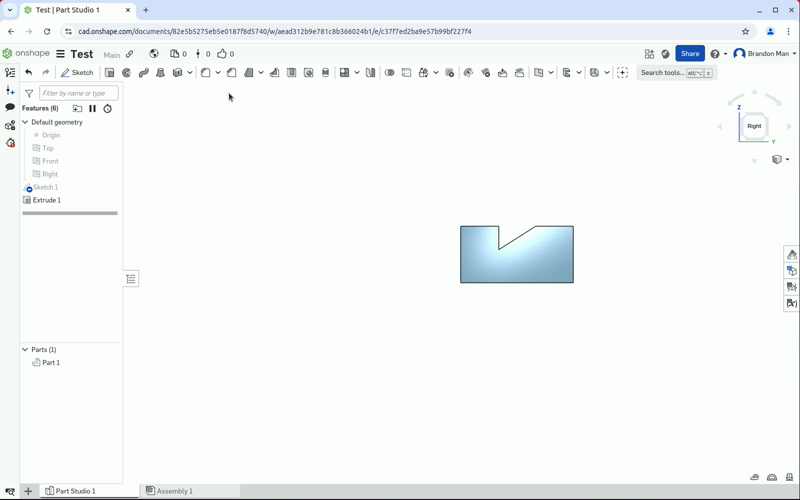
mouse_move(541, 75)
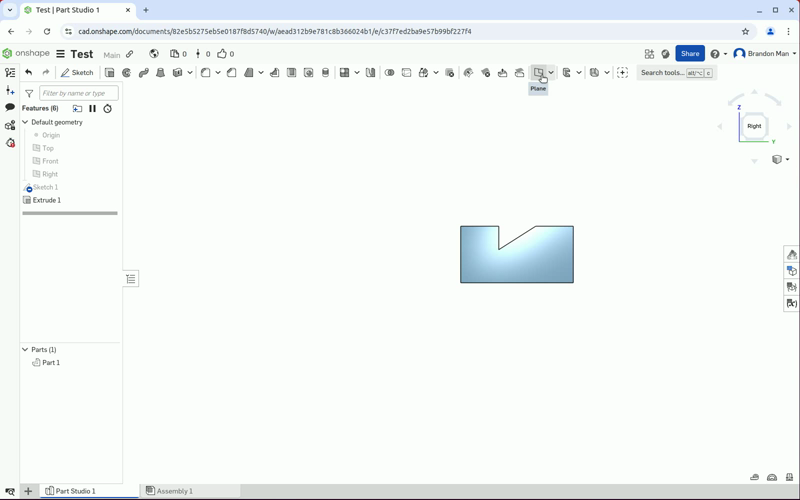
click(541, 75)
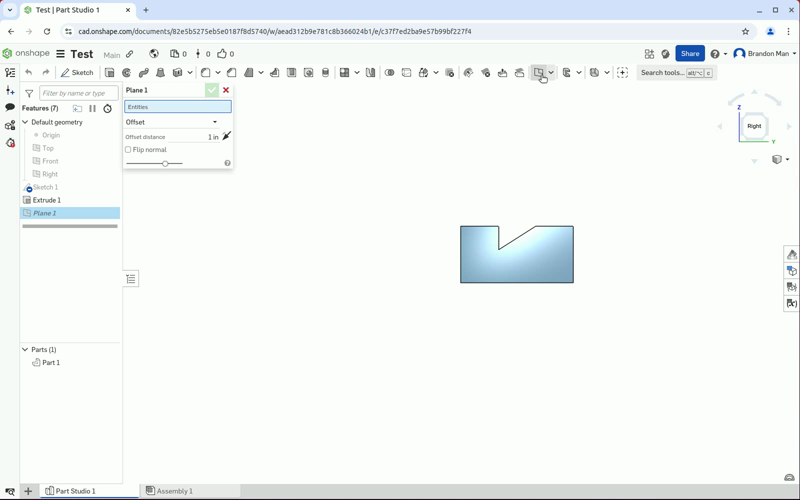
mouse_move(73, 176)
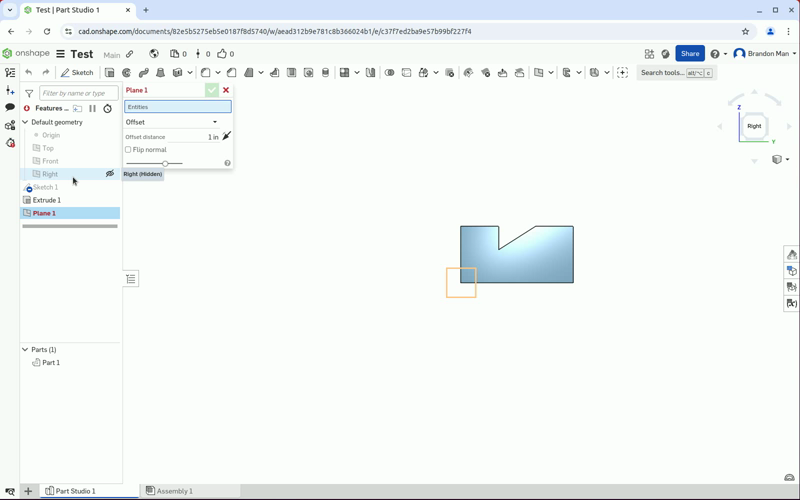
click(73, 176)
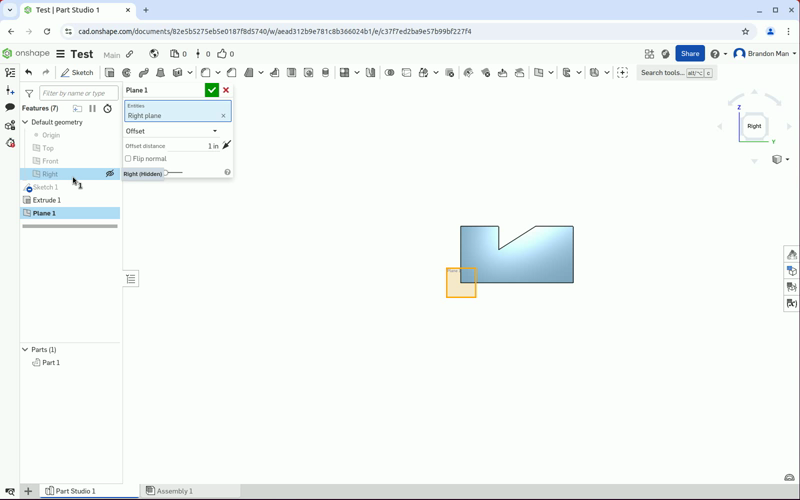
key(tab, 2)
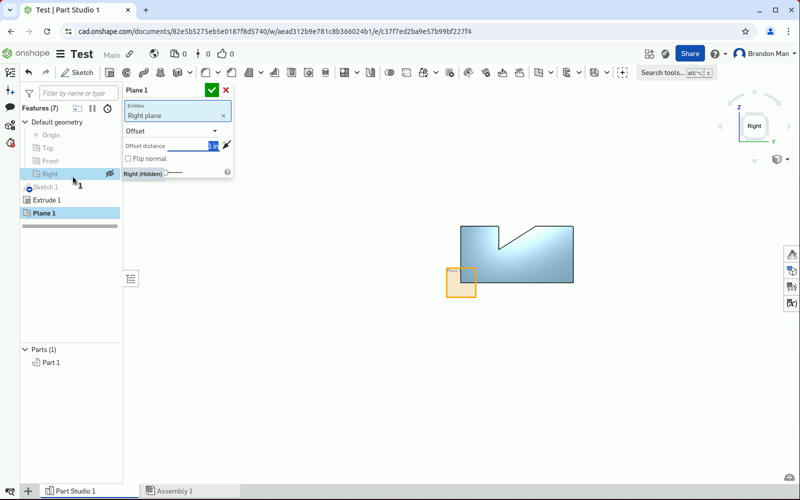
text(2.157)
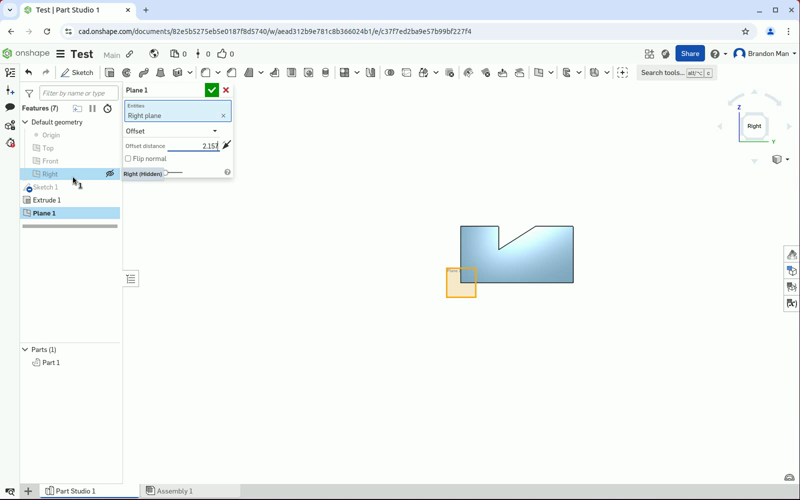
key(enter, 2)
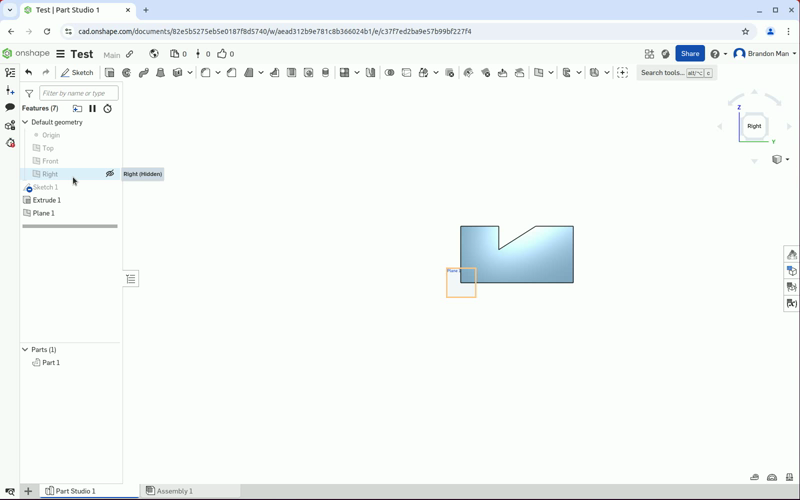
key(shift+s)
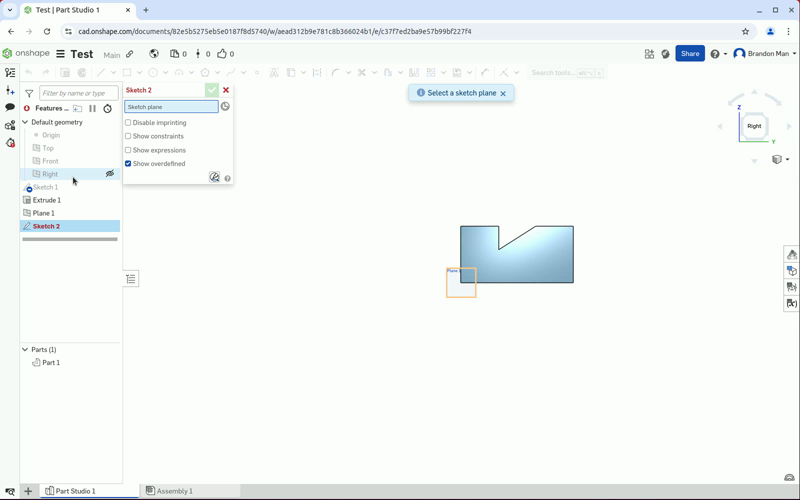
mouse_move(73, 215)
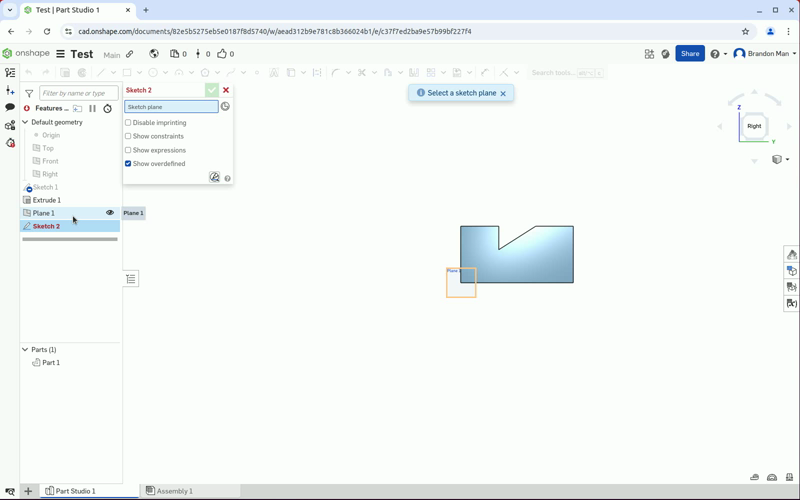
click(73, 215)
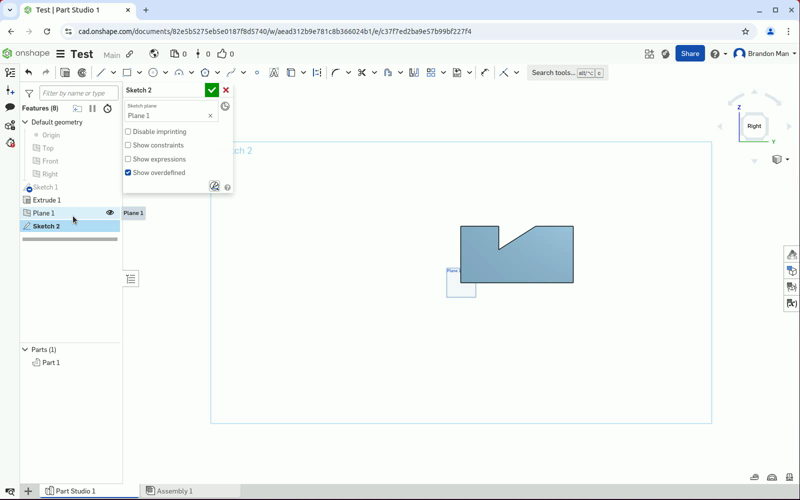
mouse_move(73, 352)
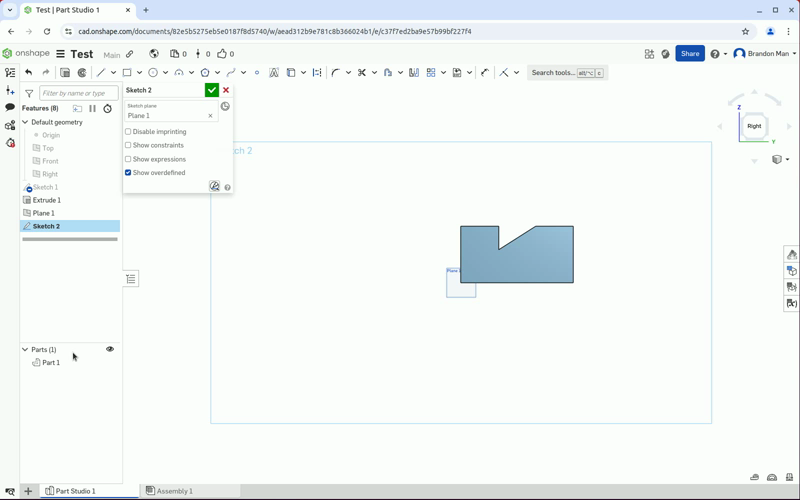
key(y)
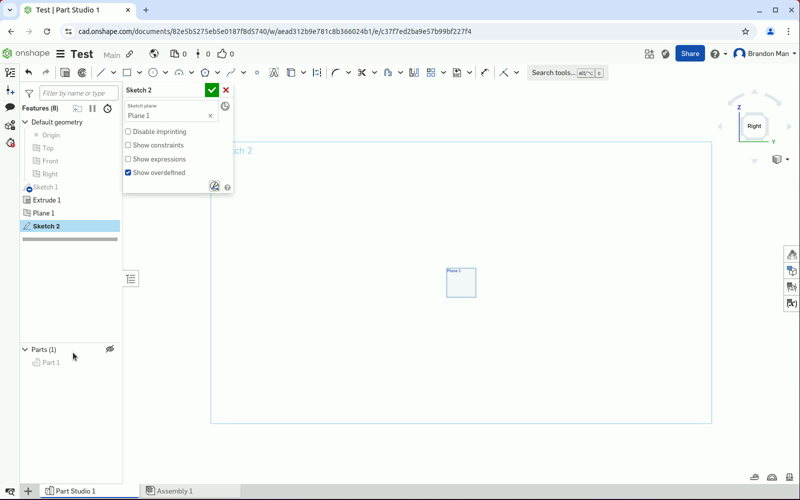
key(l)
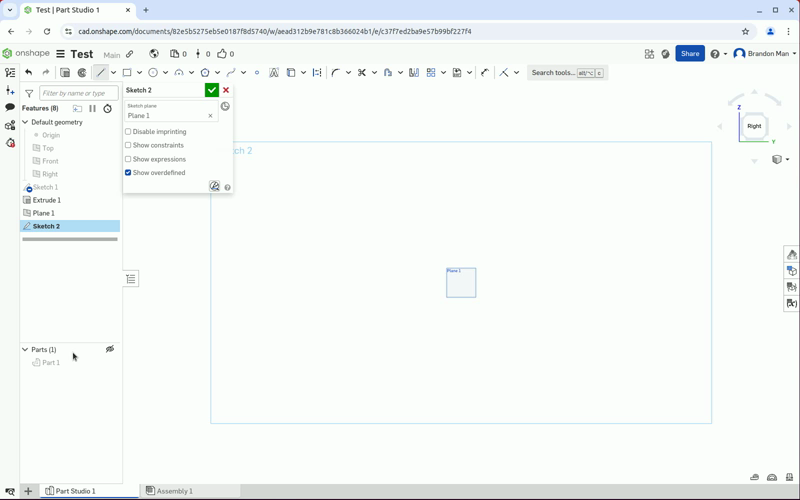
key_down(shift)
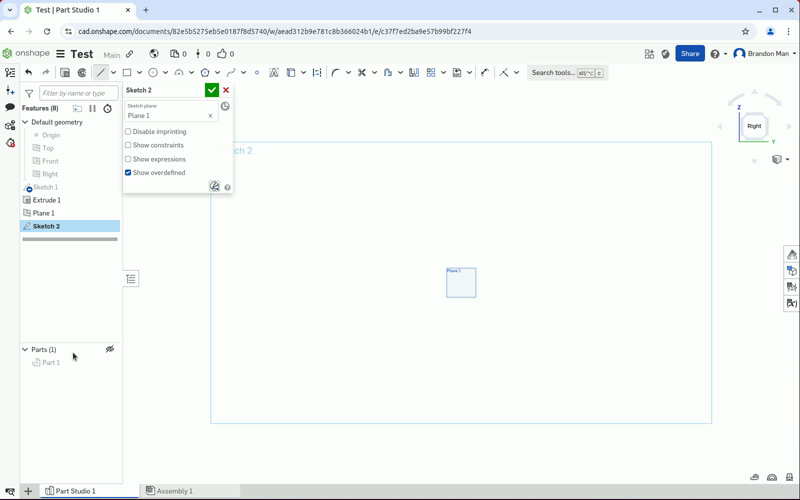
mouse_move(535, 237)
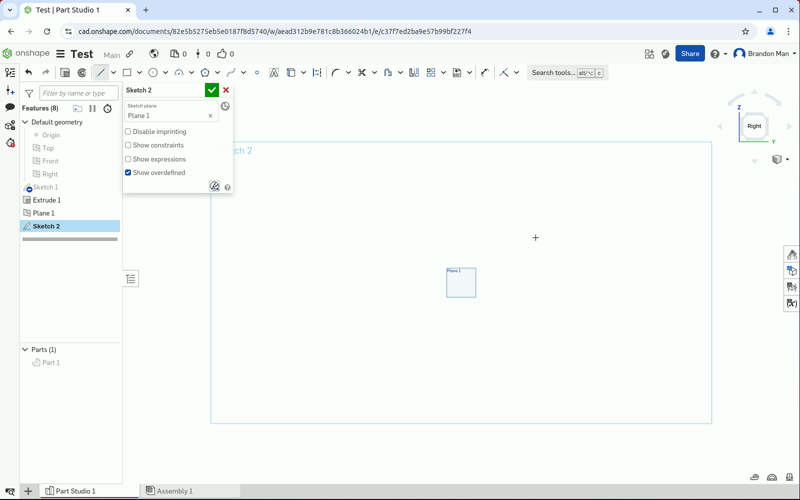
click(535, 237)
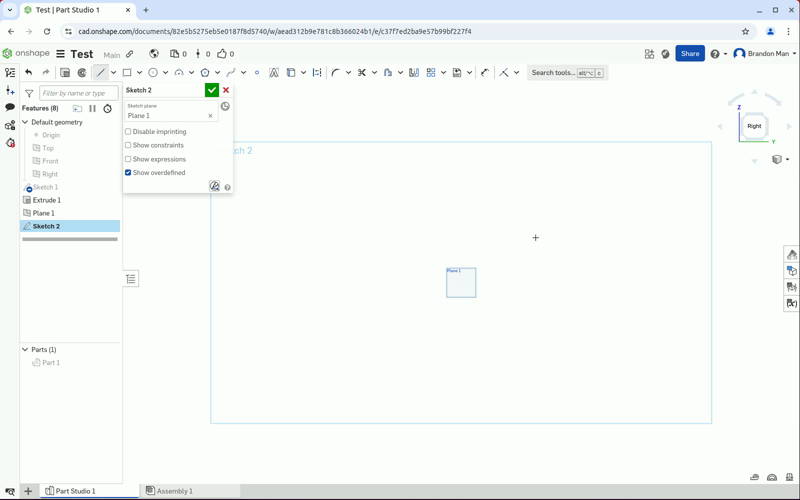
key_up(shift)
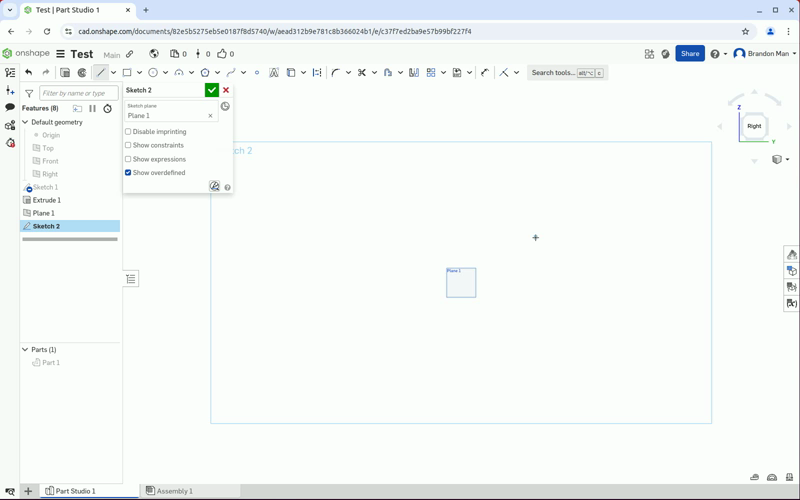
key_down(shift)
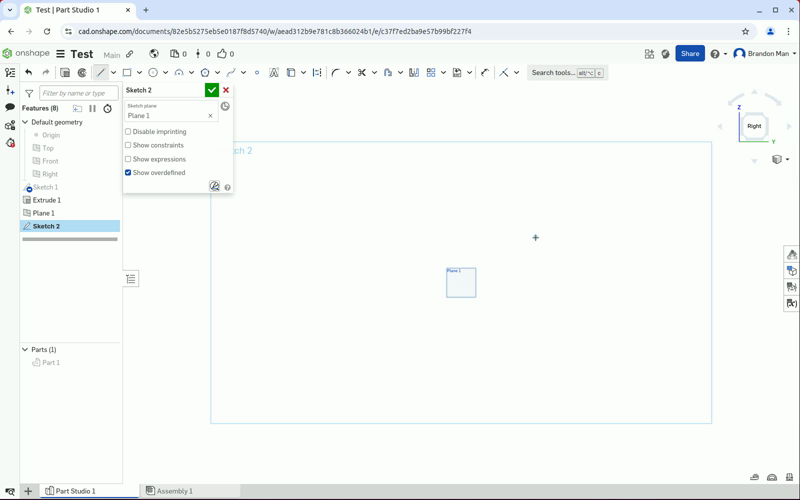
mouse_move(565, 237)
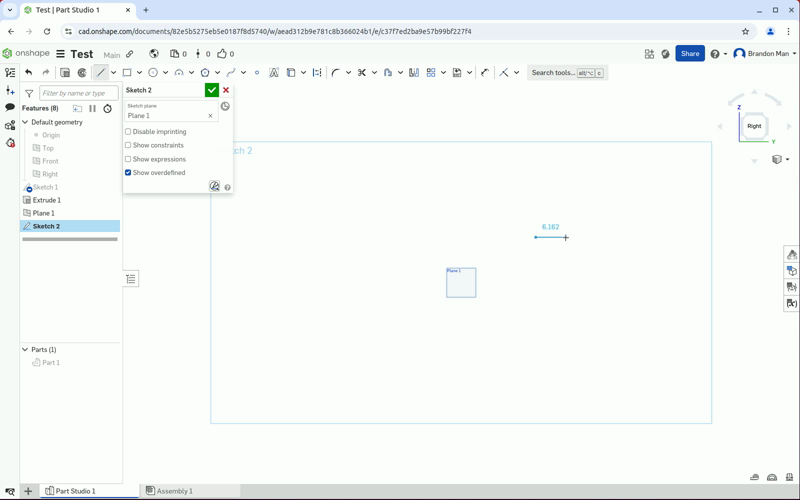
mouse_move(574, 237)
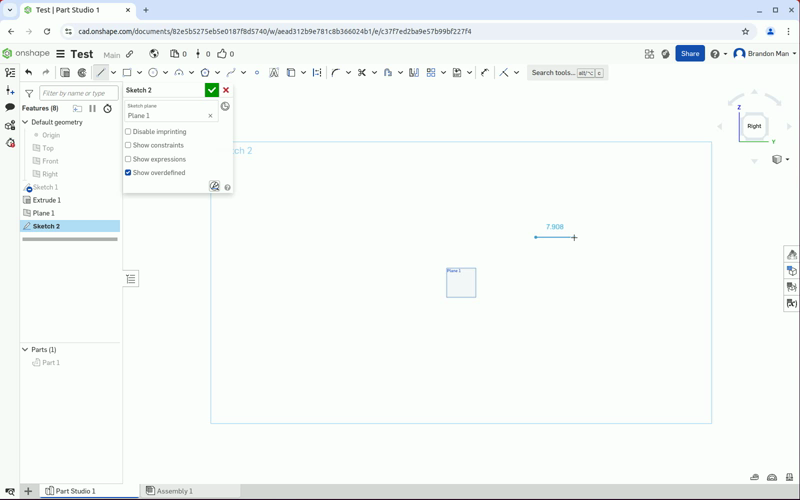
click(574, 237)
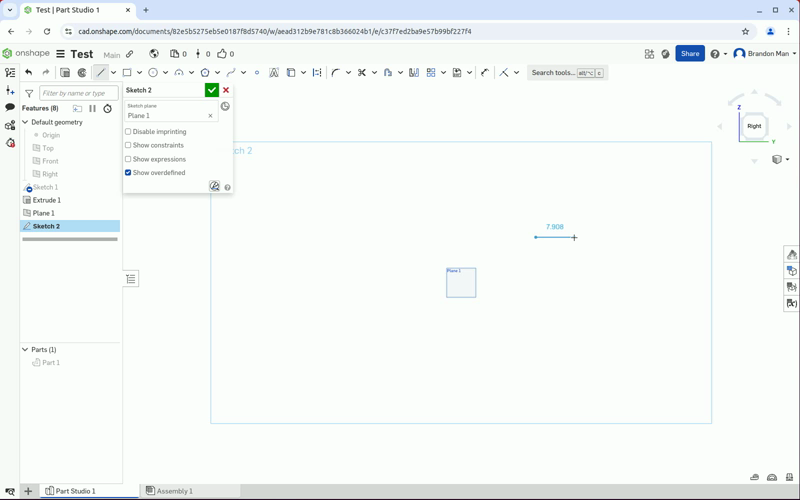
key_up(shift)
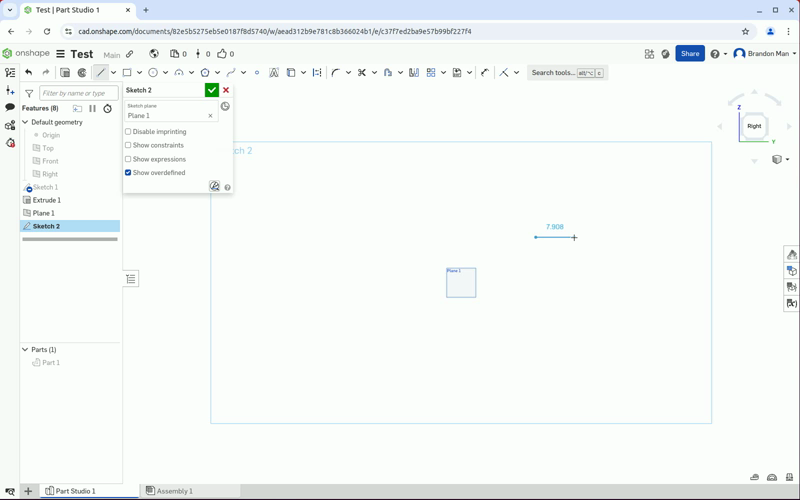
key_down(shift)
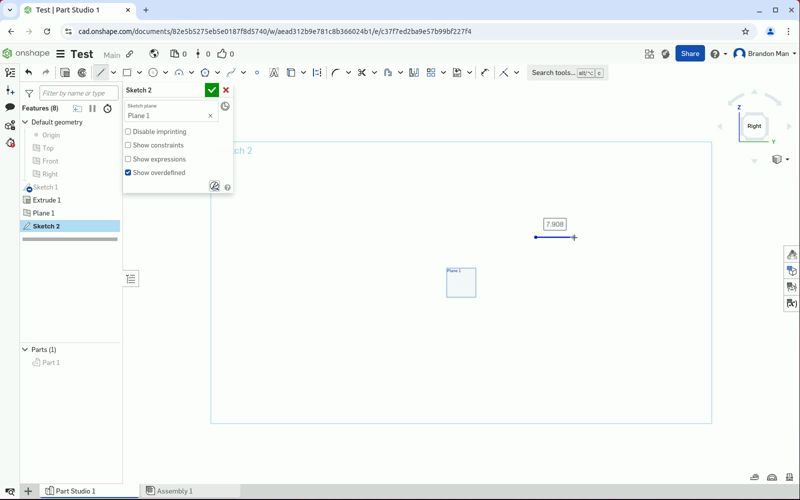
mouse_move(589, 237)
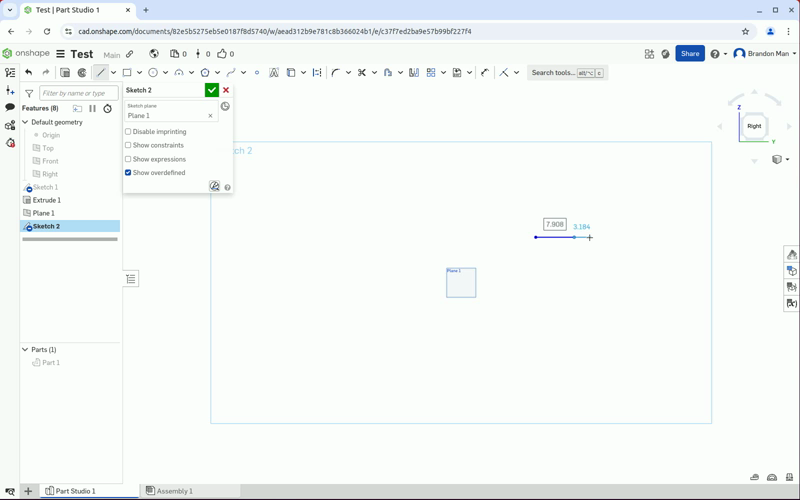
mouse_move(574, 227)
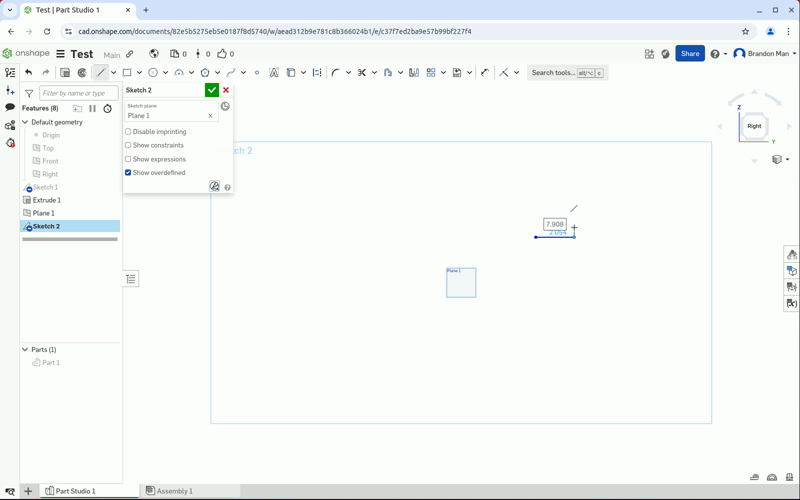
click(574, 227)
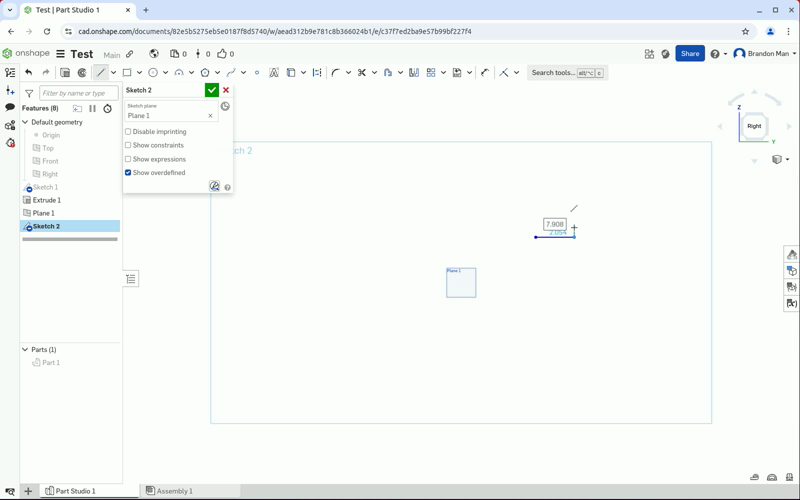
key_up(shift)
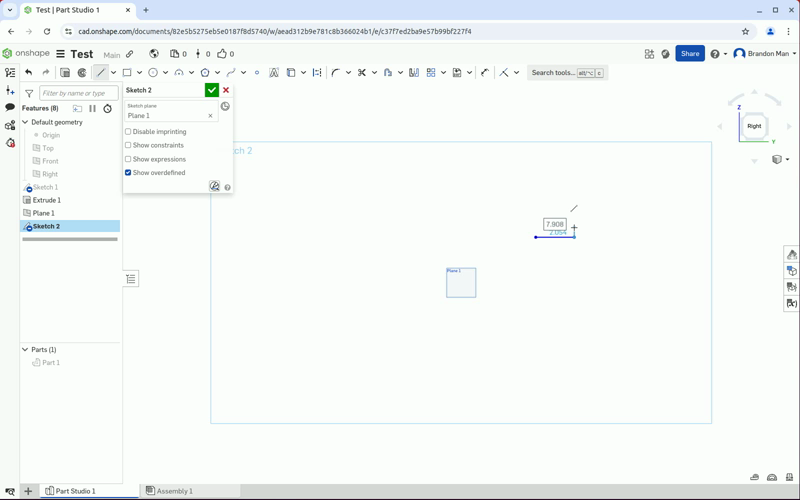
key_down(shift)
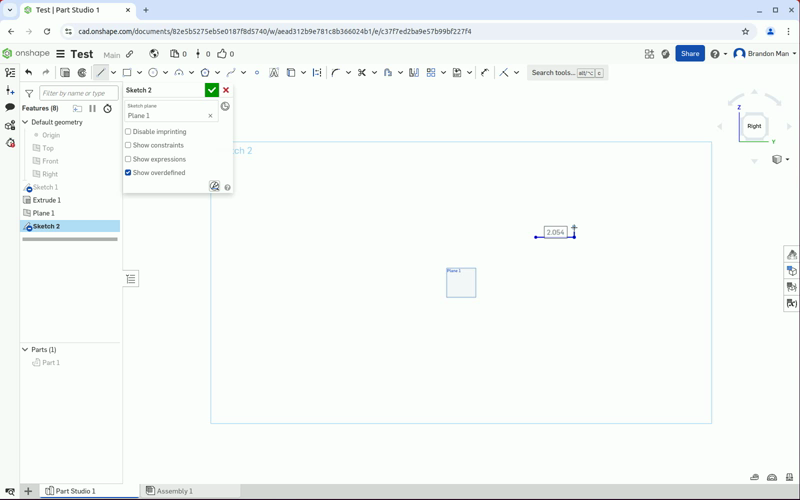
mouse_move(589, 227)
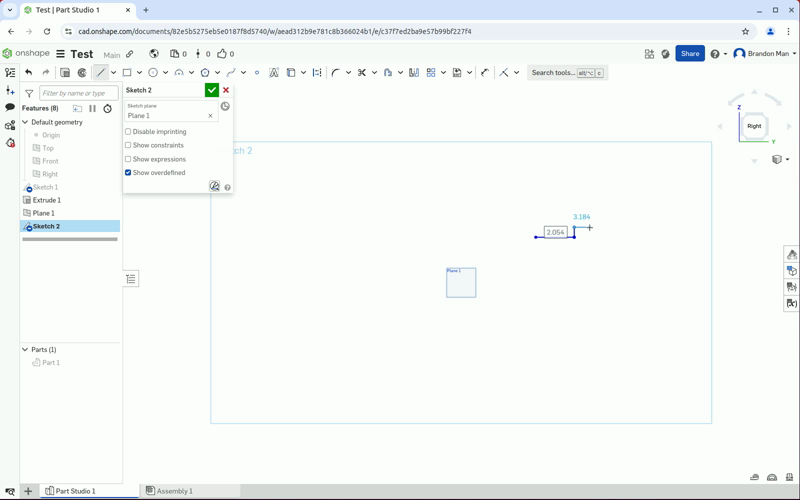
mouse_move(535, 227)
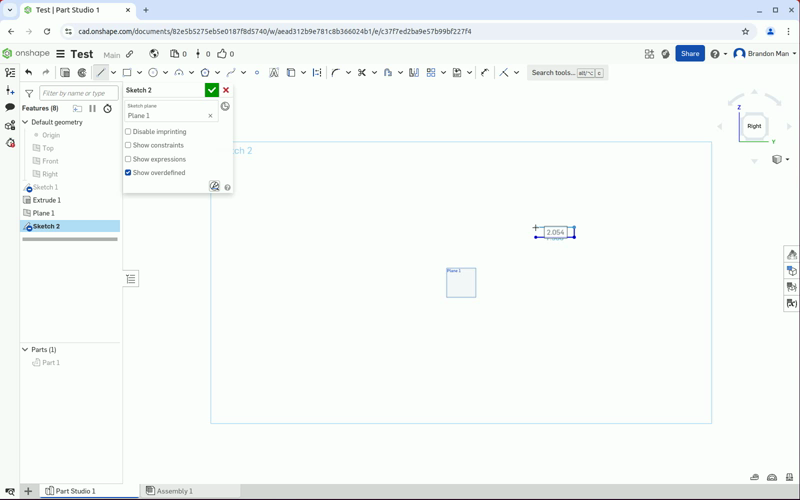
click(535, 227)
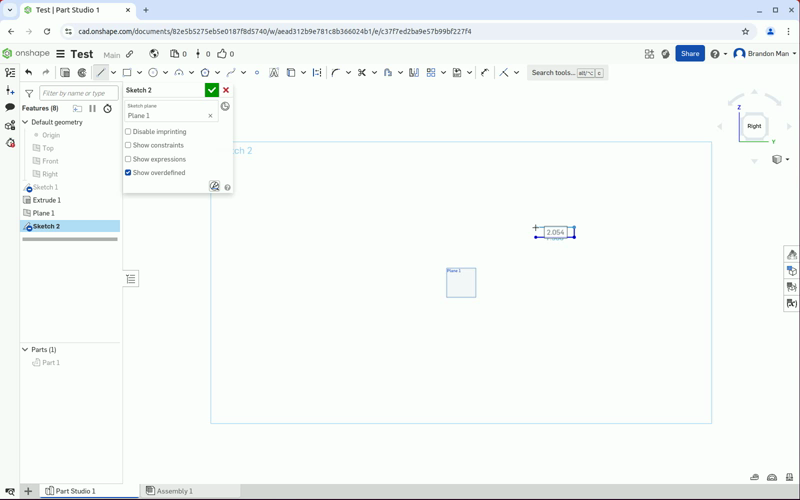
key_up(shift)
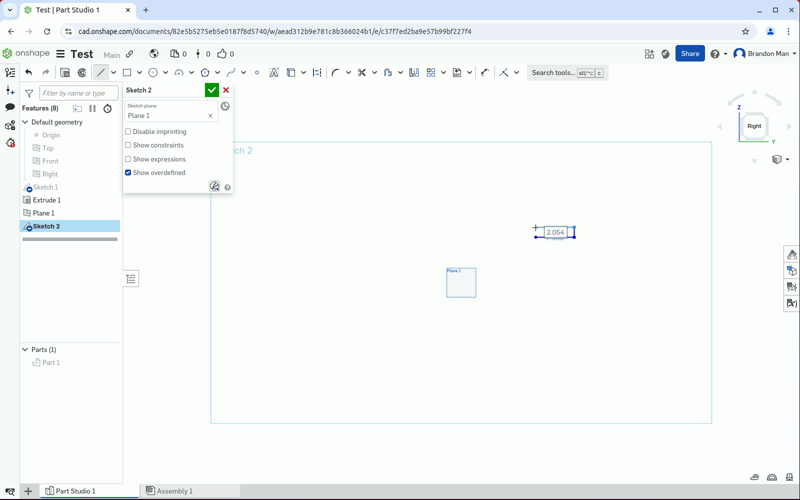
mouse_move(565, 227)
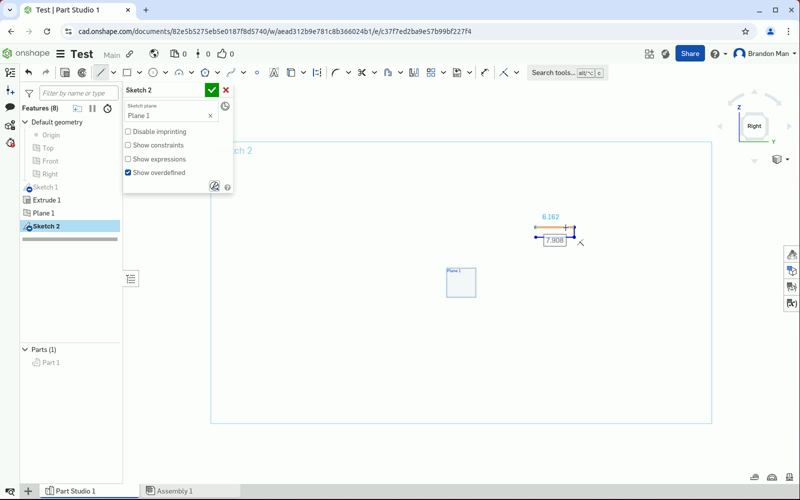
key_down(shift)
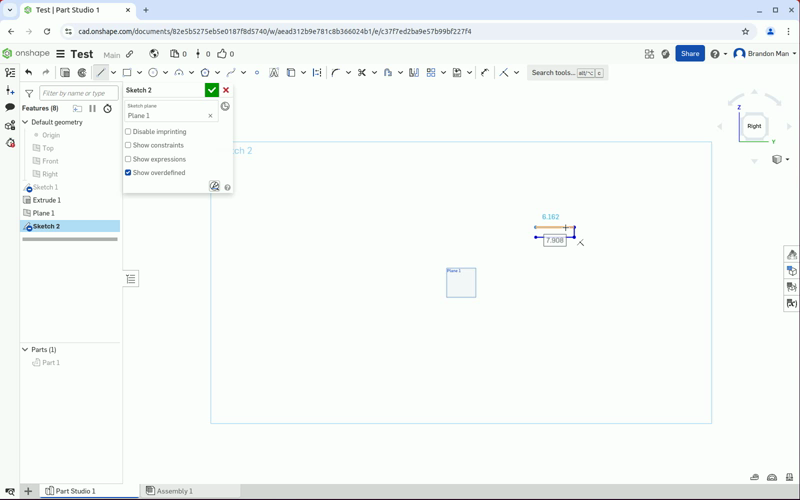
mouse_move(535, 237)
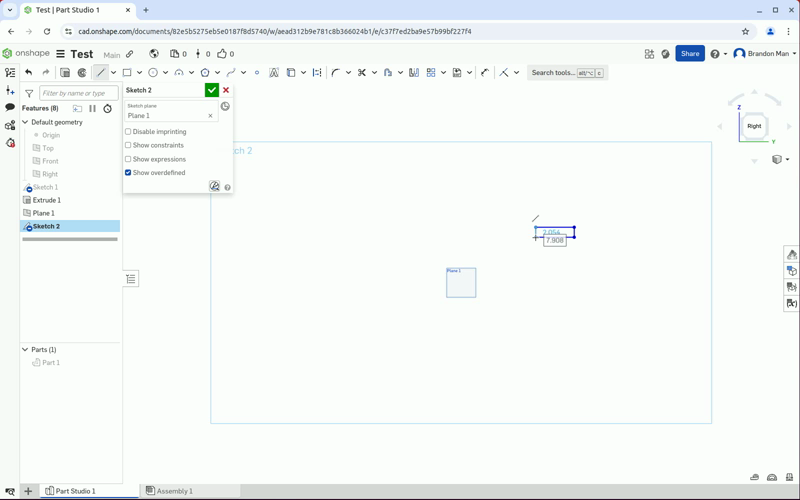
key_up(shift)
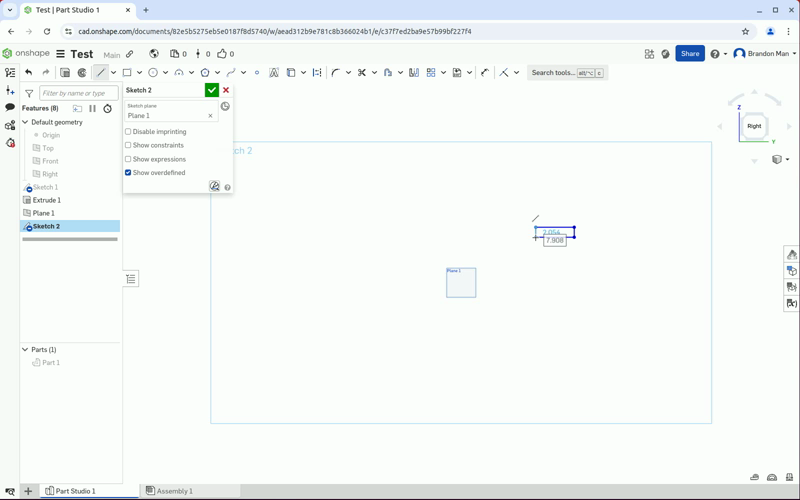
click(535, 237)
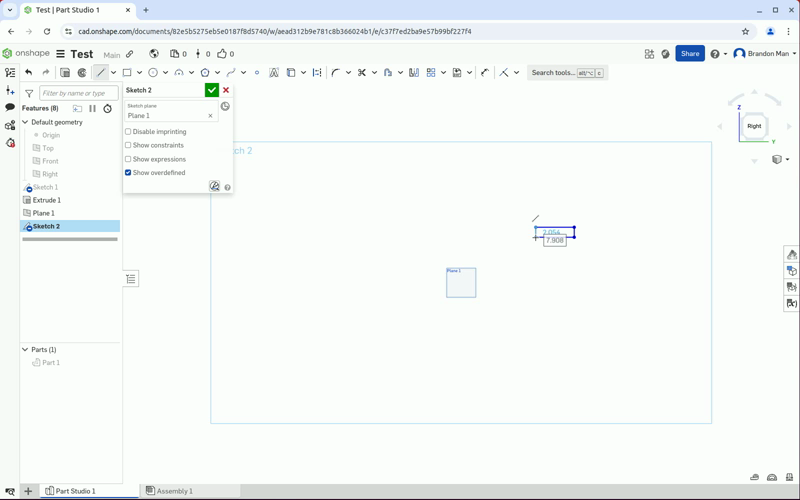
key(esc)
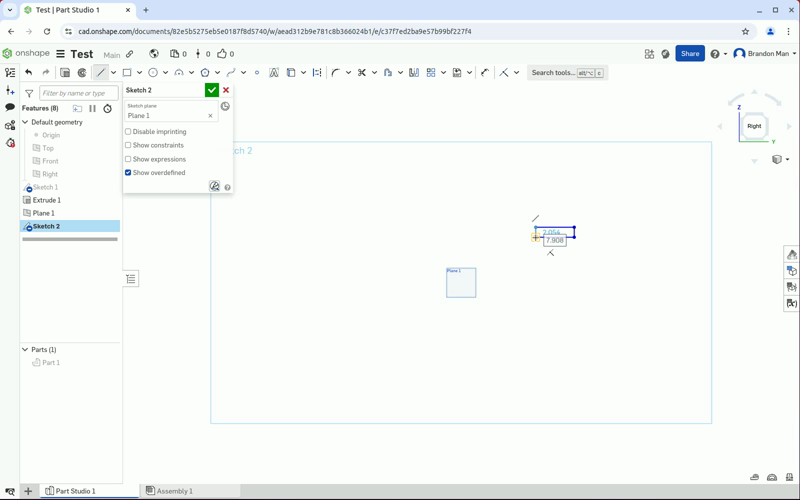
mouse_move(549, 234)
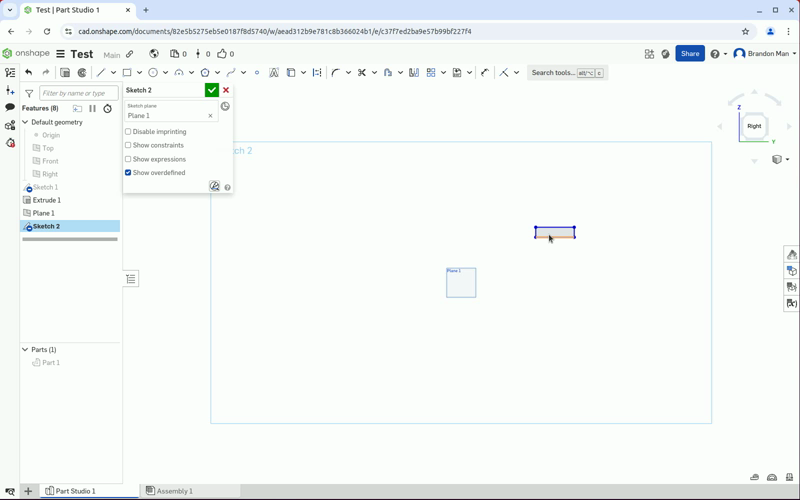
scroll(6)
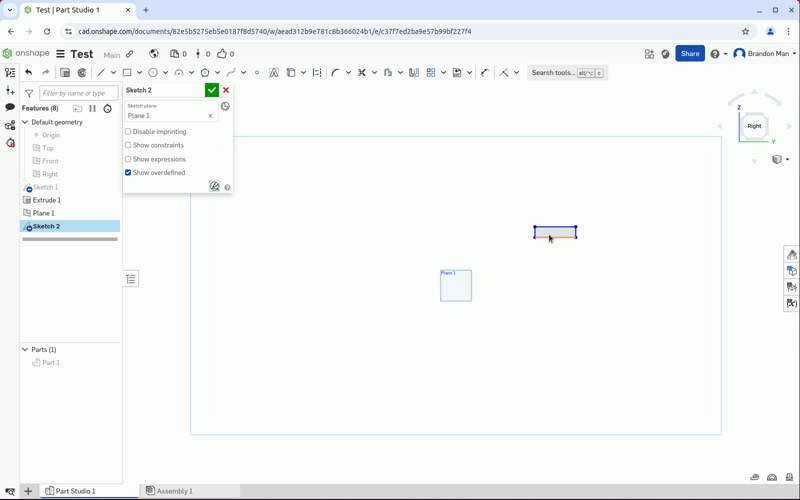
scroll(6)
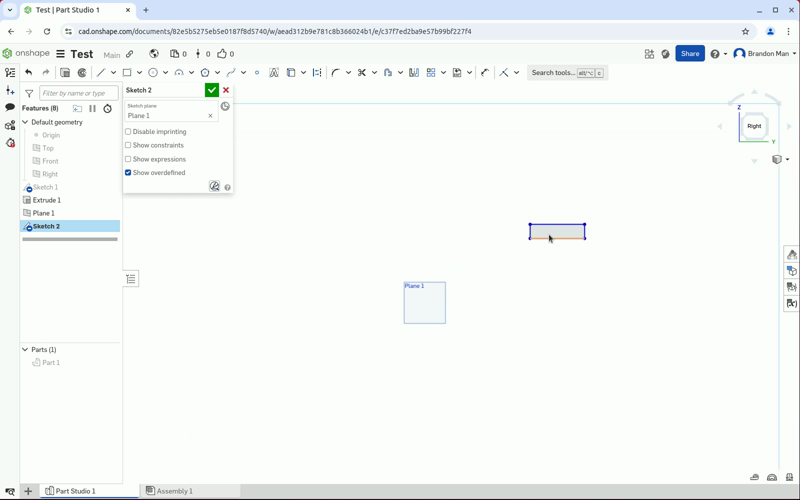
scroll(6)
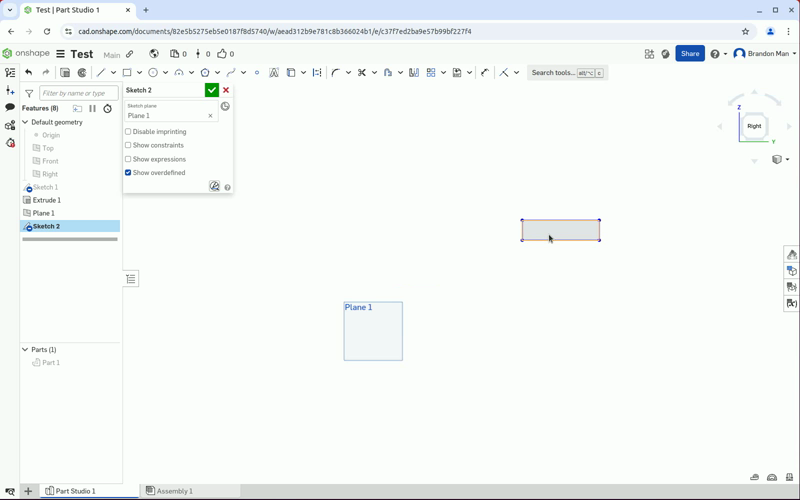
scroll(6)
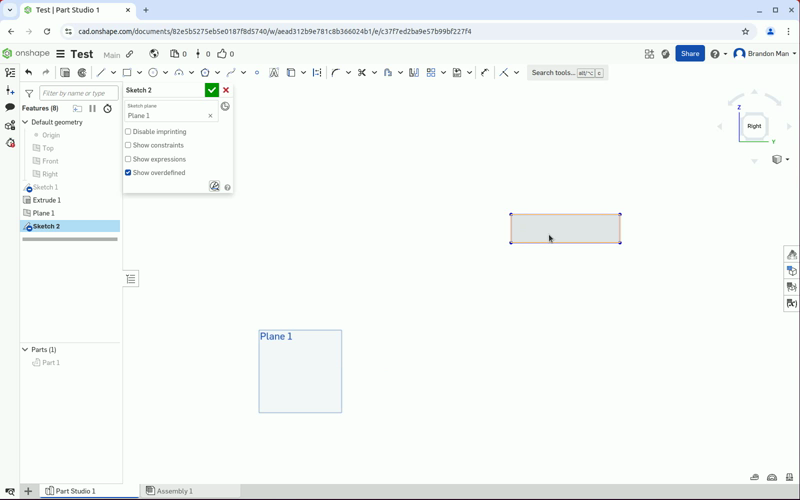
scroll(6)
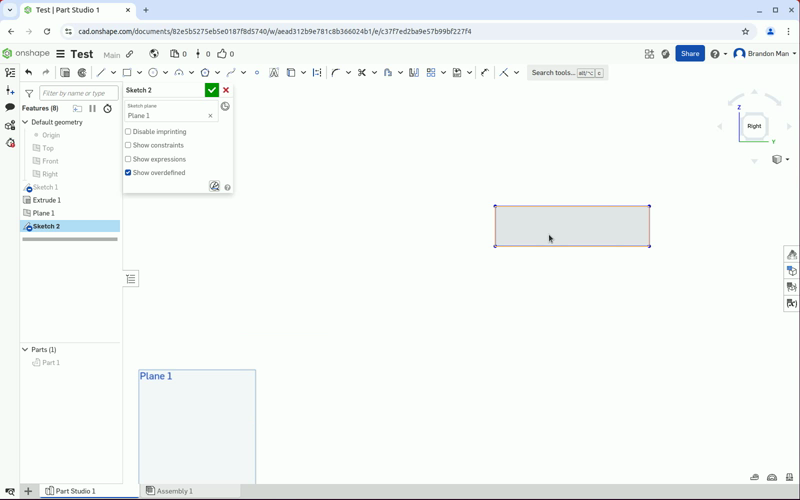
scroll(6)
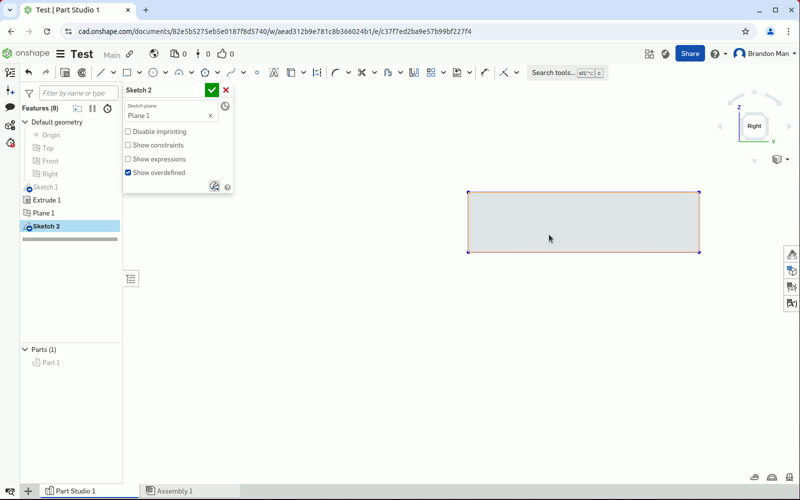
scroll(6)
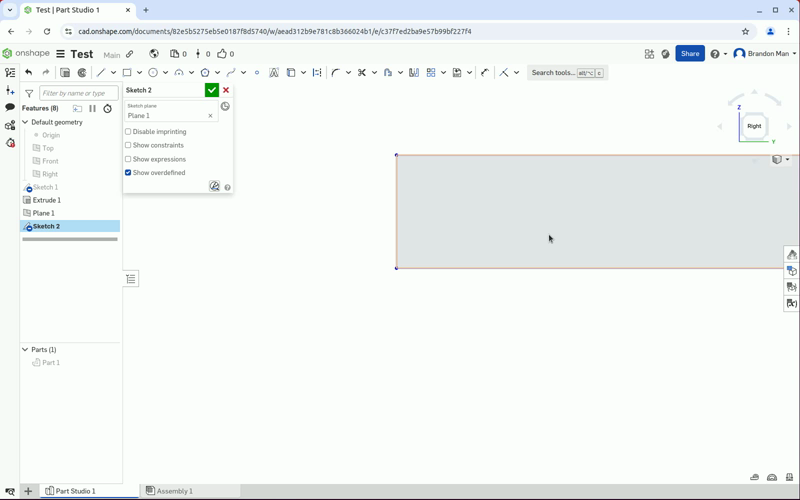
click(549, 234)
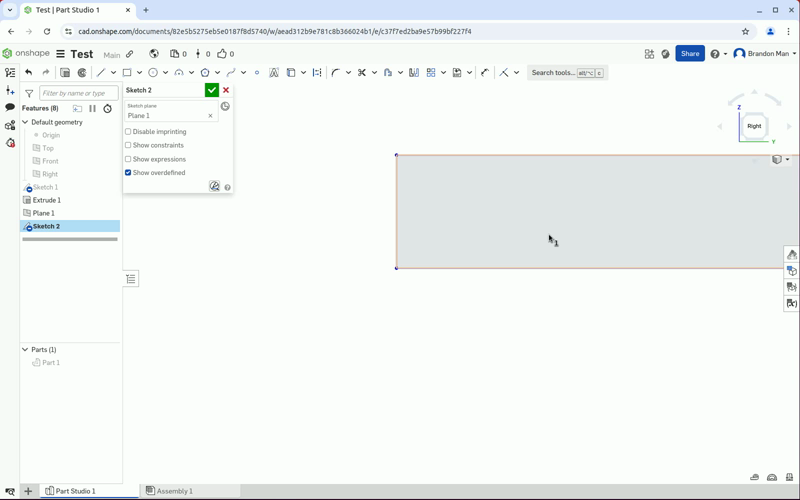
scroll(-6)
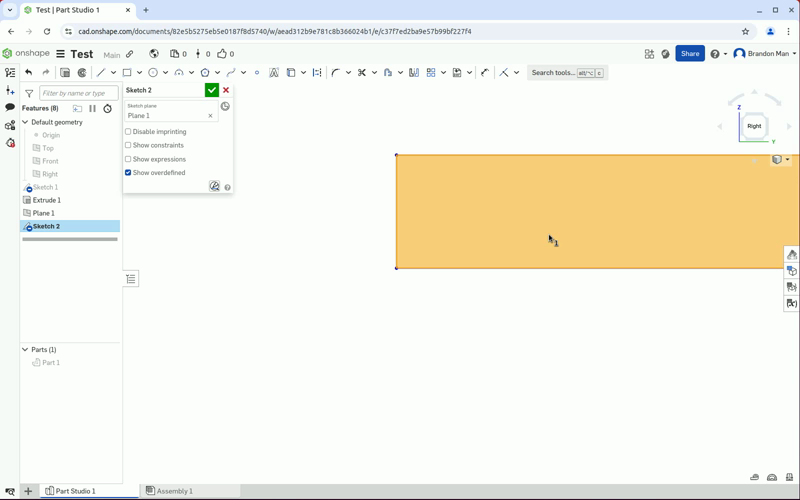
scroll(-6)
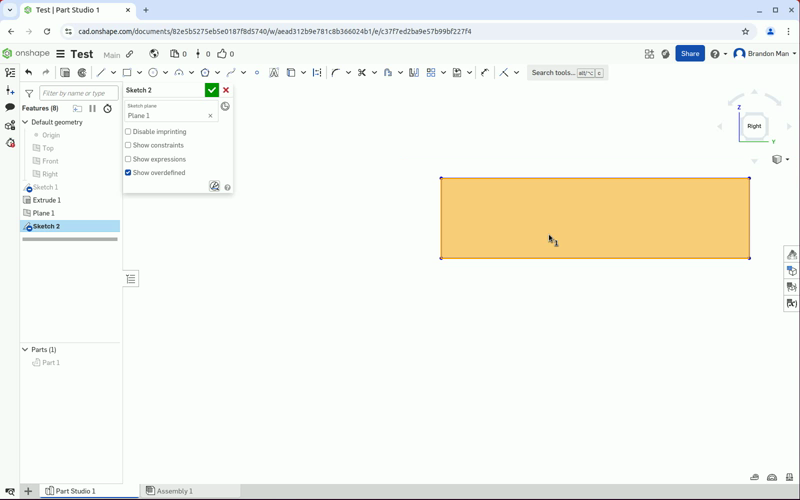
scroll(-6)
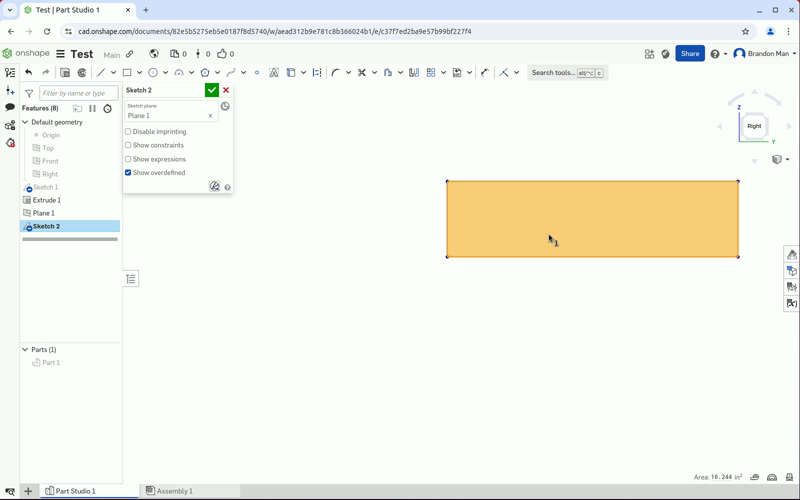
scroll(-6)
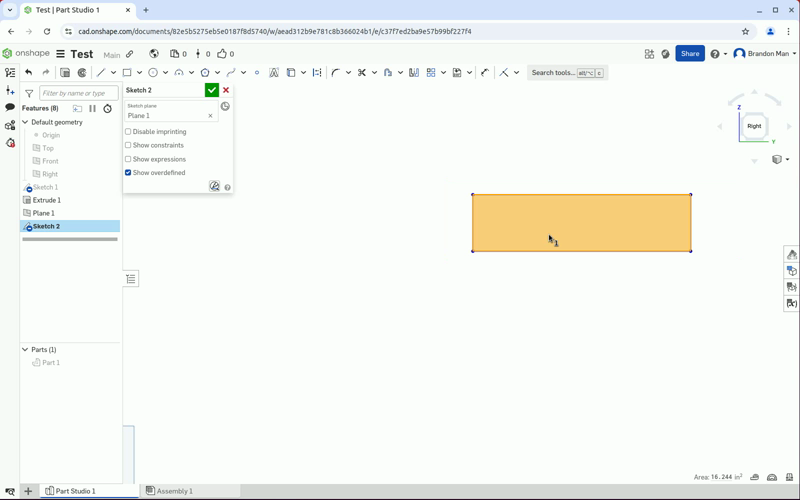
scroll(-6)
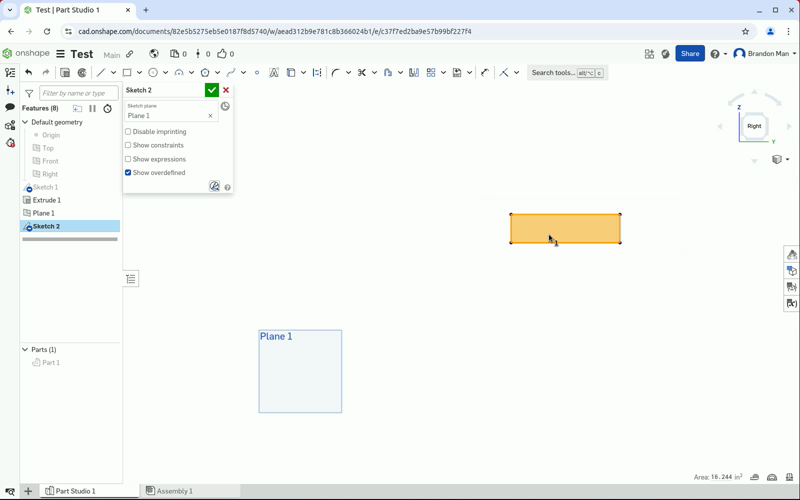
scroll(-6)
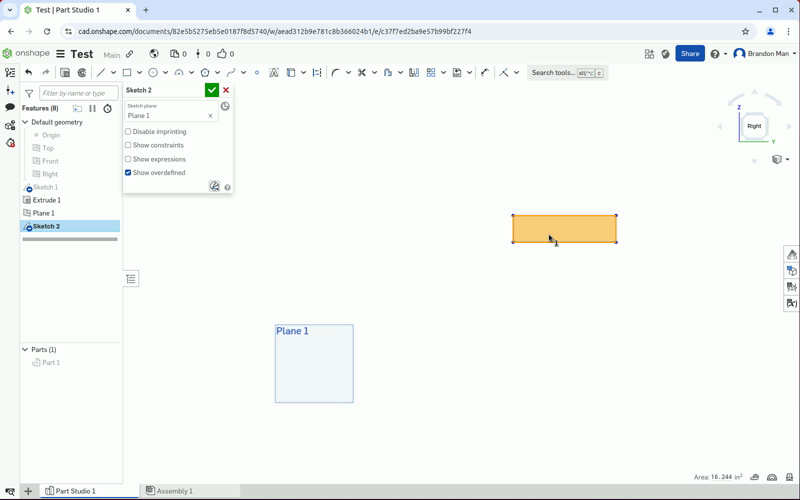
scroll(-6)
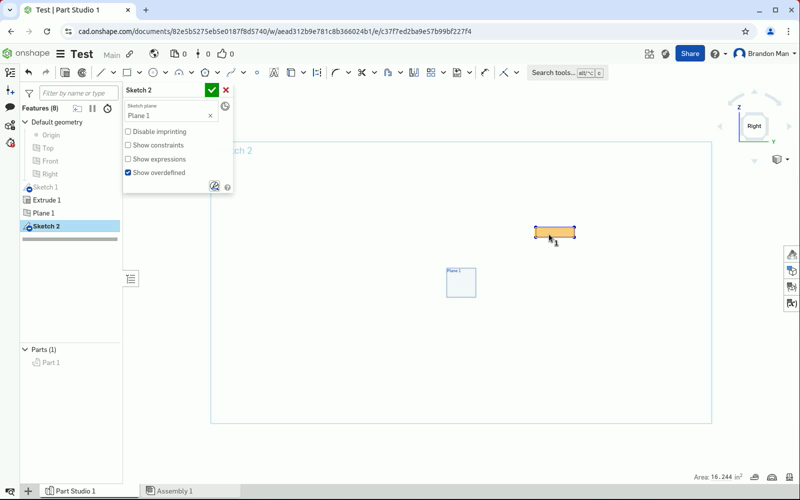
mouse_move(73, 352)
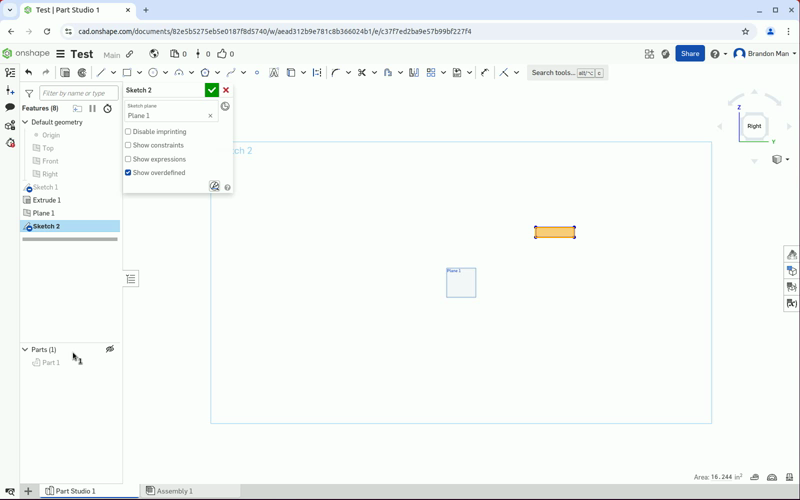
key(shift+y)
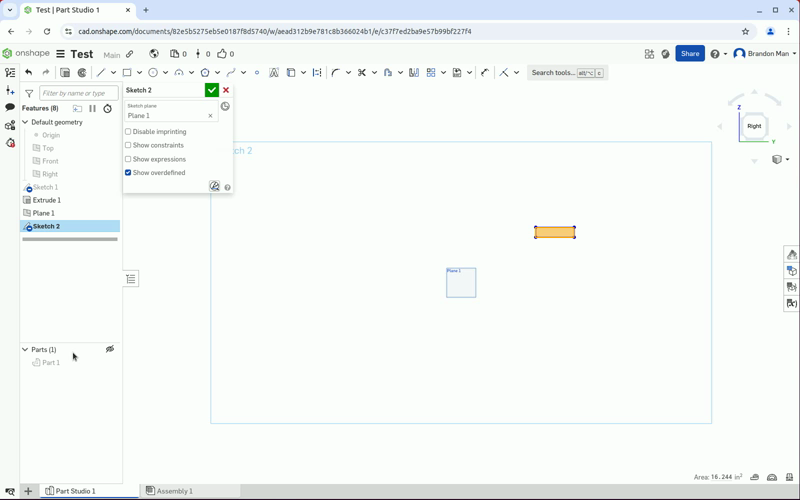
key(shift+e)
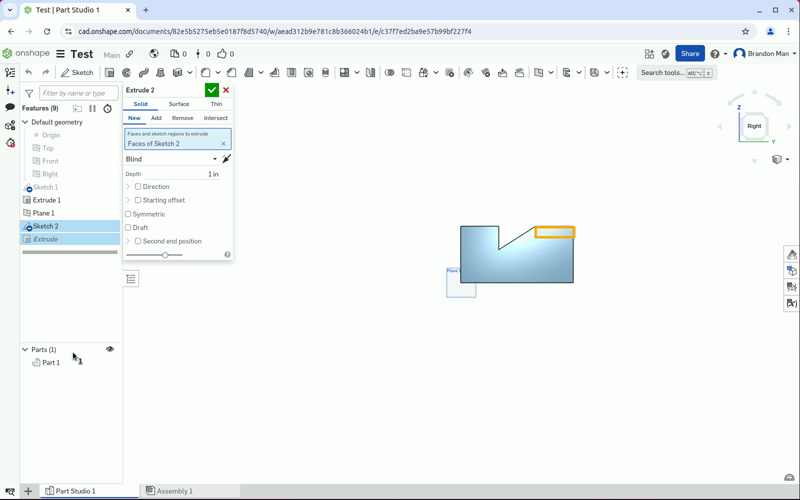
mouse_move(143, 106)
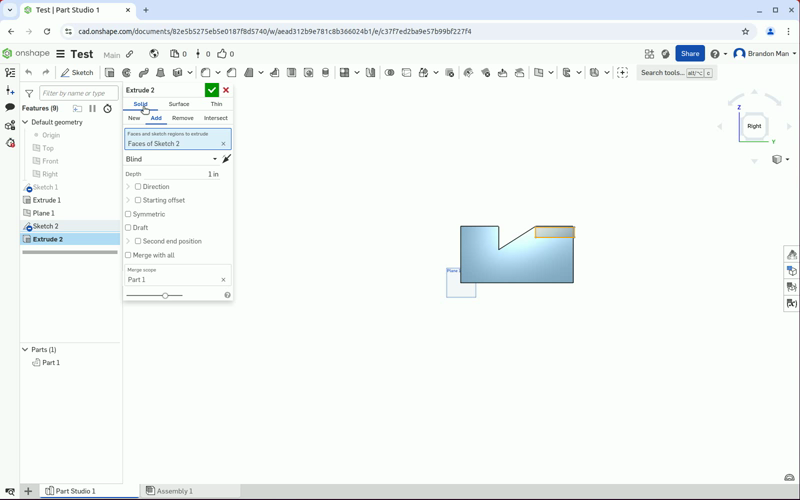
click(143, 106)
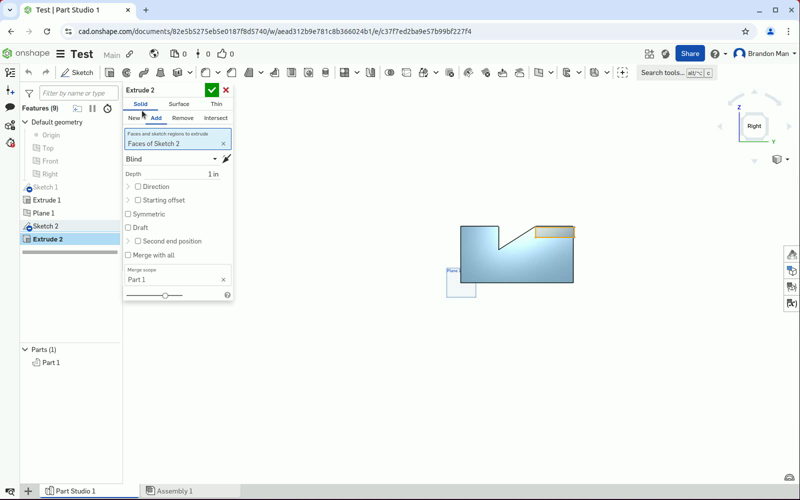
mouse_move(137, 120)
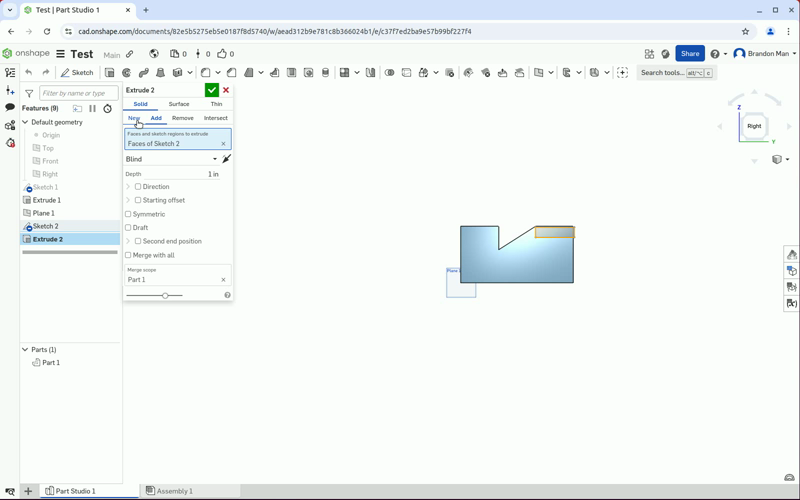
click(137, 120)
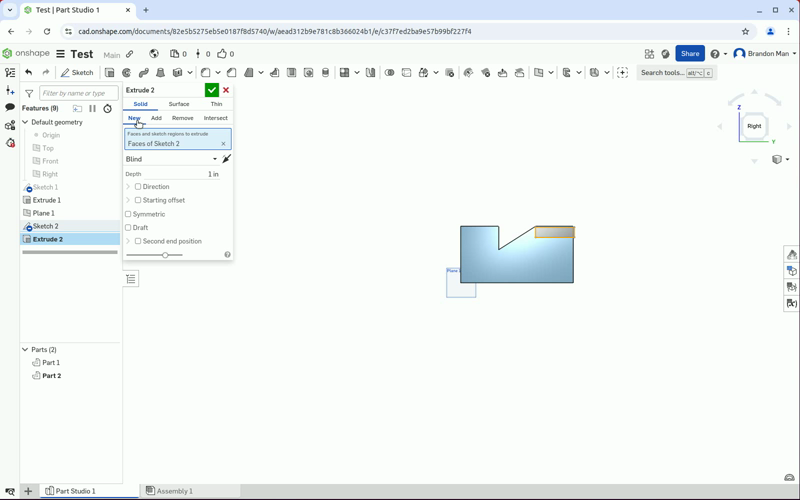
key(tab, 4)
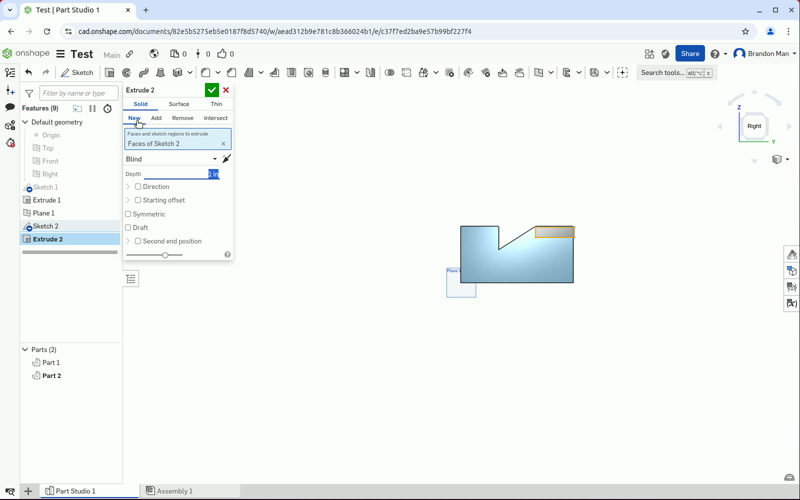
text(9.388)
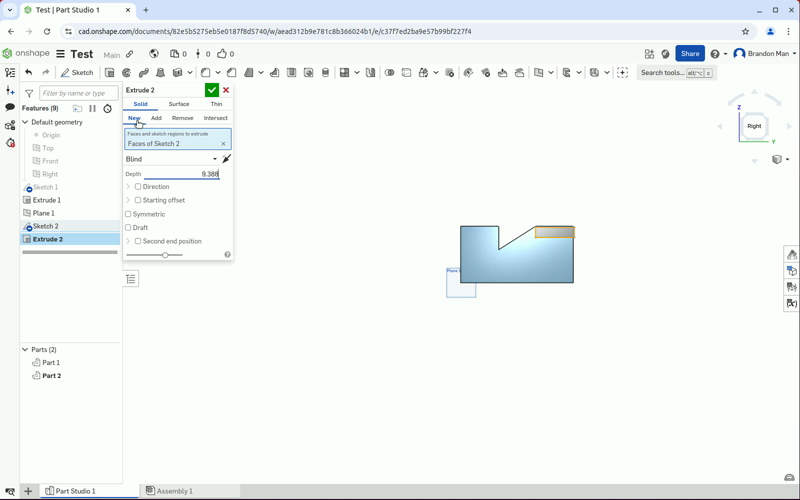
key(enter)
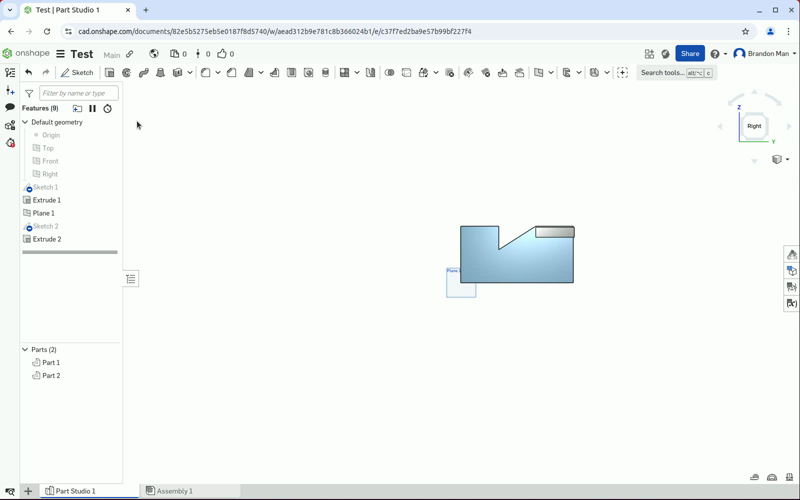
key(shift+h)
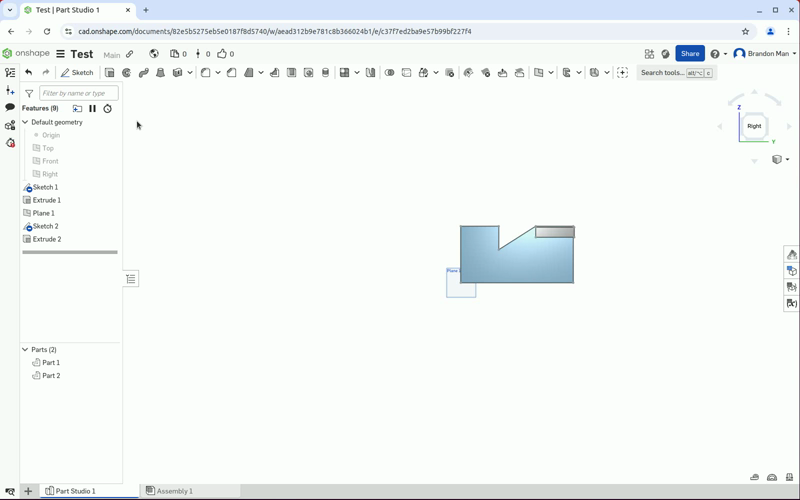
key(shift+h)
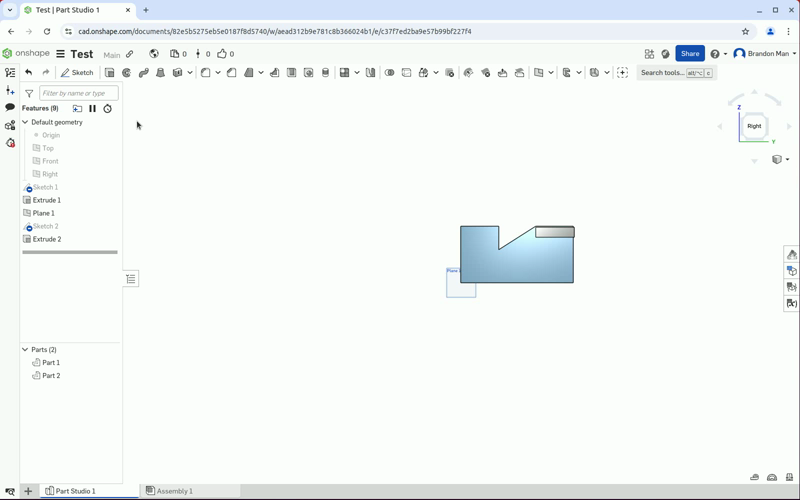
mouse_move(73, 189)
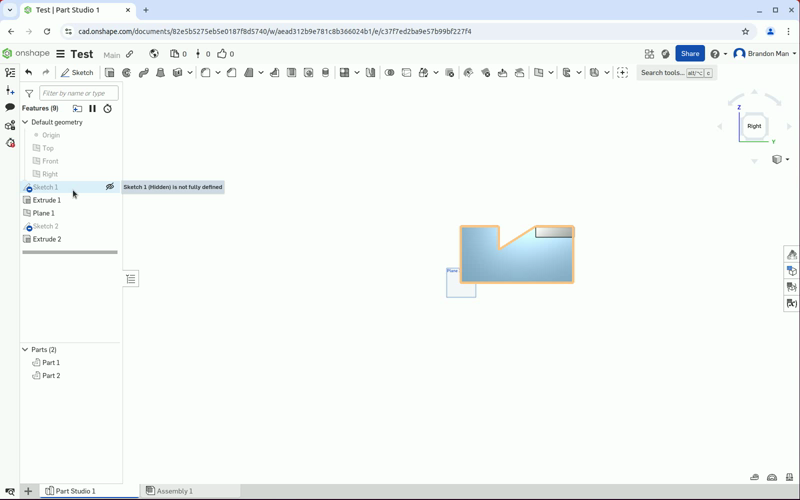
click(73, 189)
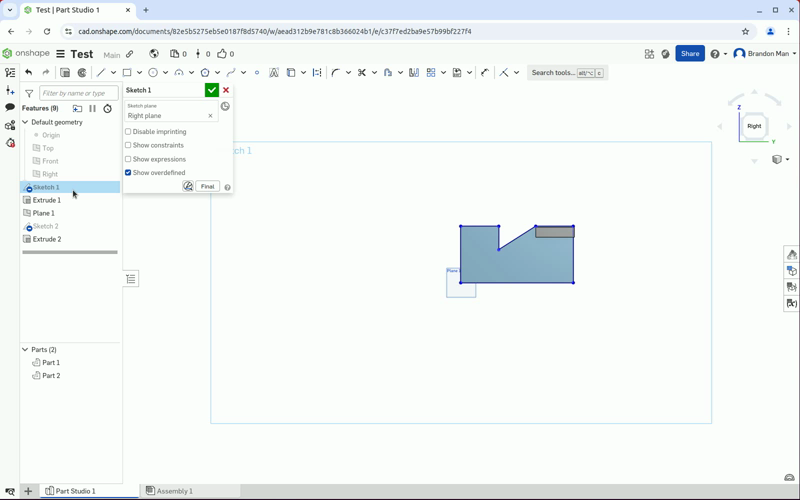
mouse_move(229, 92)
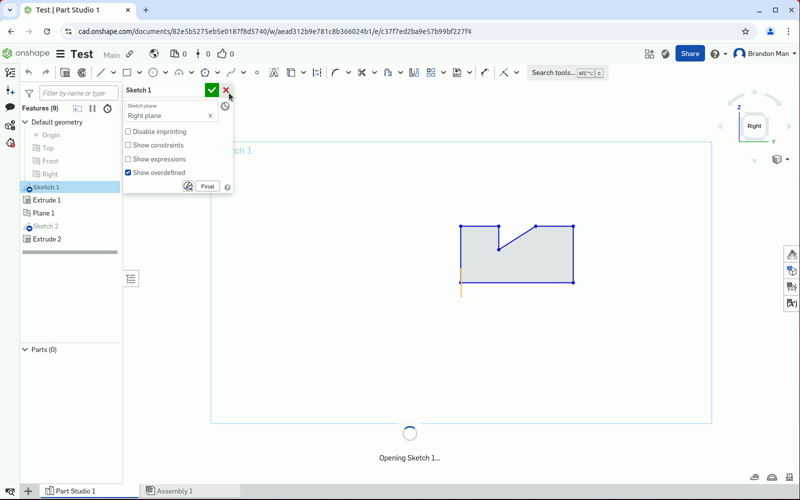
click(229, 92)
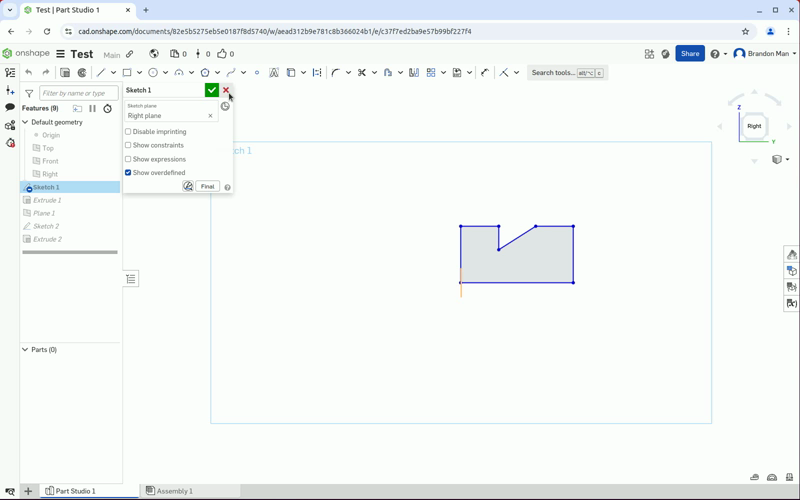
key(shift+s)
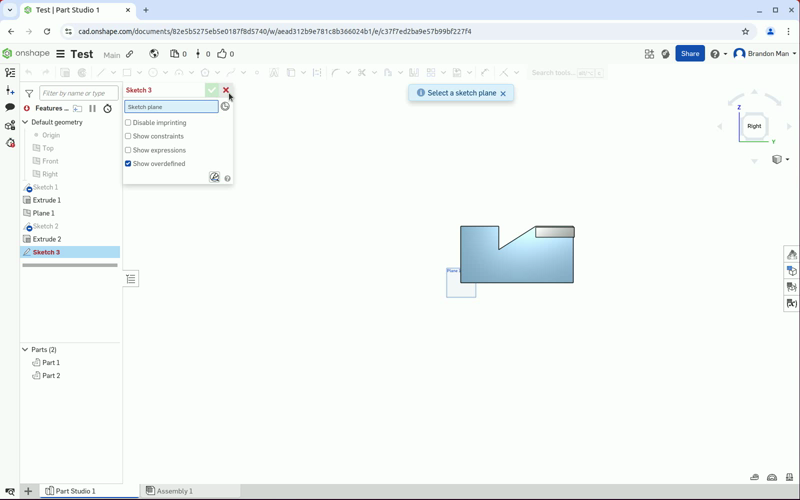
mouse_move(73, 215)
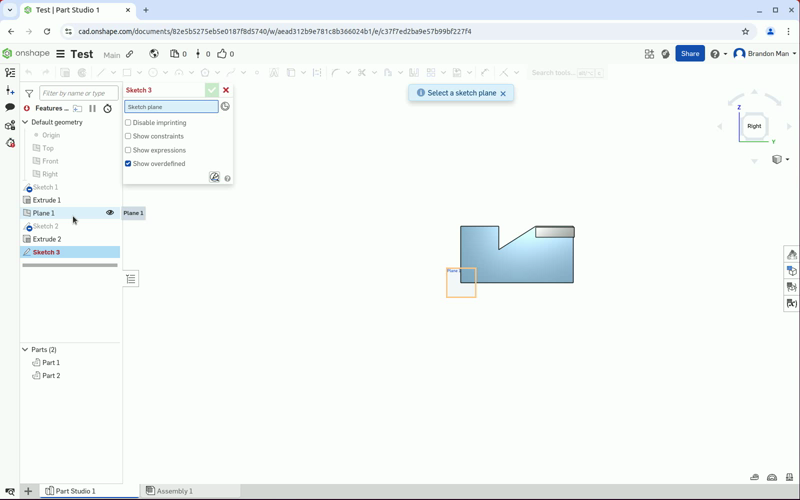
click(73, 215)
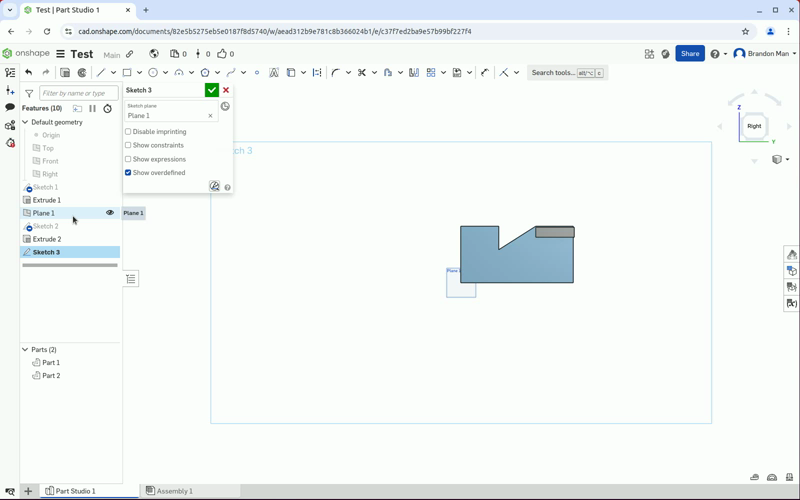
mouse_move(73, 352)
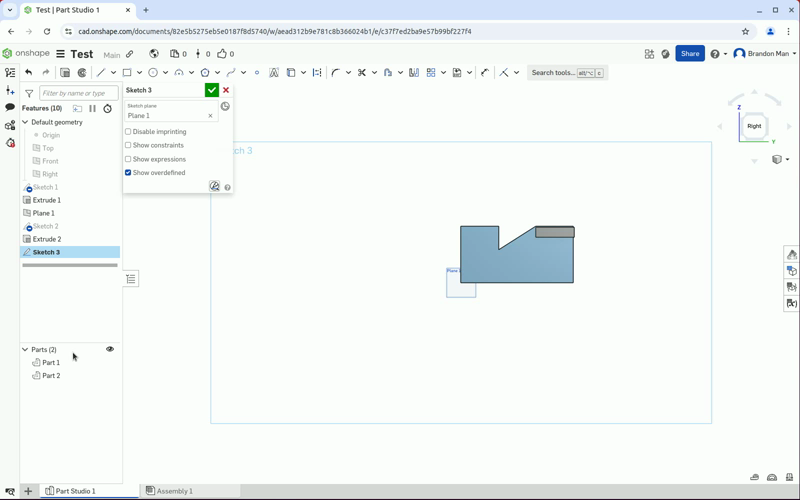
key(y)
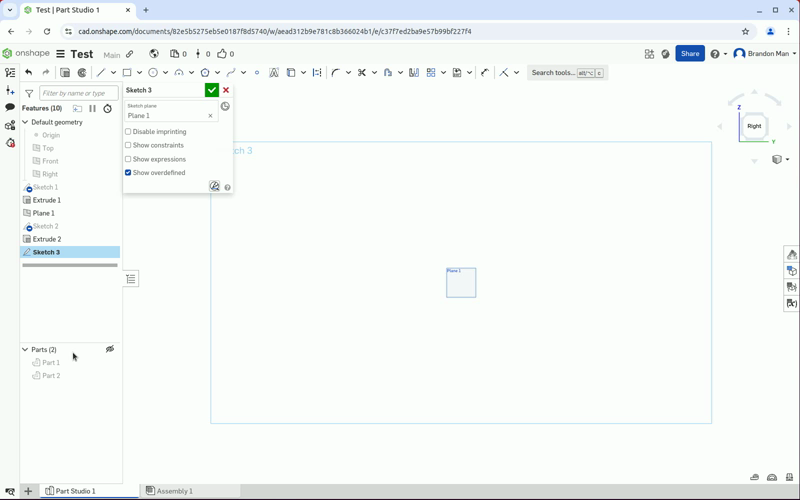
key(l)
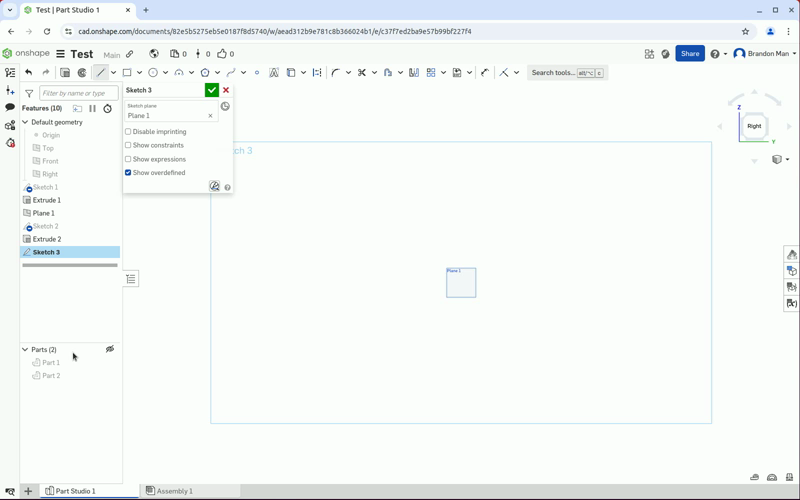
key_down(shift)
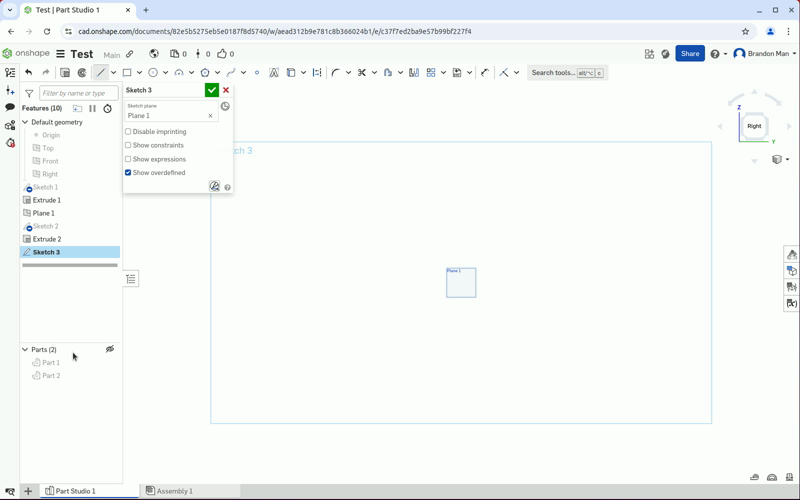
mouse_move(535, 282)
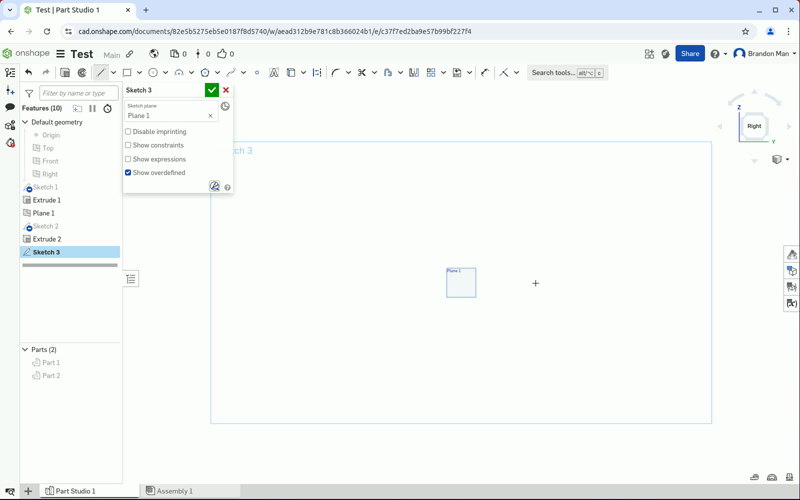
click(535, 282)
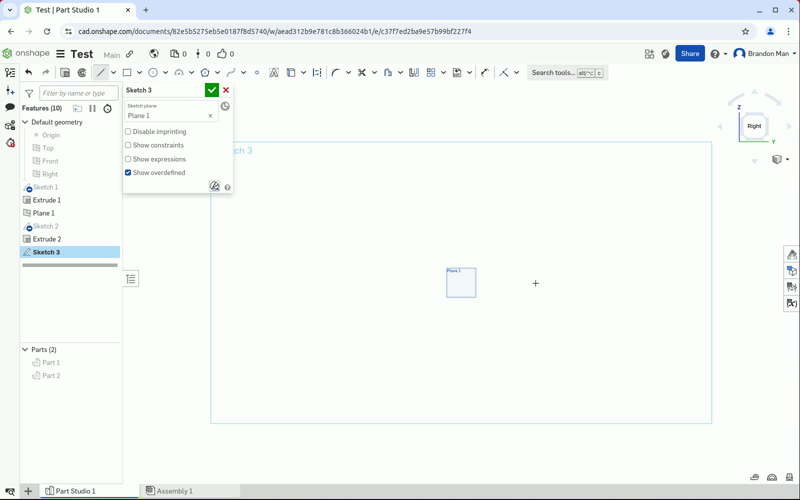
key_up(shift)
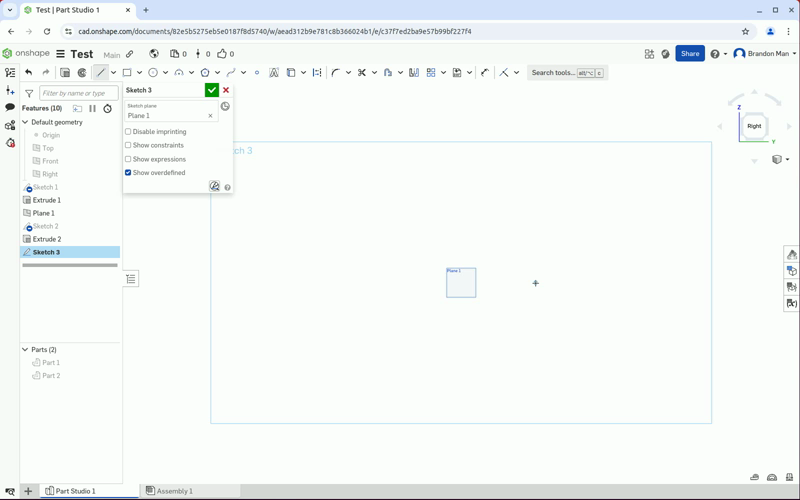
key_down(shift)
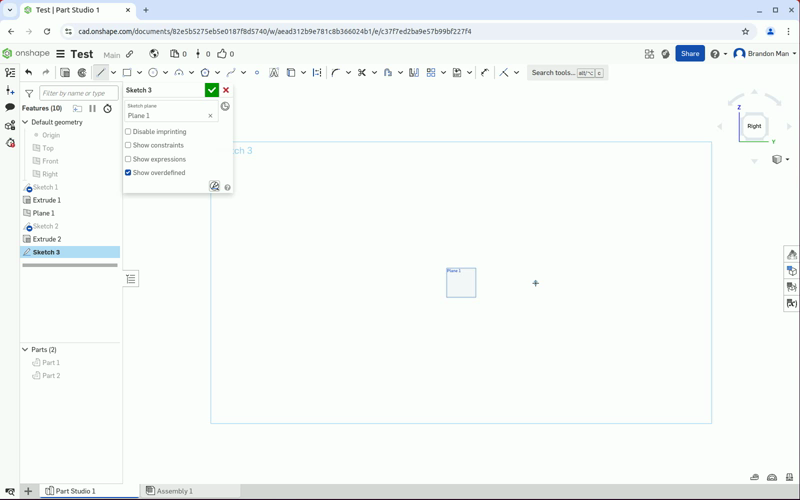
mouse_move(565, 282)
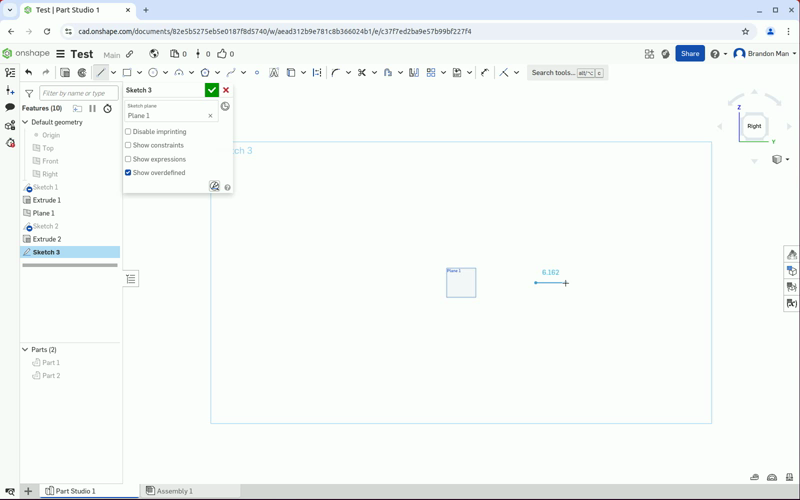
mouse_move(574, 282)
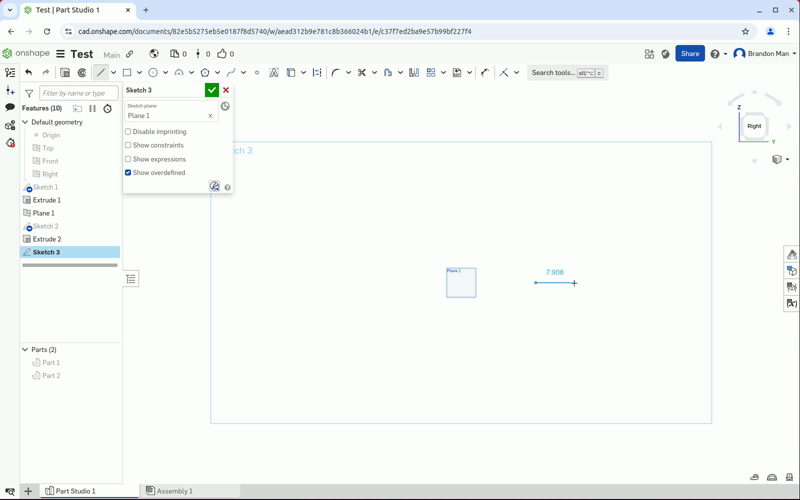
click(574, 282)
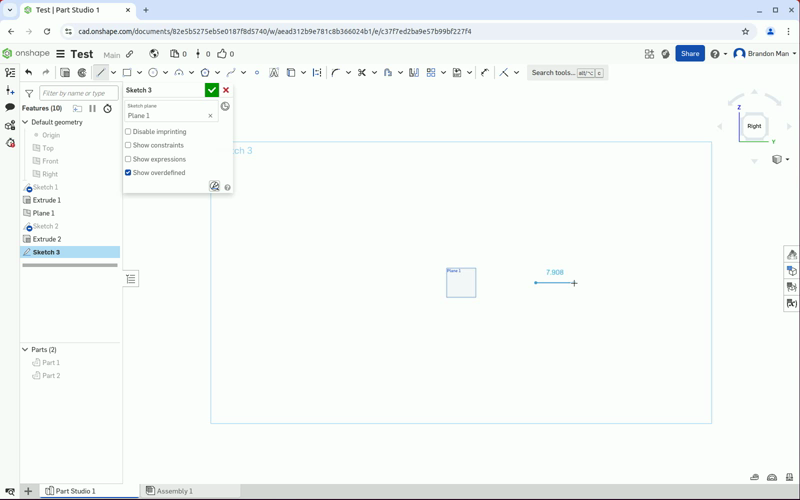
key_up(shift)
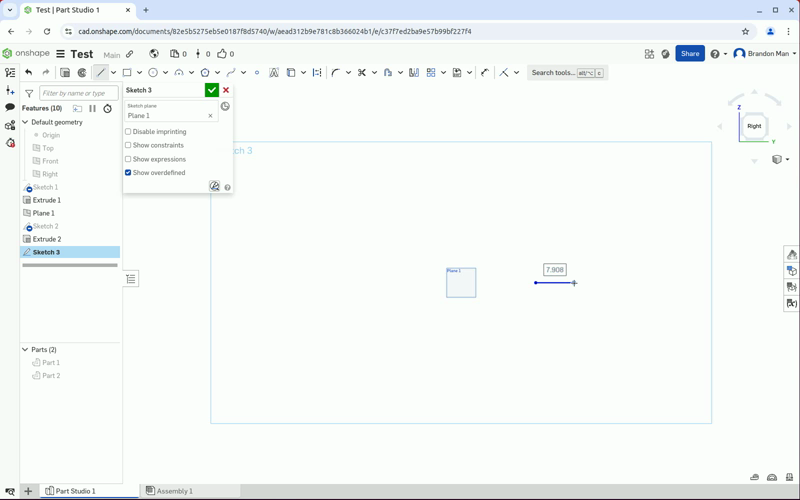
key_down(shift)
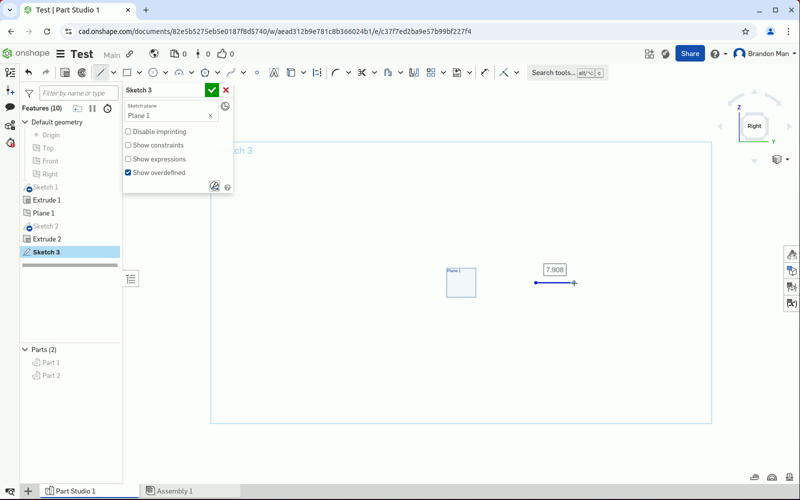
mouse_move(589, 282)
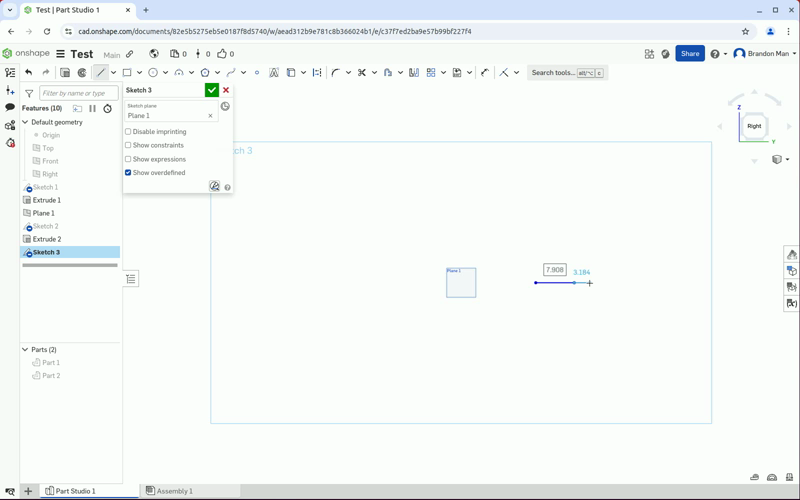
mouse_move(574, 272)
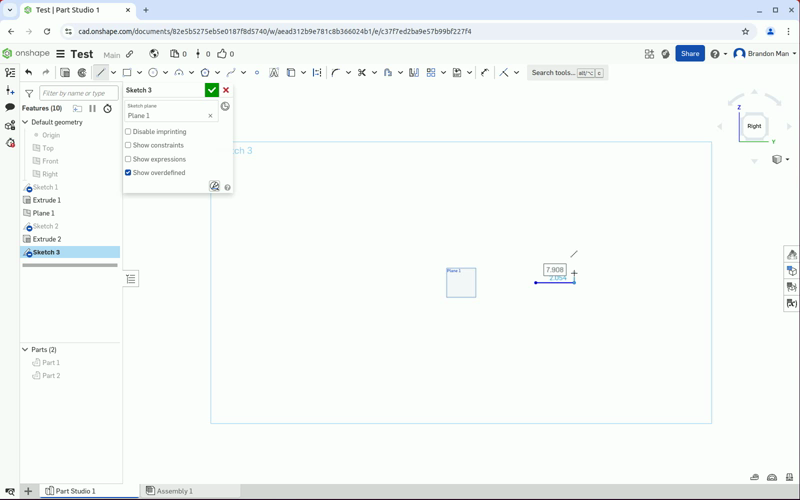
click(574, 272)
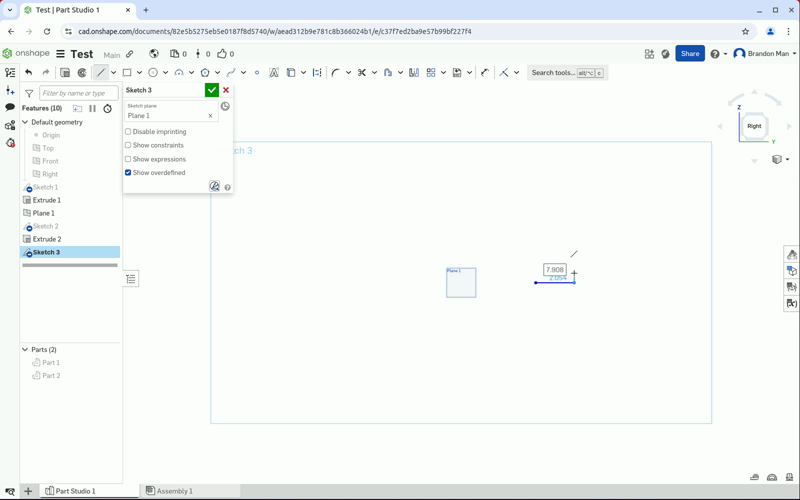
key_up(shift)
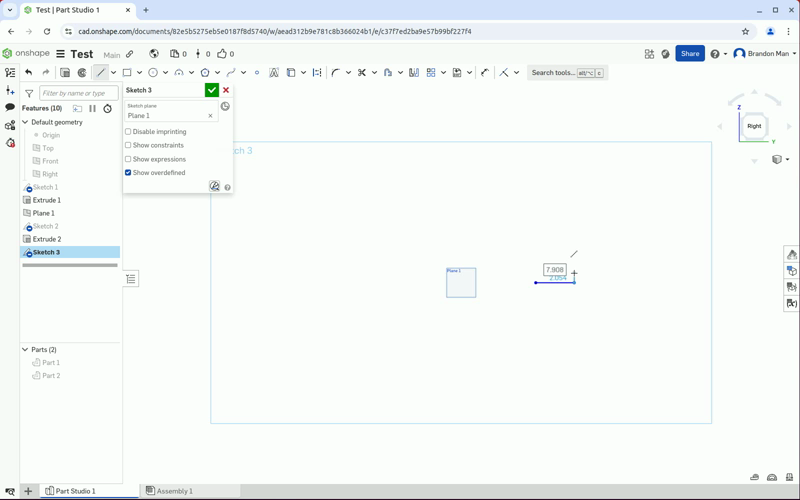
key_down(shift)
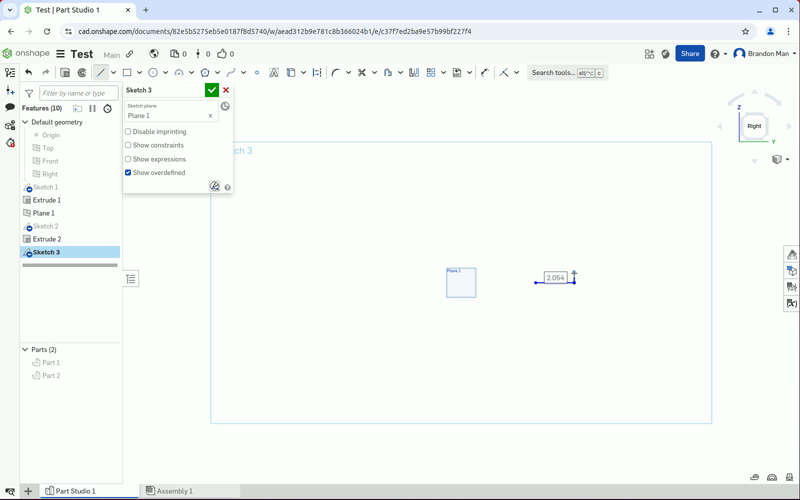
mouse_move(589, 272)
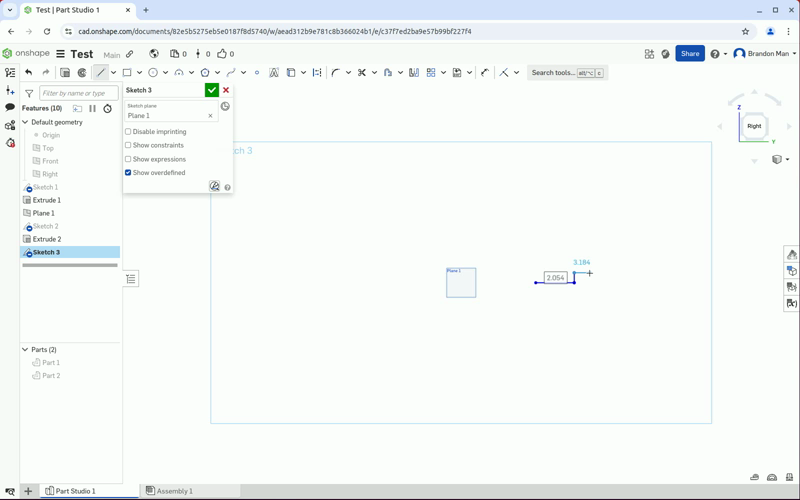
mouse_move(535, 272)
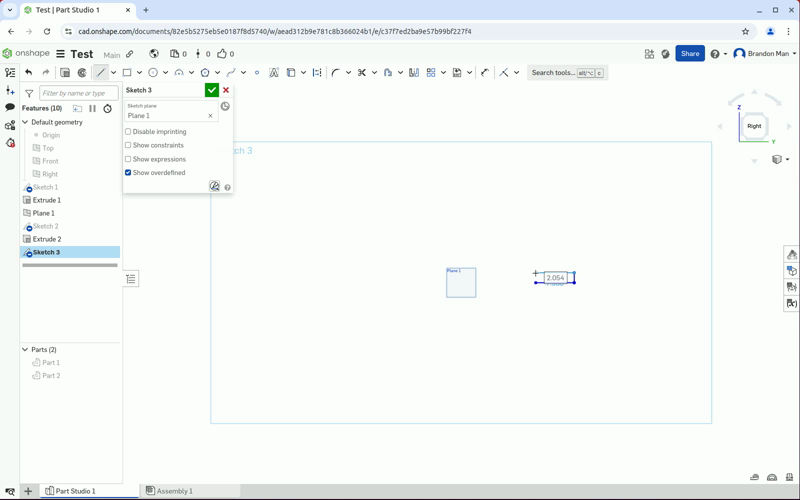
click(535, 272)
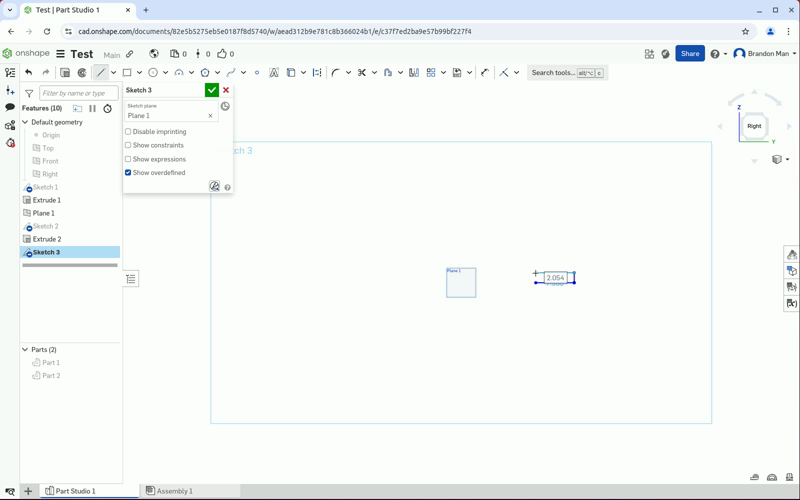
key_up(shift)
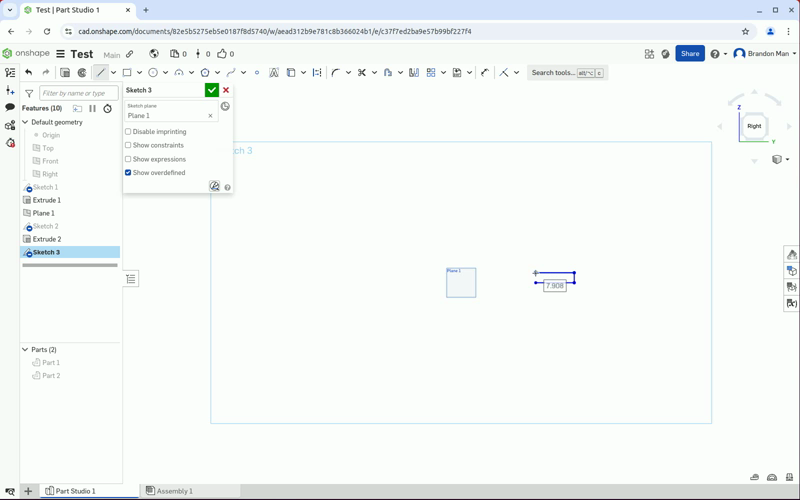
mouse_move(565, 272)
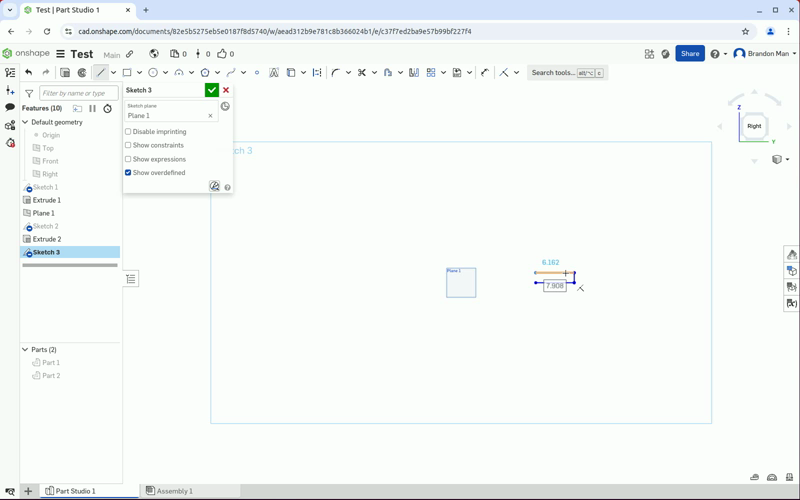
key_down(shift)
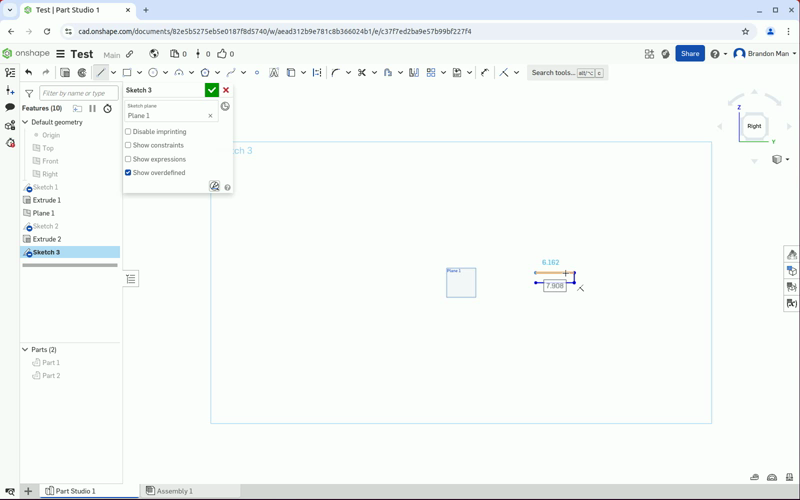
mouse_move(535, 282)
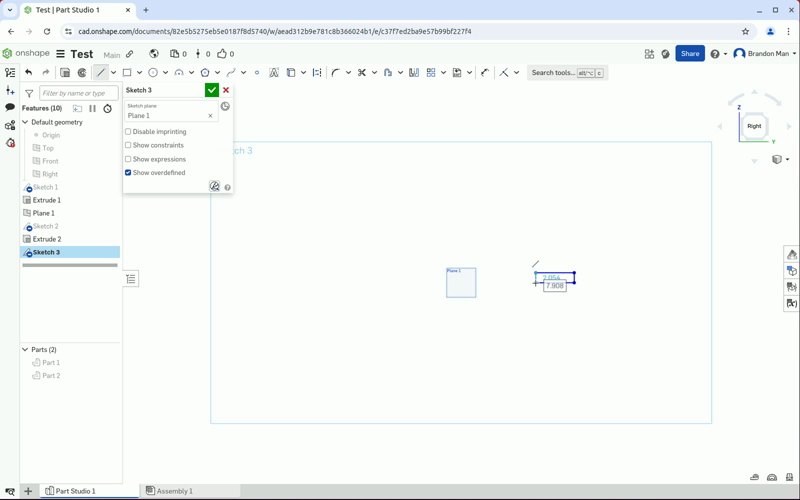
key_up(shift)
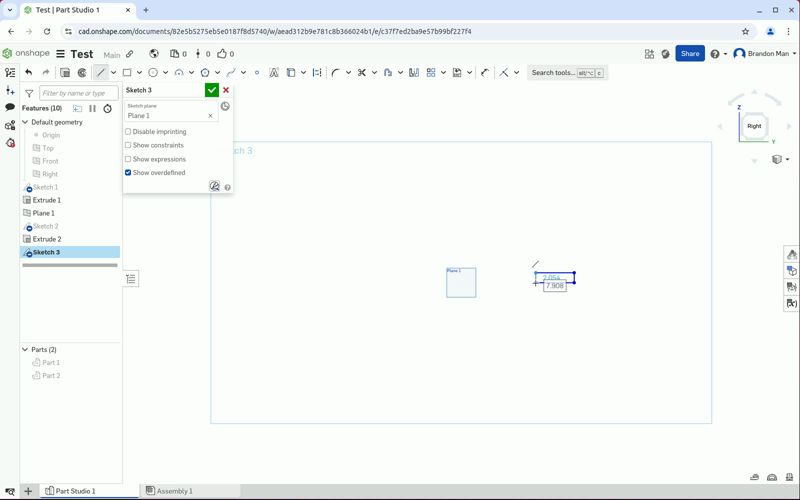
click(535, 282)
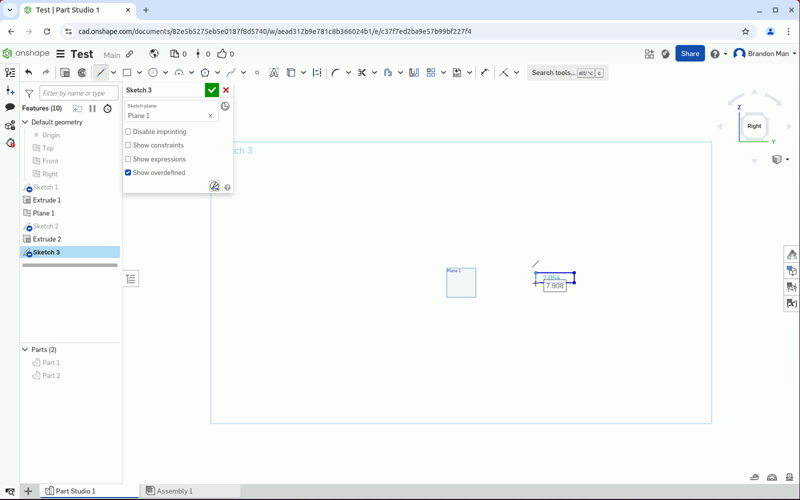
key(esc)
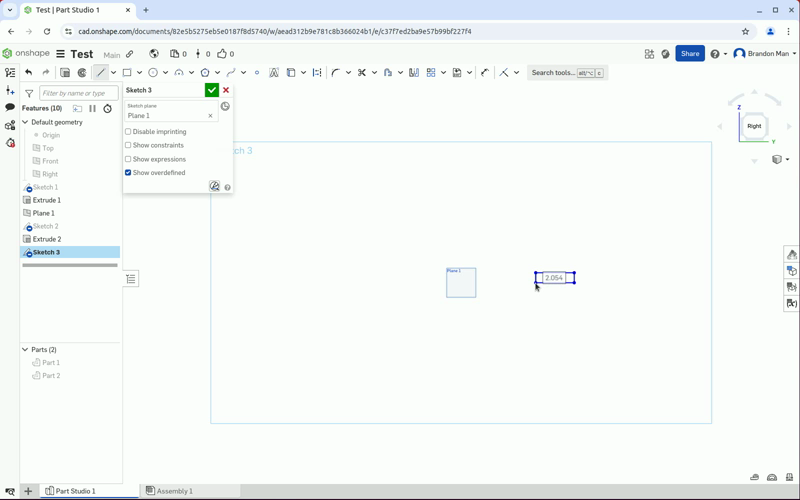
mouse_move(573, 279)
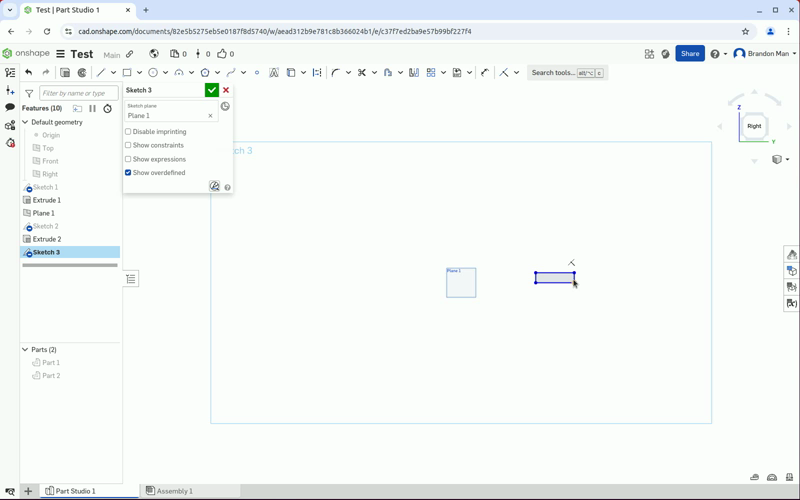
scroll(6)
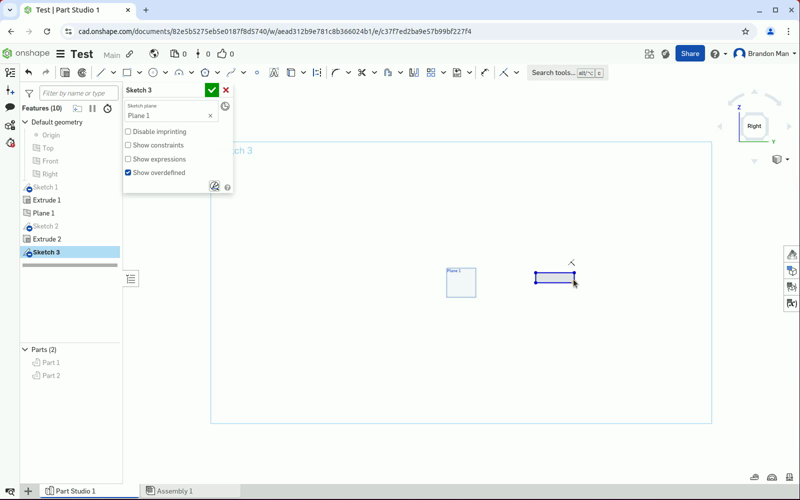
scroll(6)
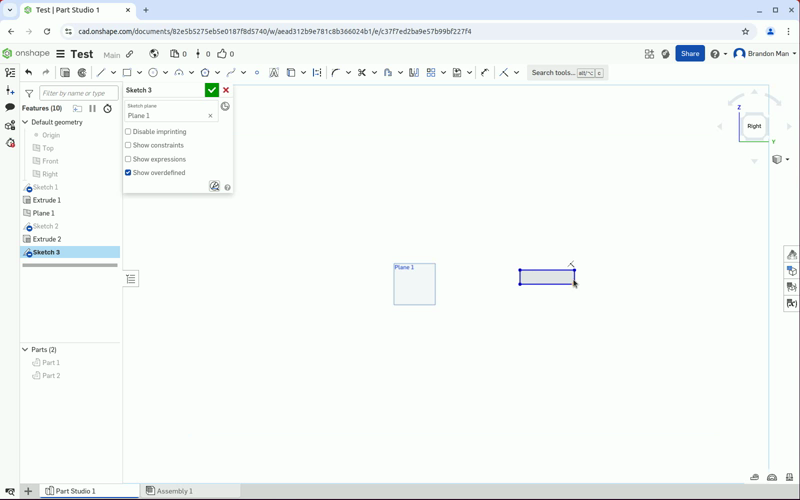
scroll(6)
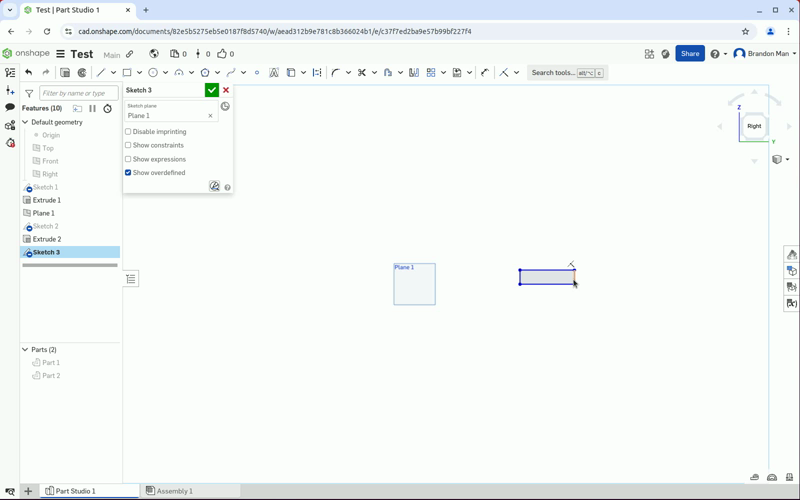
scroll(6)
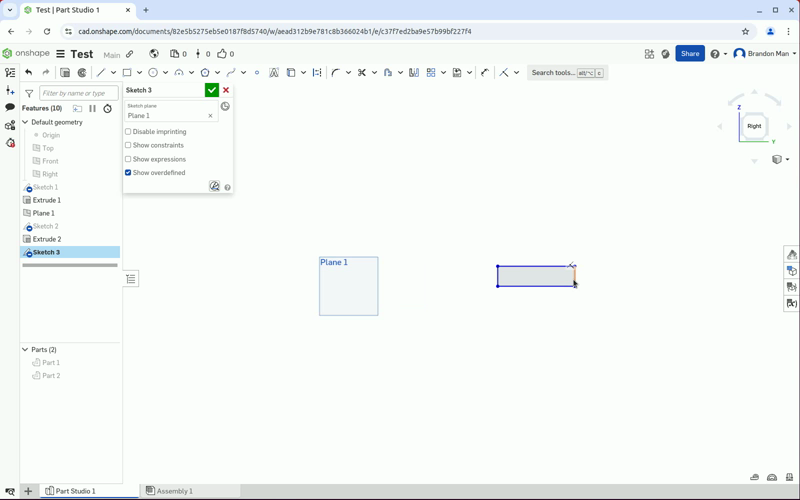
scroll(6)
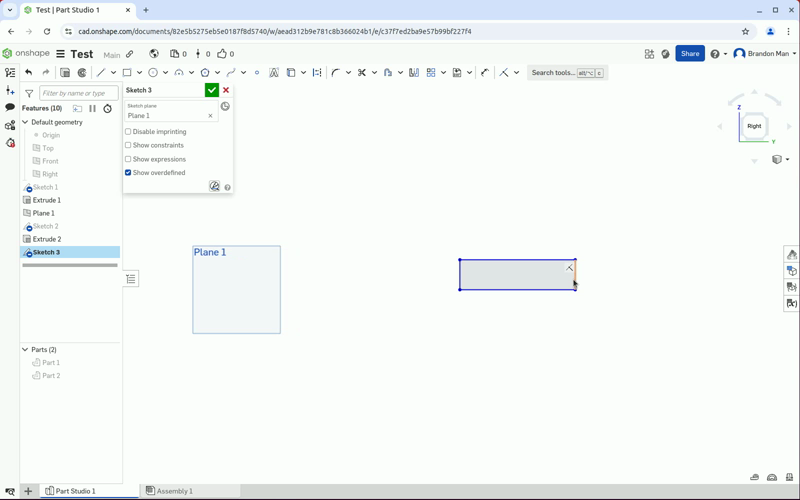
scroll(6)
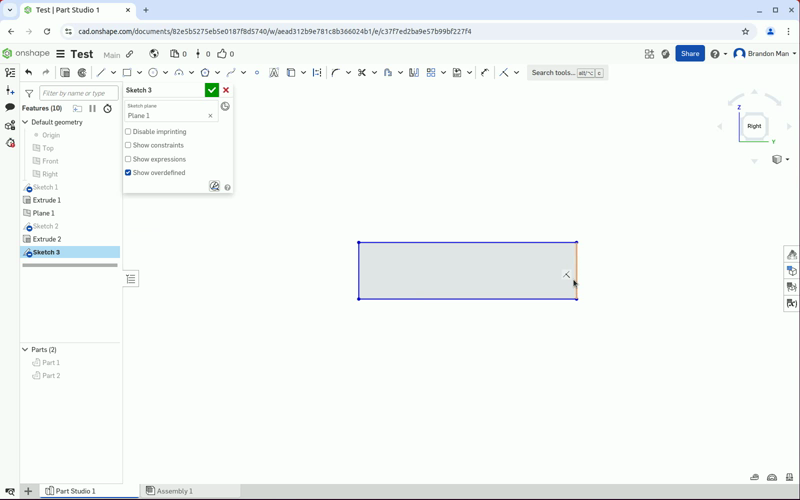
scroll(6)
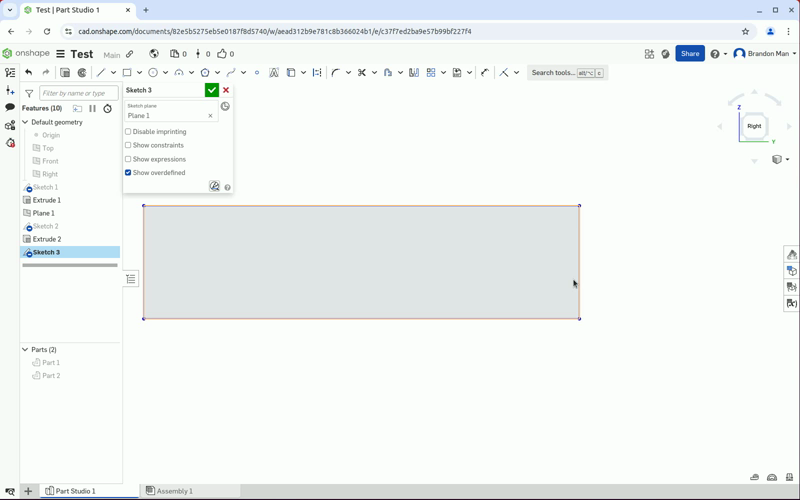
click(573, 279)
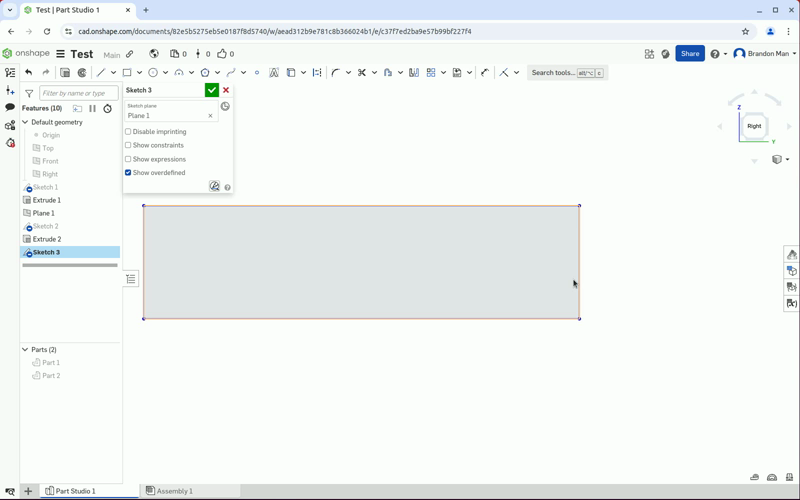
scroll(-6)
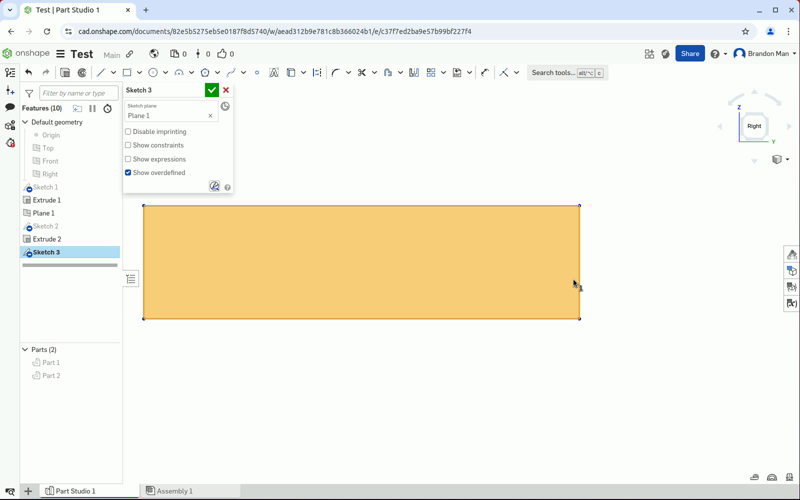
scroll(-6)
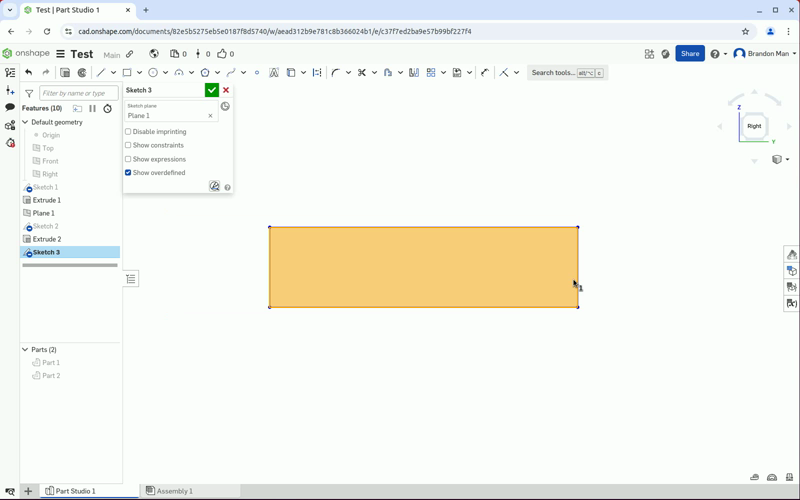
scroll(-6)
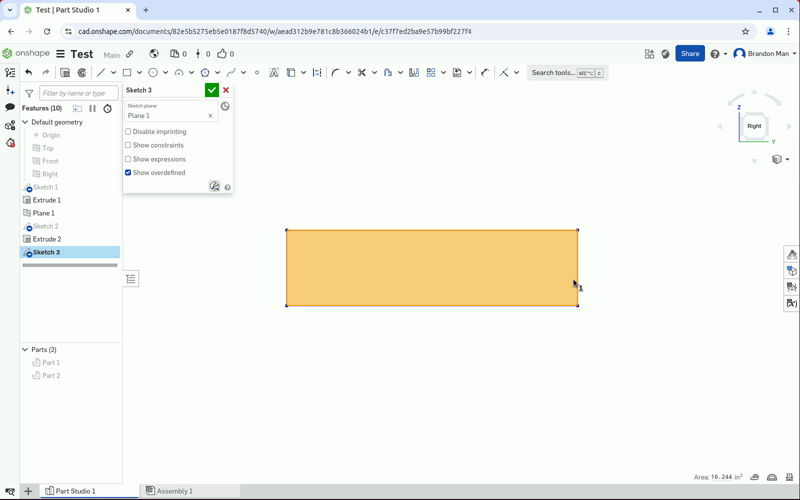
scroll(-6)
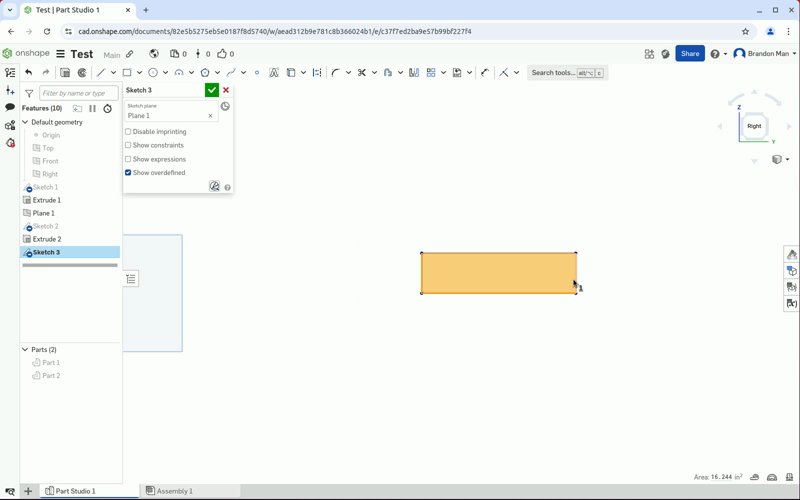
scroll(-6)
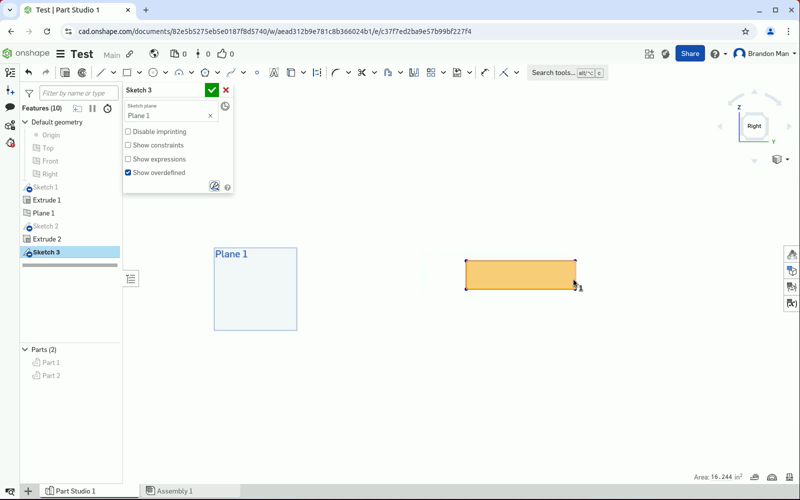
scroll(-6)
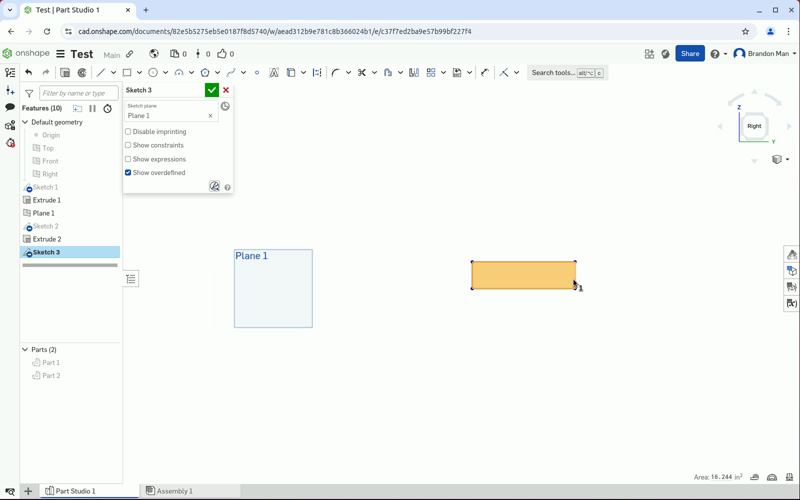
scroll(-6)
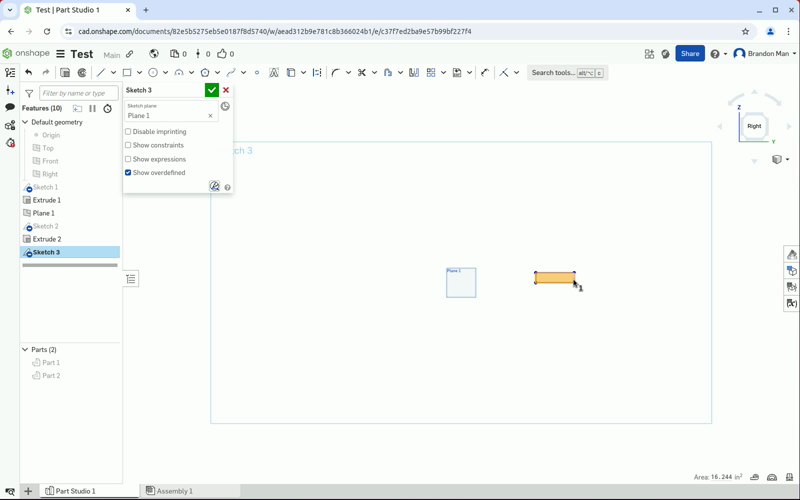
mouse_move(73, 352)
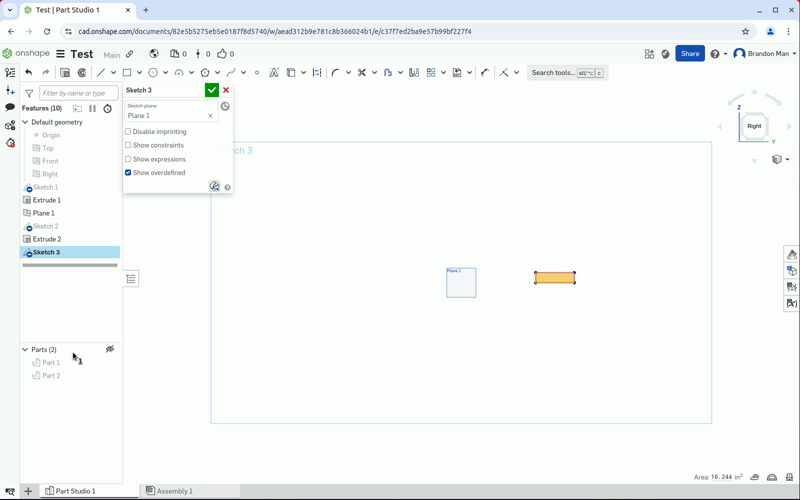
key(shift+y)
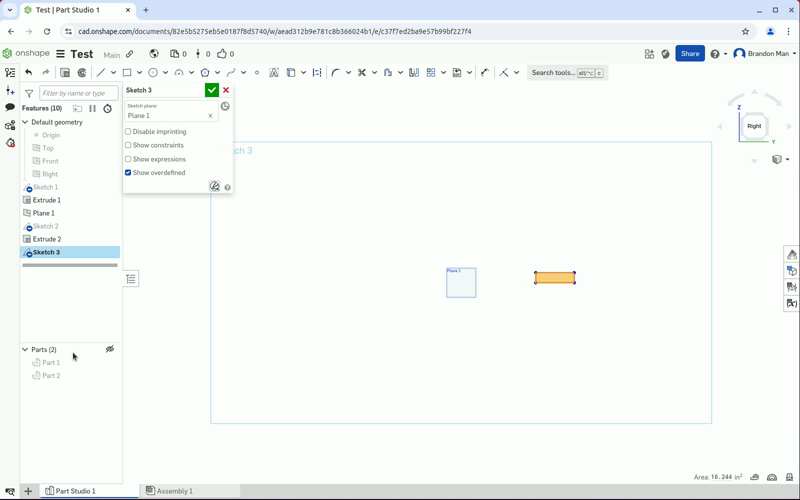
key(shift+e)
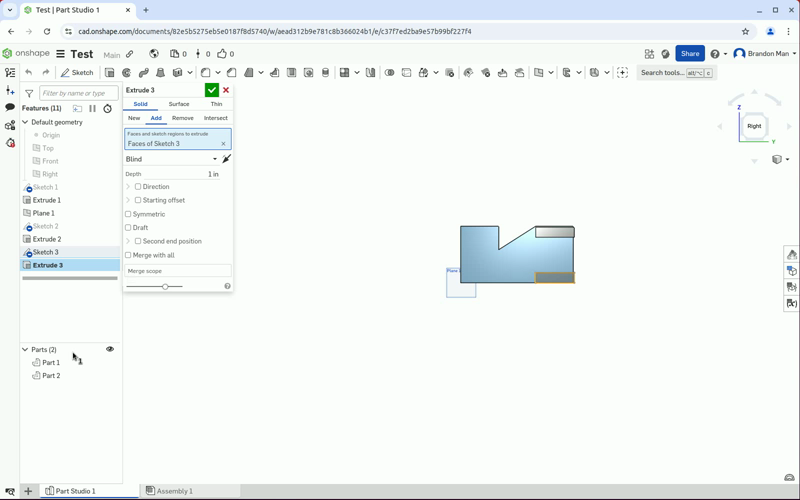
mouse_move(143, 106)
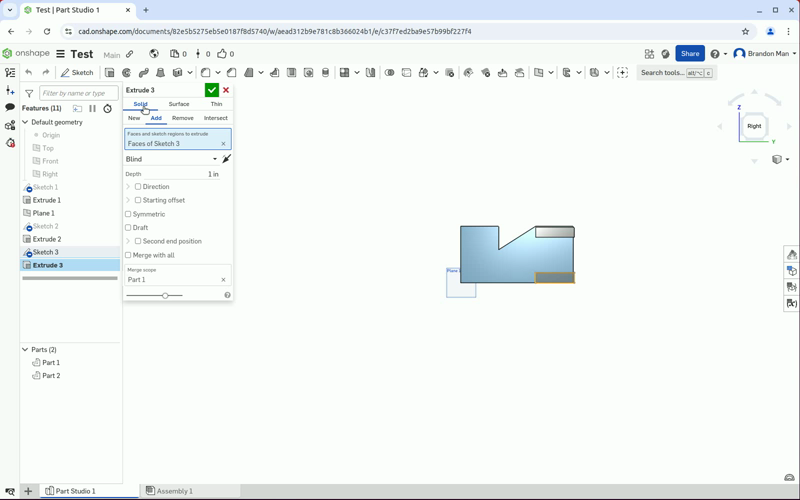
click(143, 106)
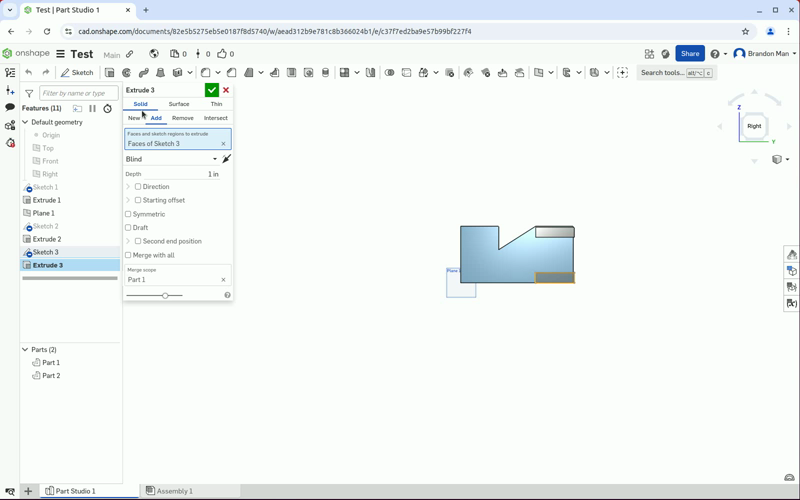
mouse_move(137, 120)
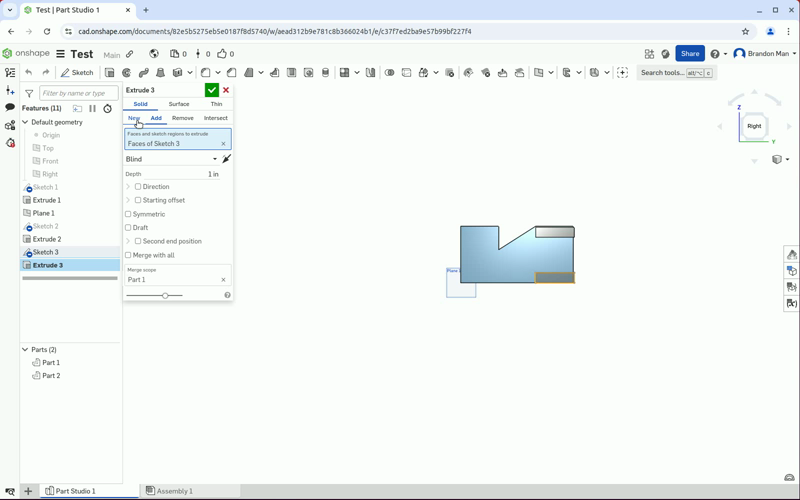
click(137, 120)
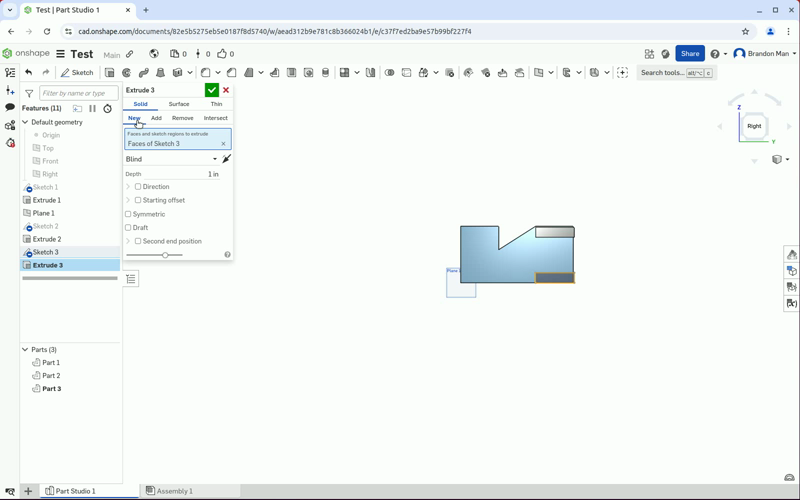
key(tab, 4)
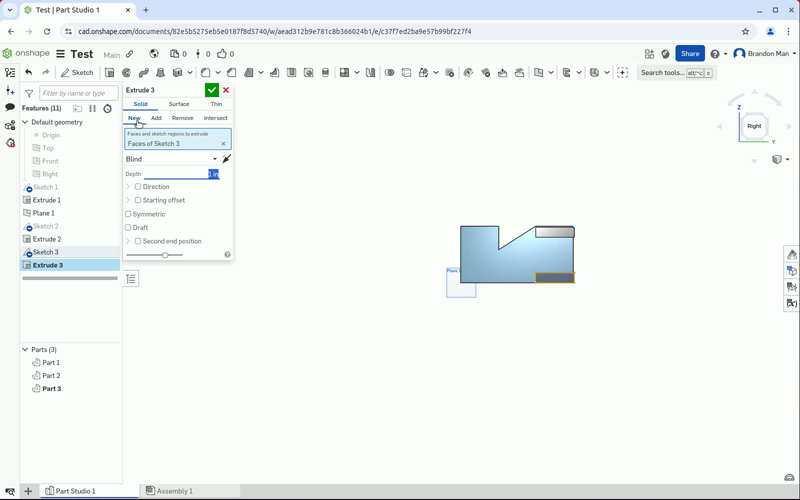
text(9.388)
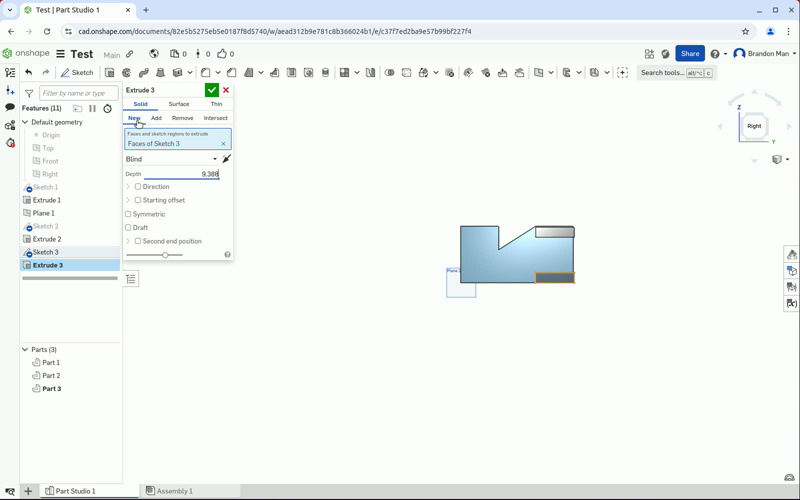
key(enter)
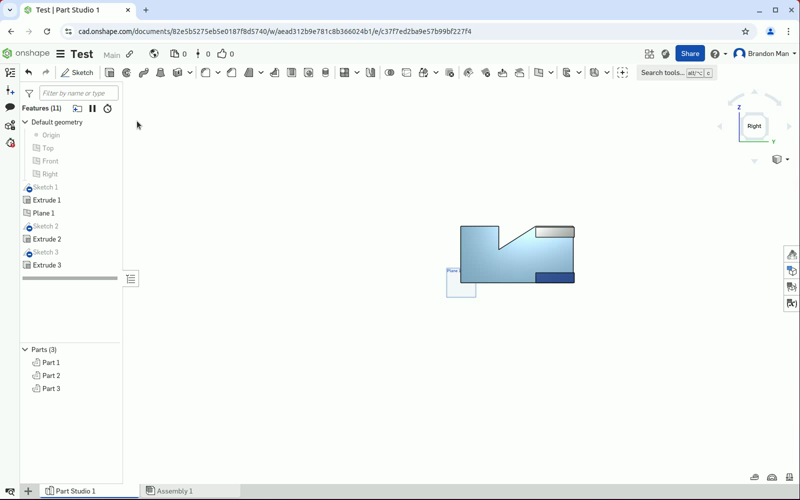
key(shift+h)
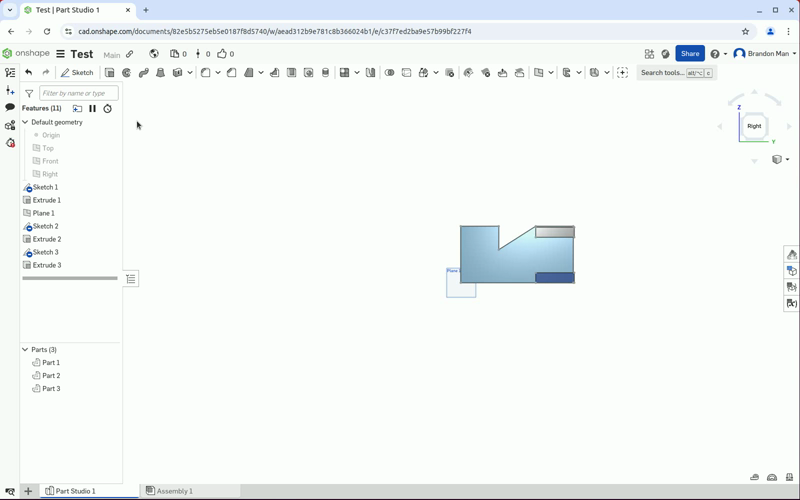
key(shift+h)
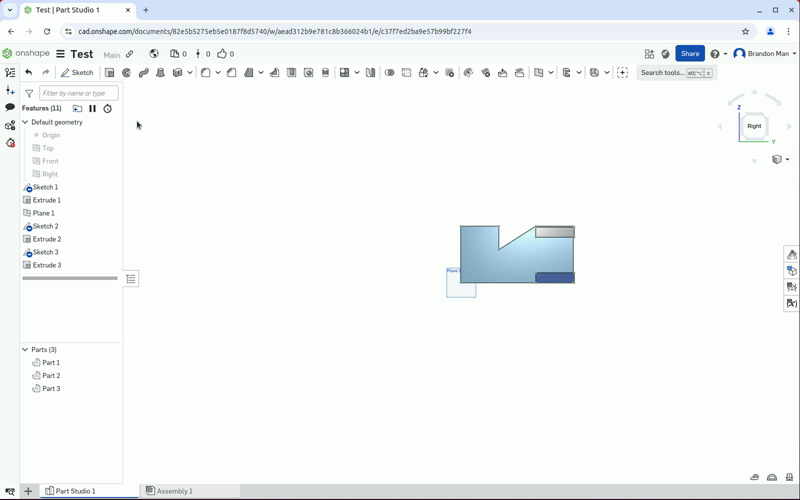
key(shift+7)
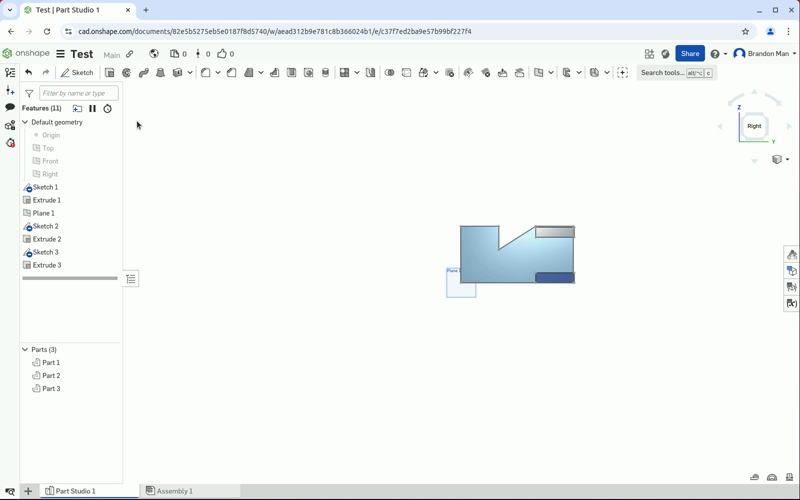
key(right, 2)
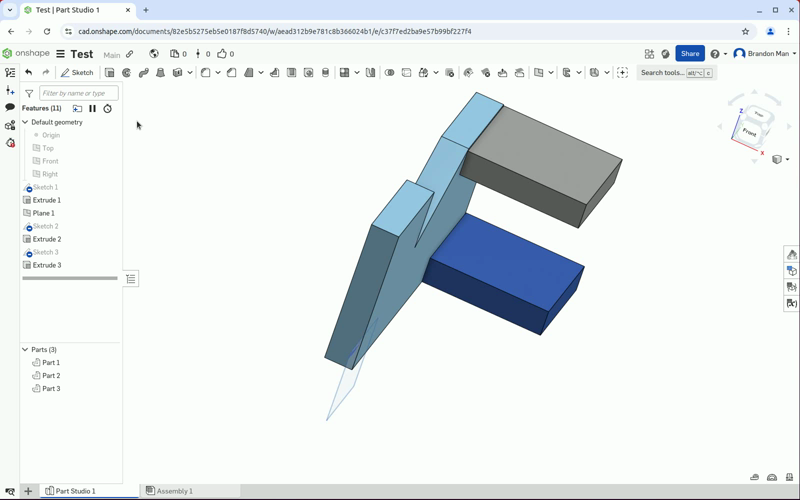
key(down, 2)
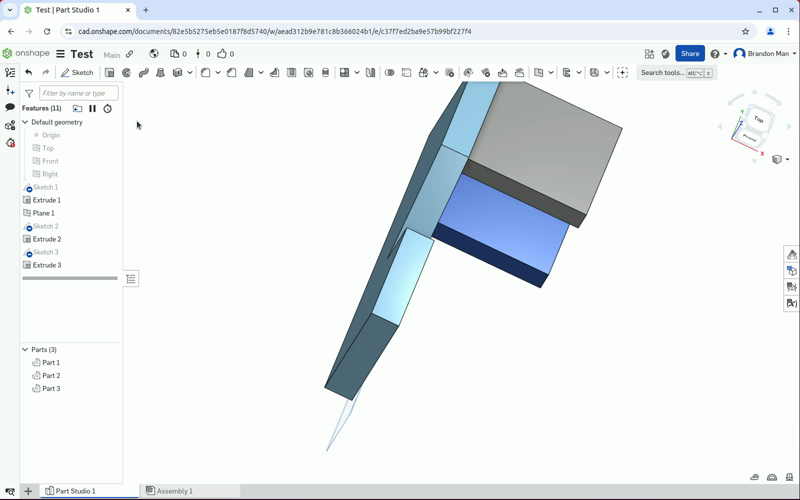
key(up, 2)
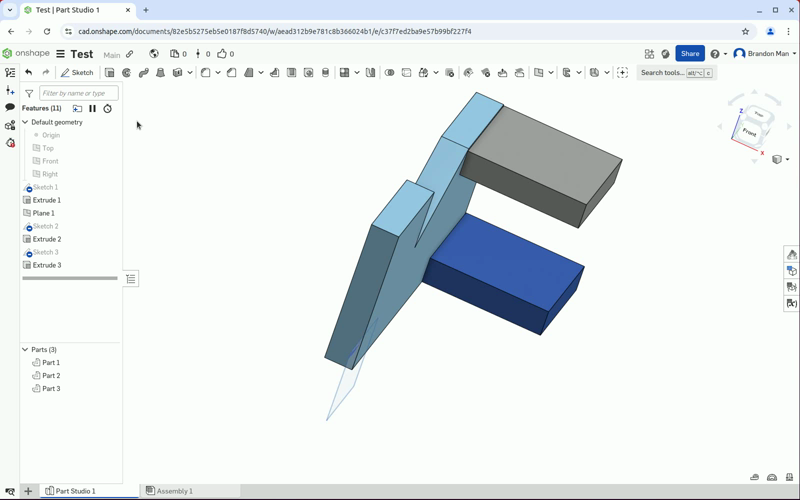
key(left, 2)
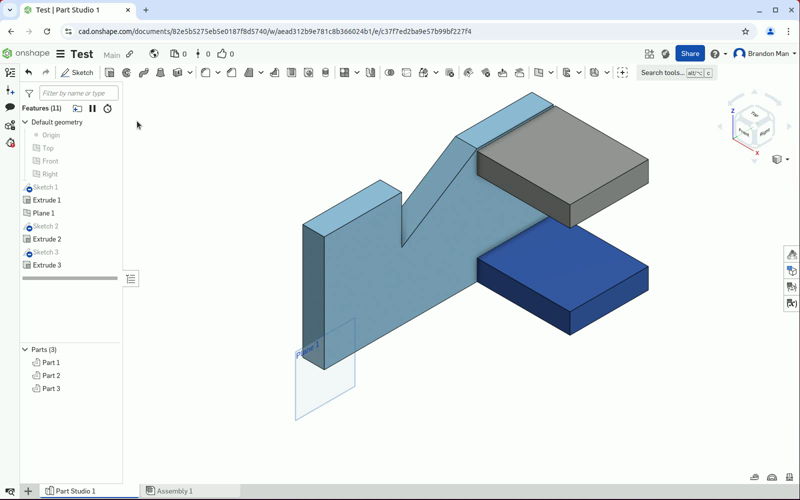
mouse_move(73, 189)
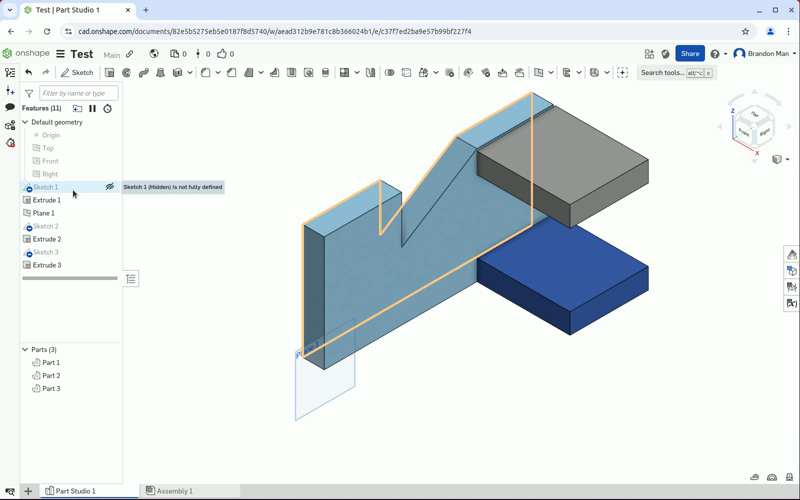
click(73, 189)